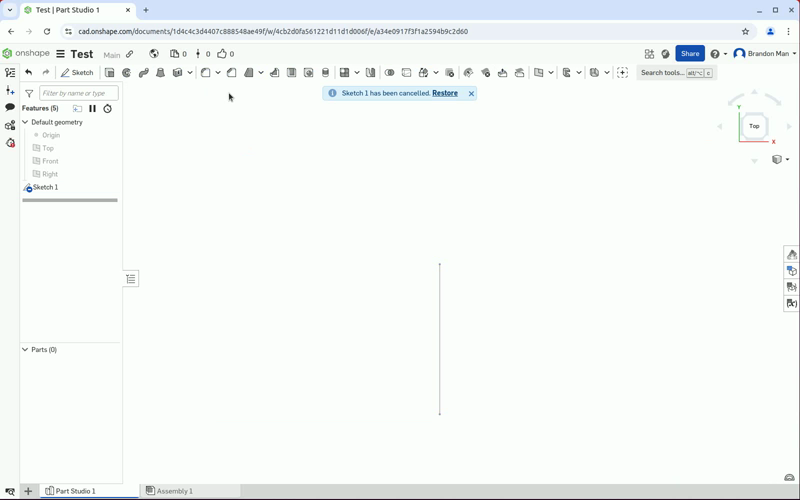
key(shift+h)
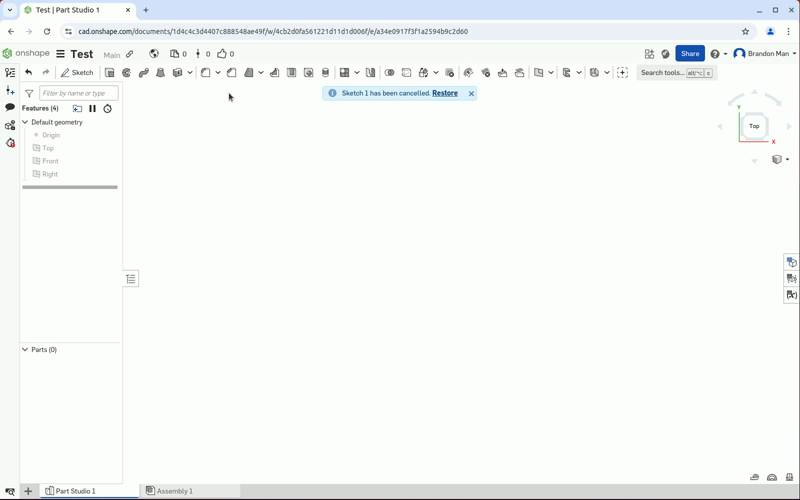
mouse_move(73, 352)
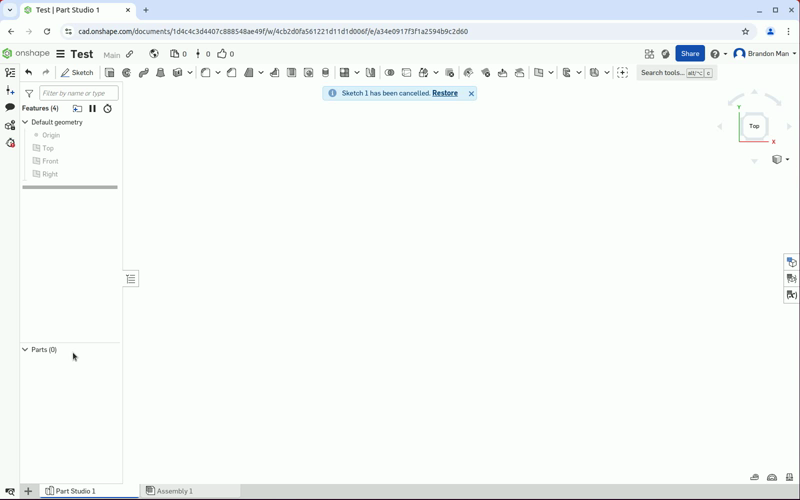
key(y)
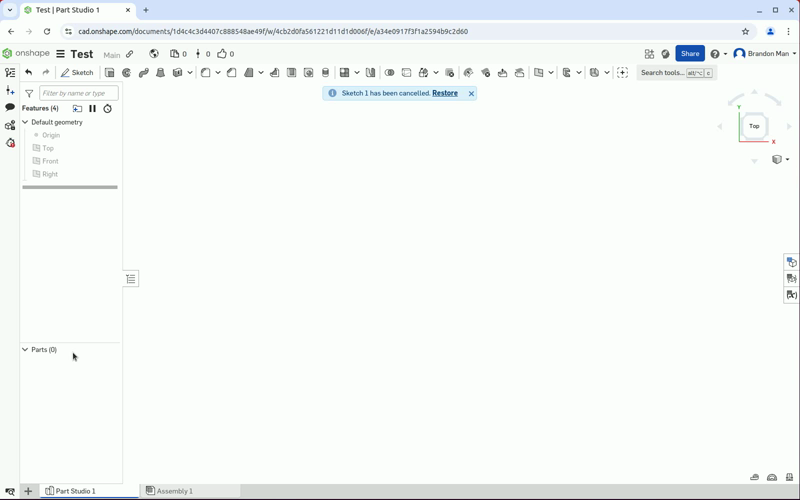
key(shift+p)
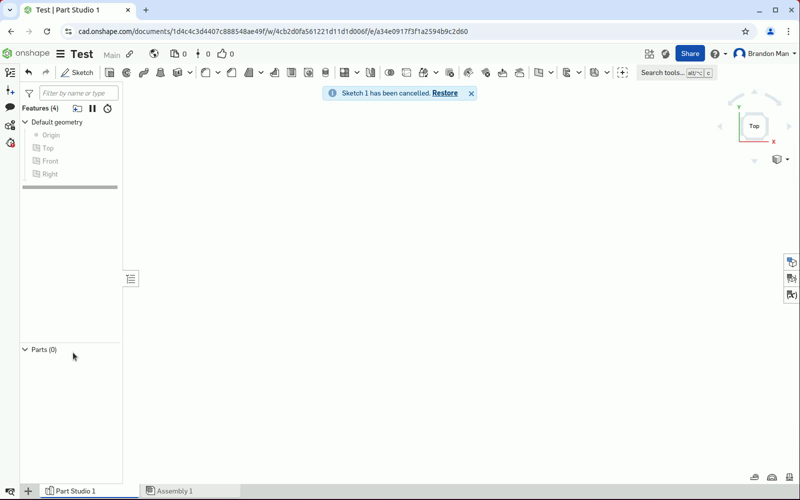
key(space)
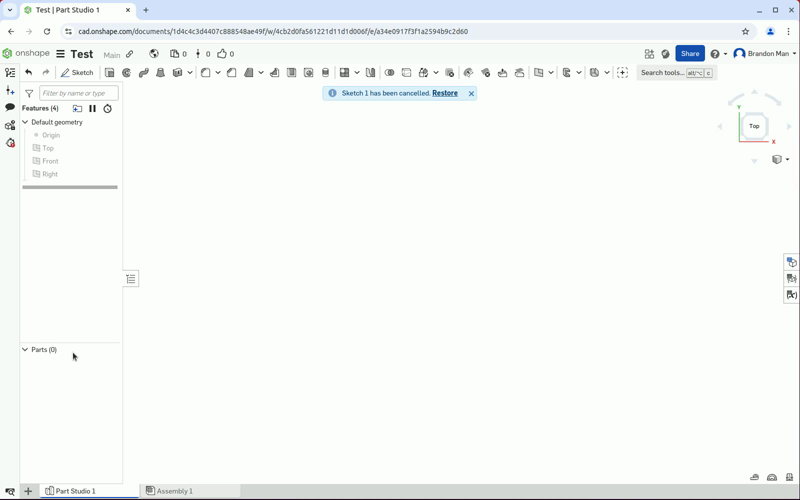
key_down(shift)
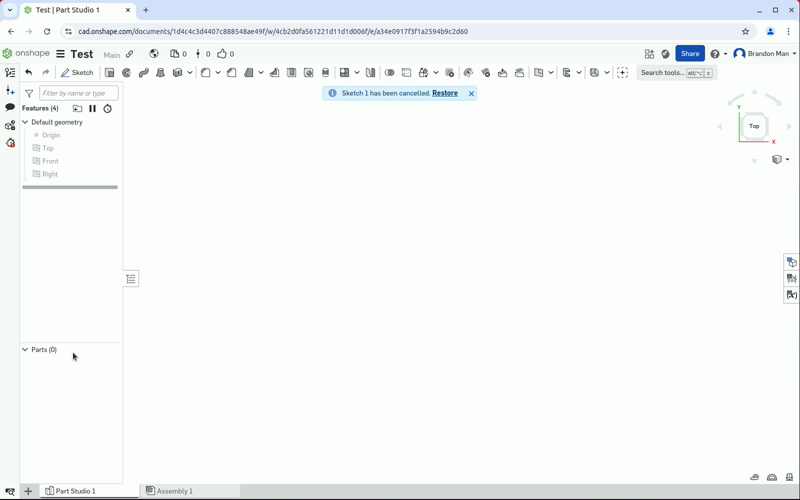
key(up)
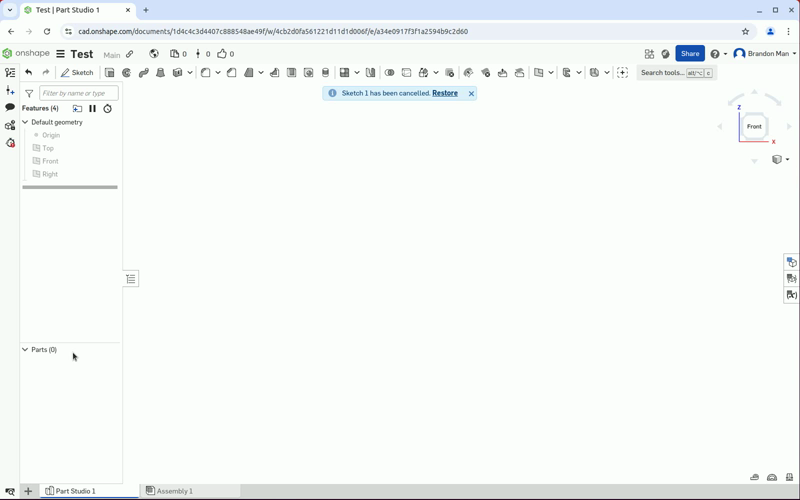
key_up(shift)
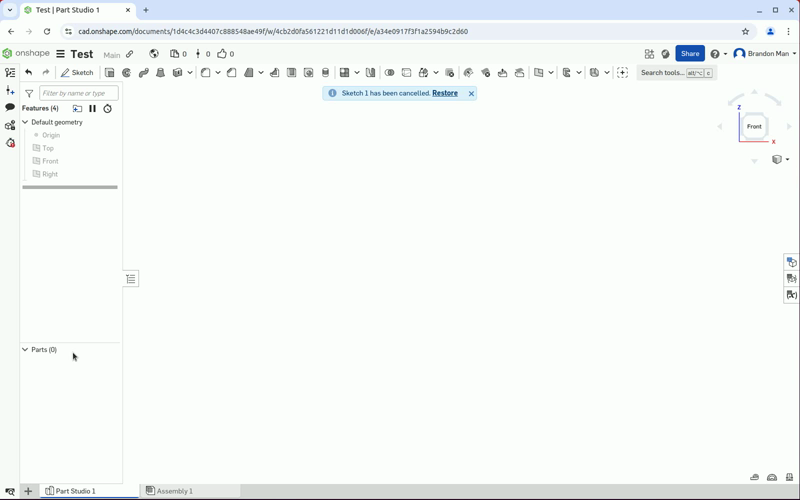
mouse_move(73, 352)
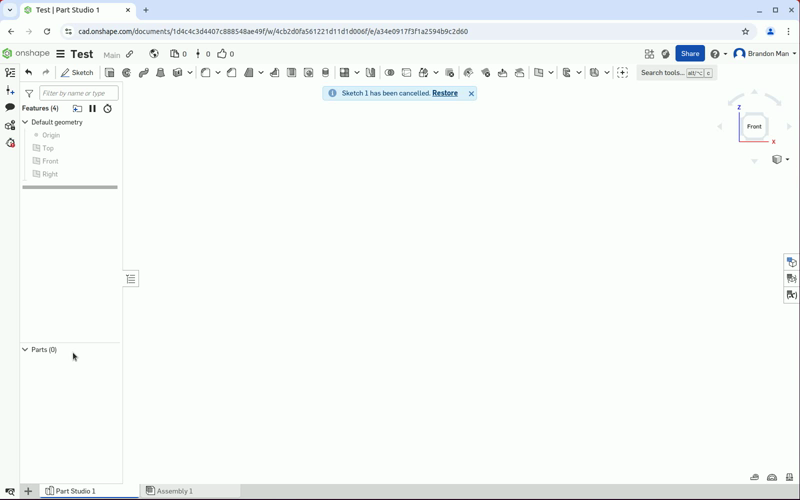
key(shift+y)
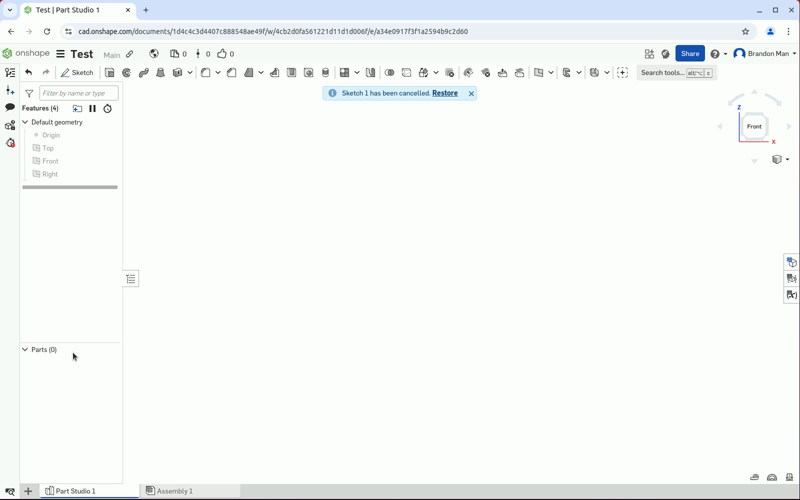
key(shift+s)
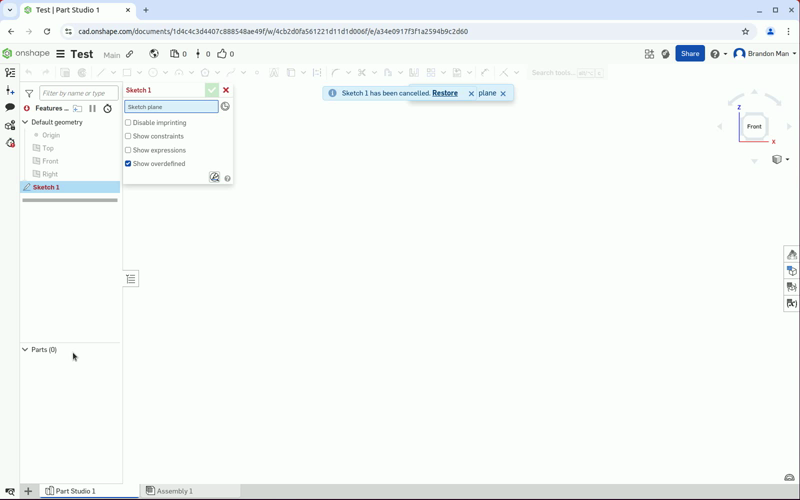
mouse_move(73, 163)
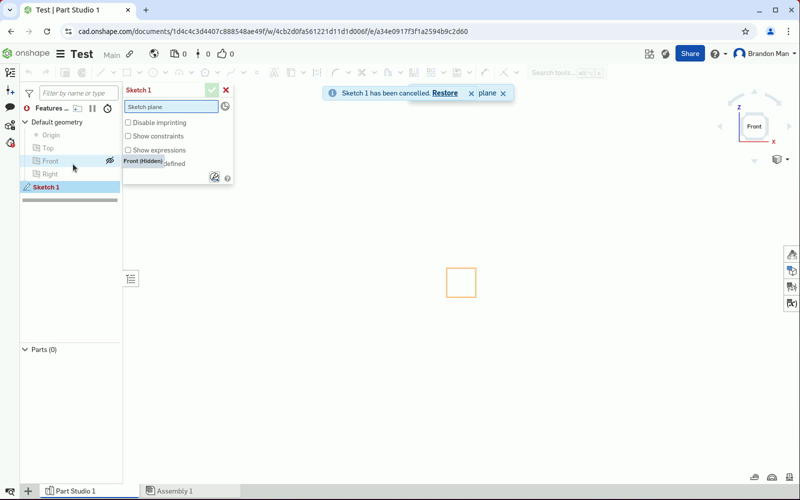
click(73, 163)
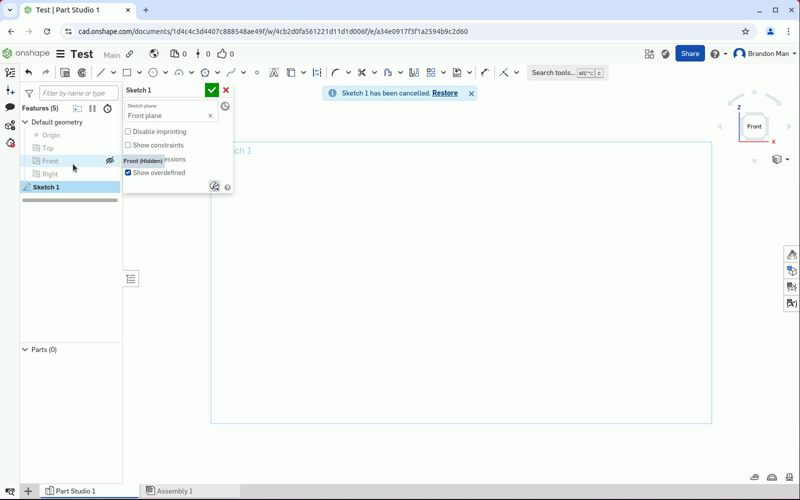
mouse_move(73, 352)
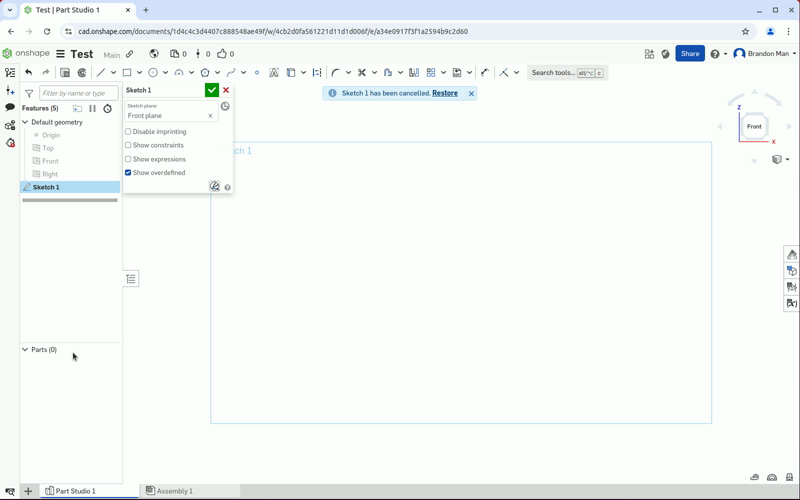
key(y)
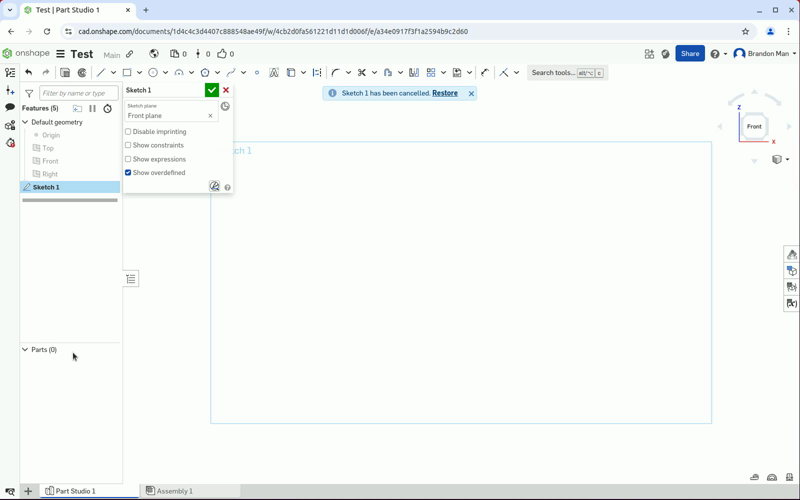
key(l)
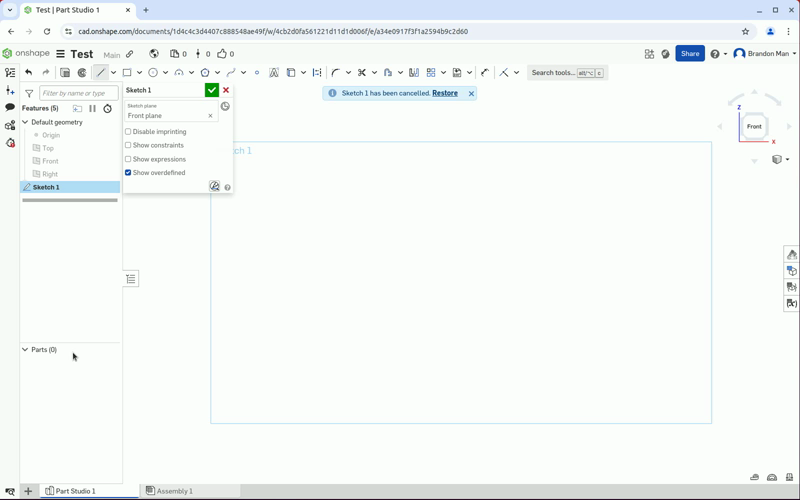
key_down(shift)
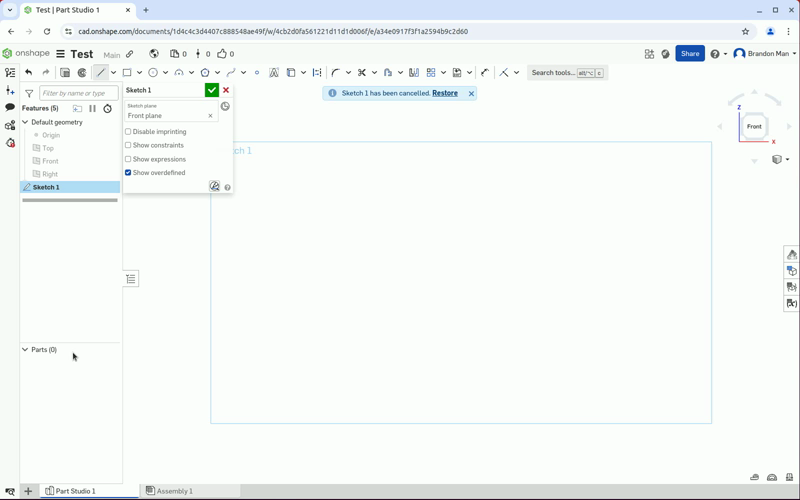
mouse_move(348, 238)
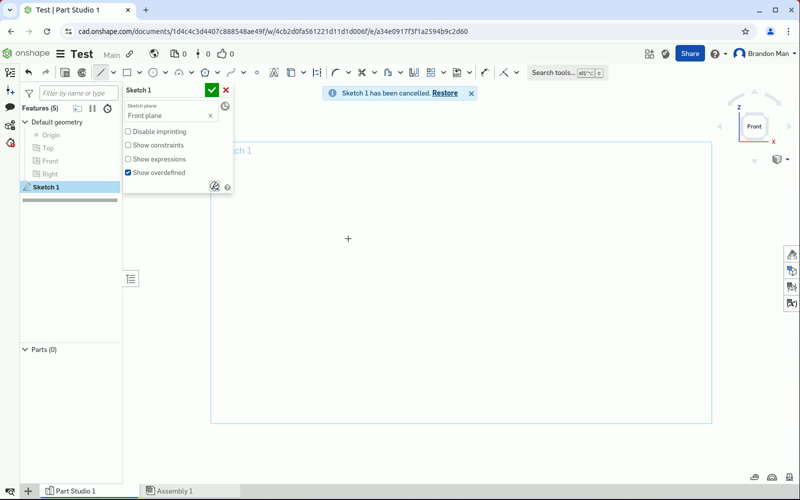
click(348, 238)
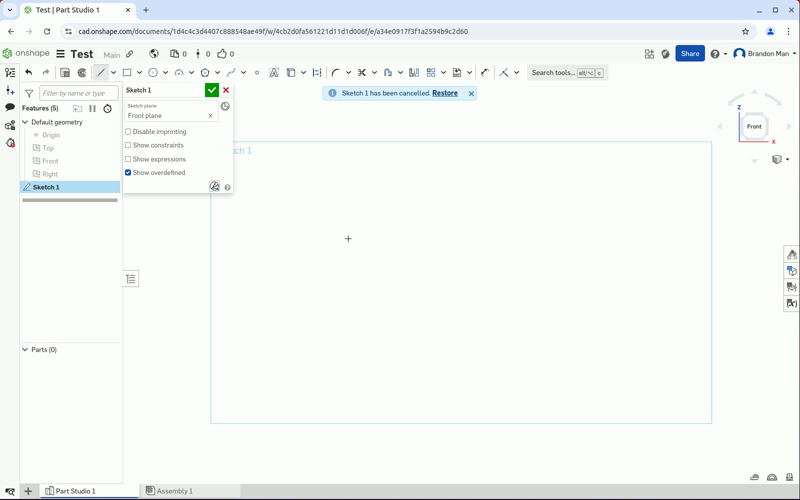
key_up(shift)
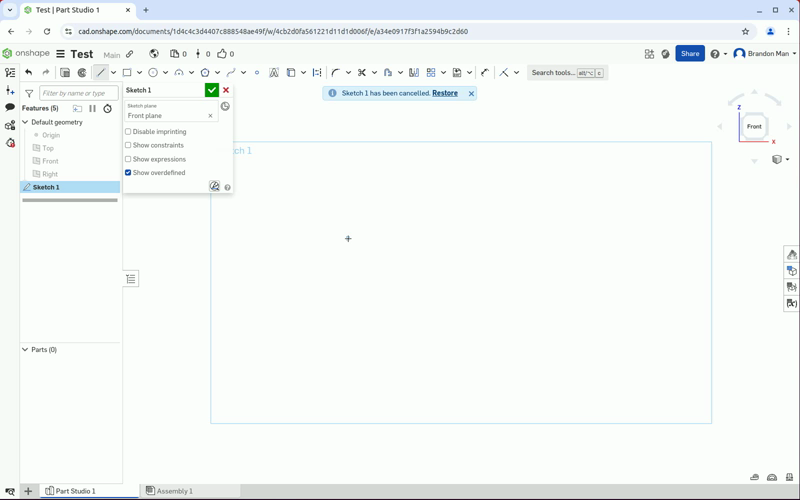
key_down(shift)
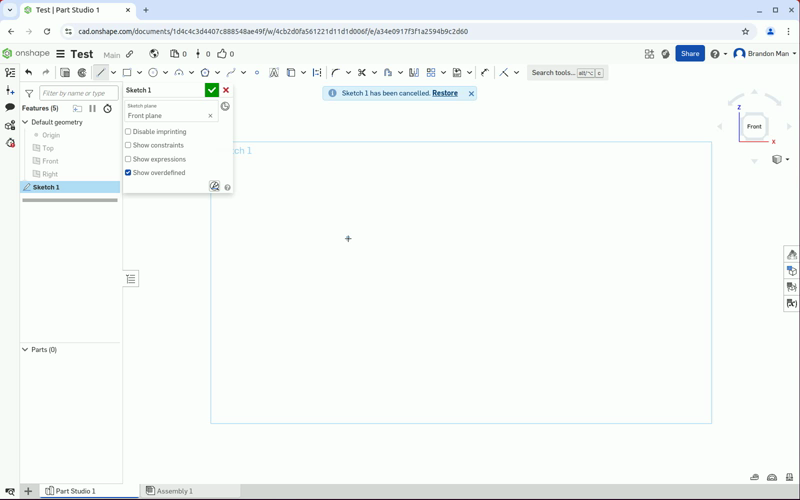
mouse_move(378, 238)
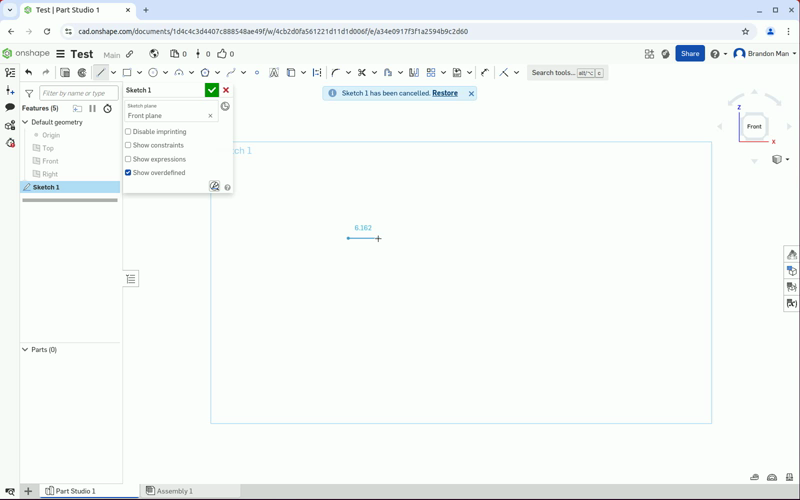
mouse_move(399, 238)
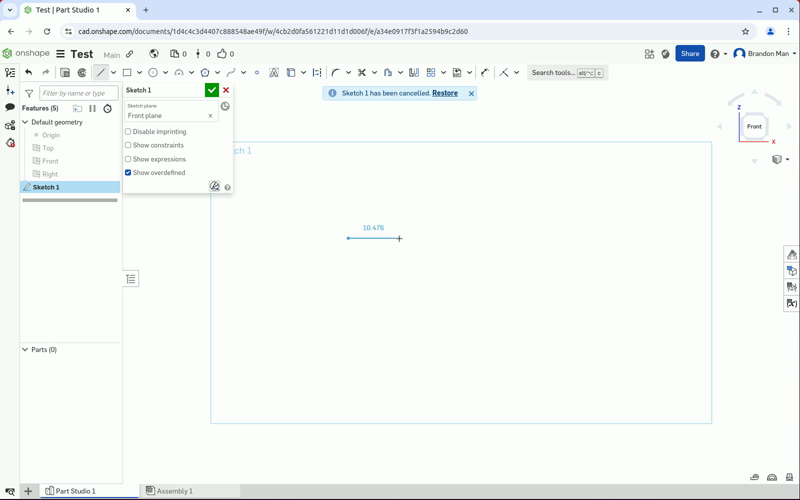
click(399, 238)
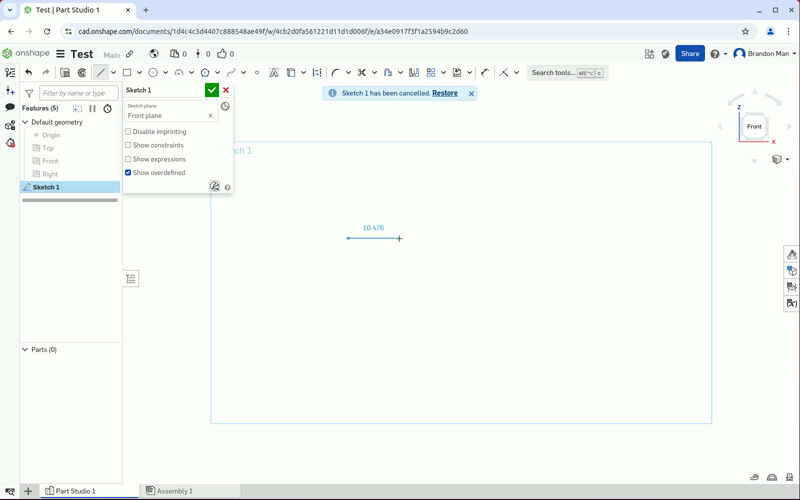
key_up(shift)
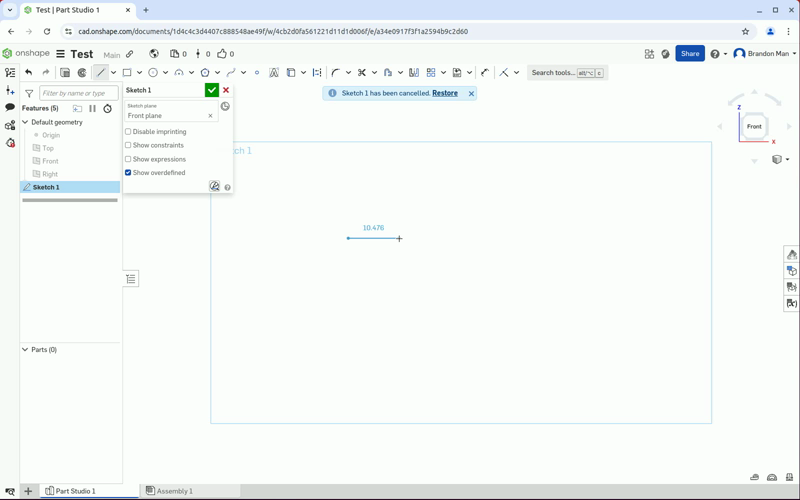
key_down(shift)
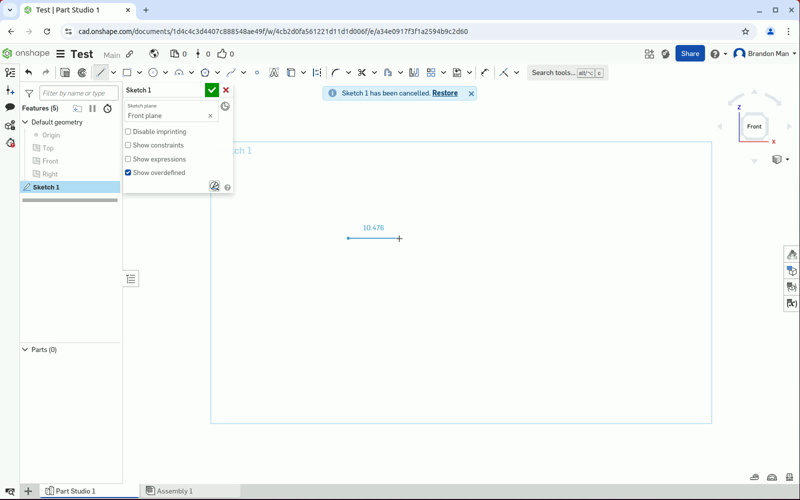
mouse_move(399, 174)
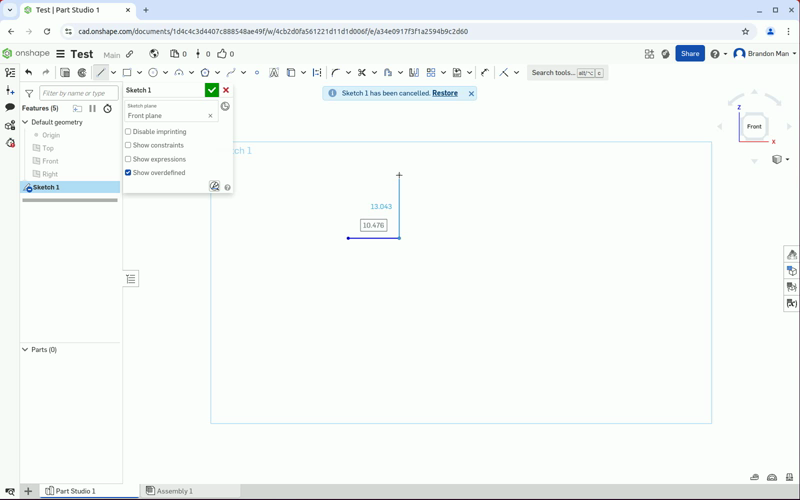
click(399, 174)
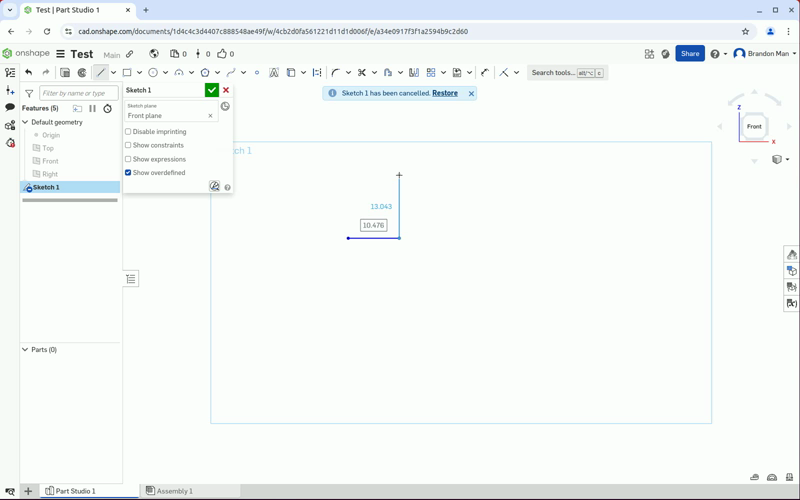
key_up(shift)
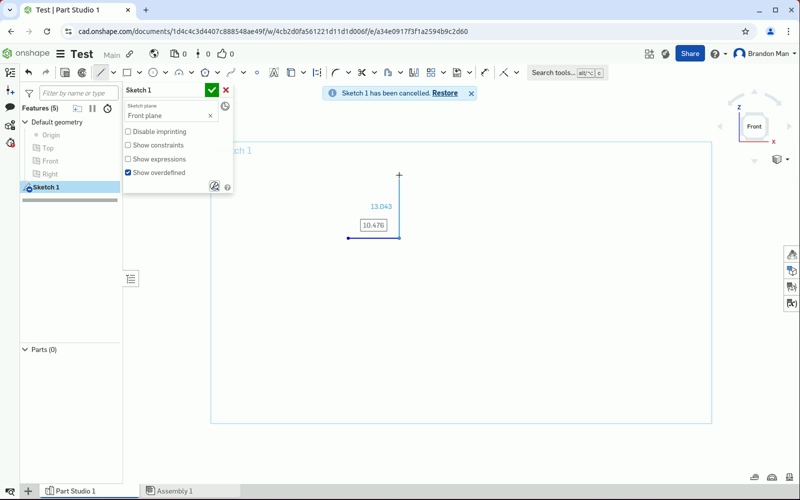
key_down(shift)
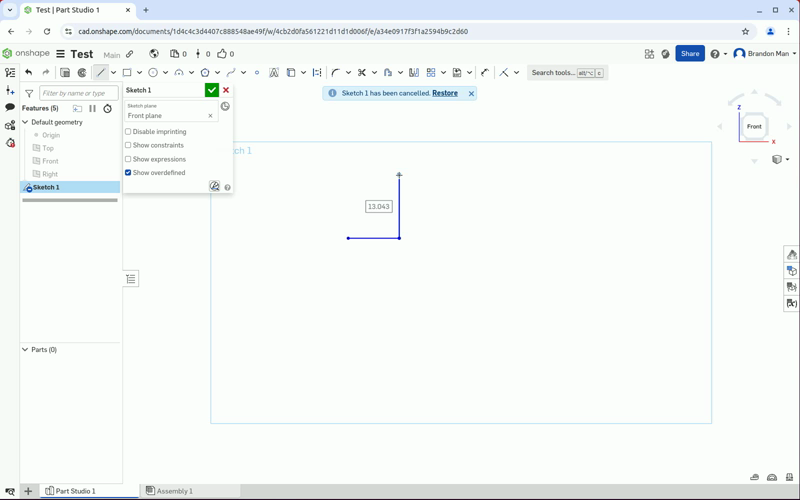
mouse_move(429, 174)
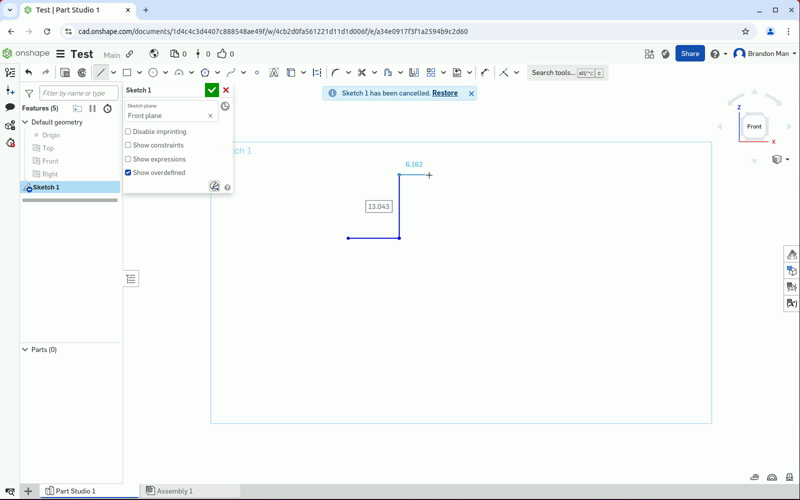
mouse_move(386, 174)
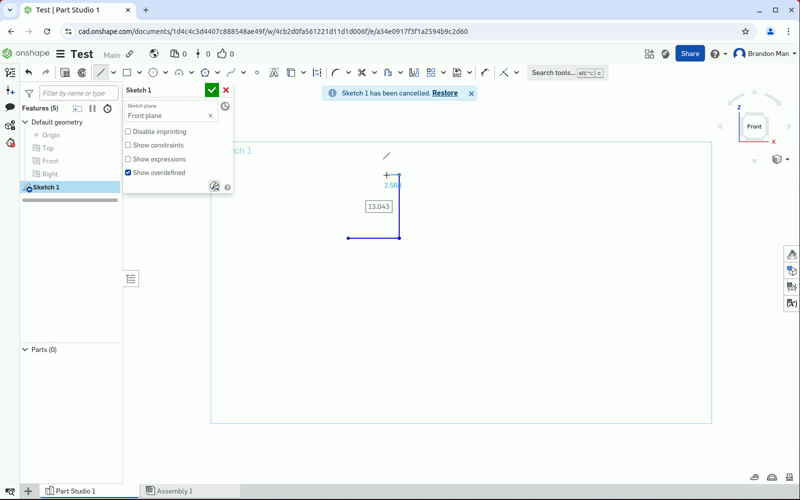
click(386, 174)
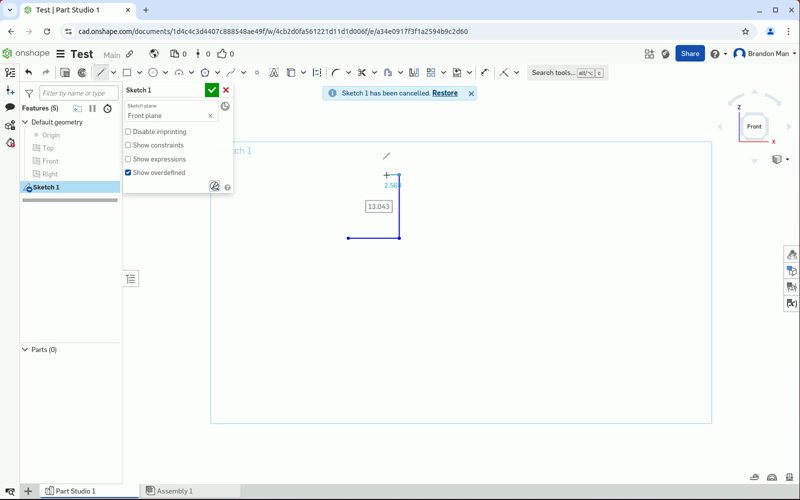
key_up(shift)
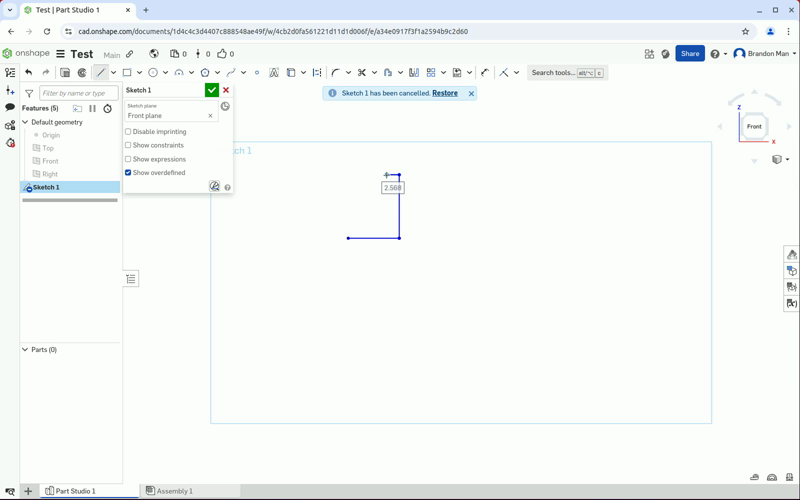
key_down(shift)
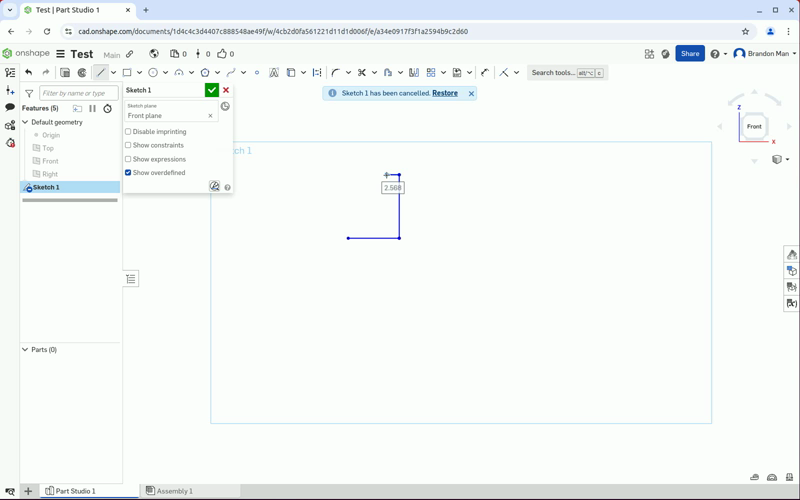
mouse_move(416, 174)
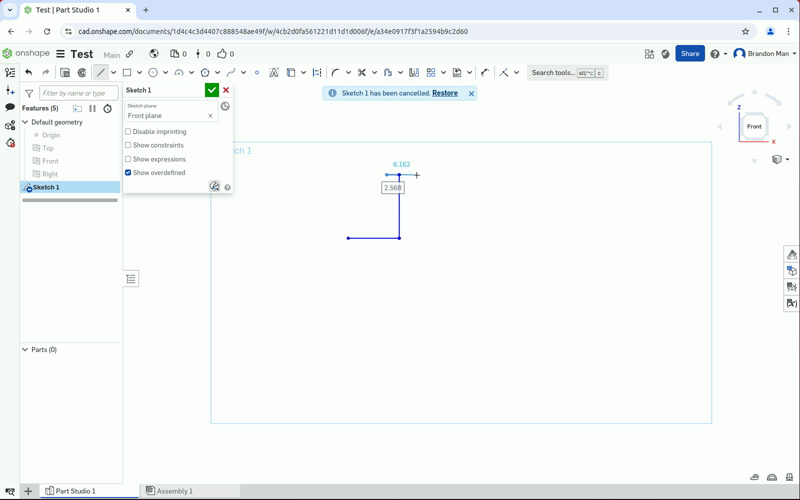
mouse_move(386, 186)
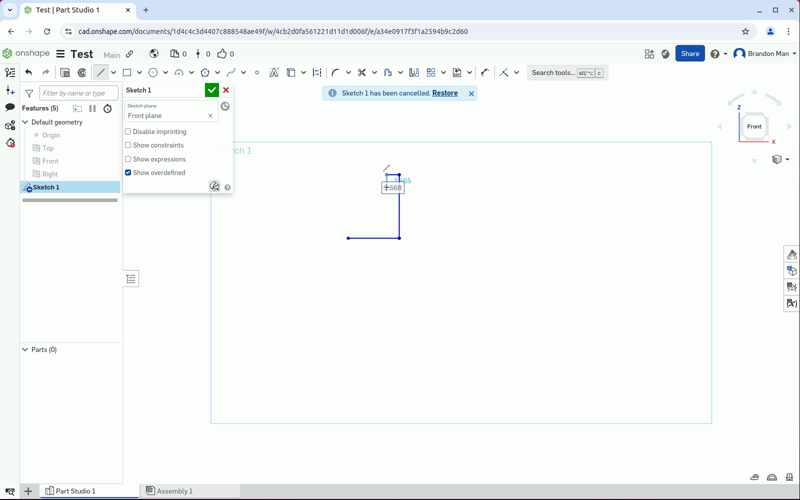
click(386, 186)
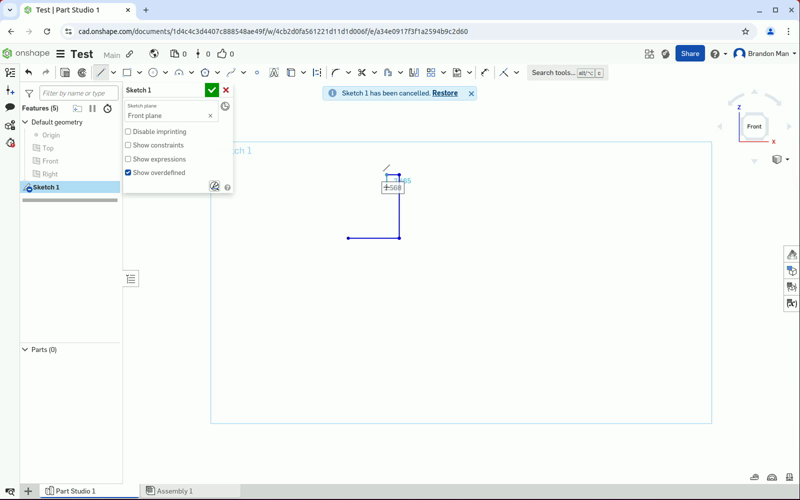
key_up(shift)
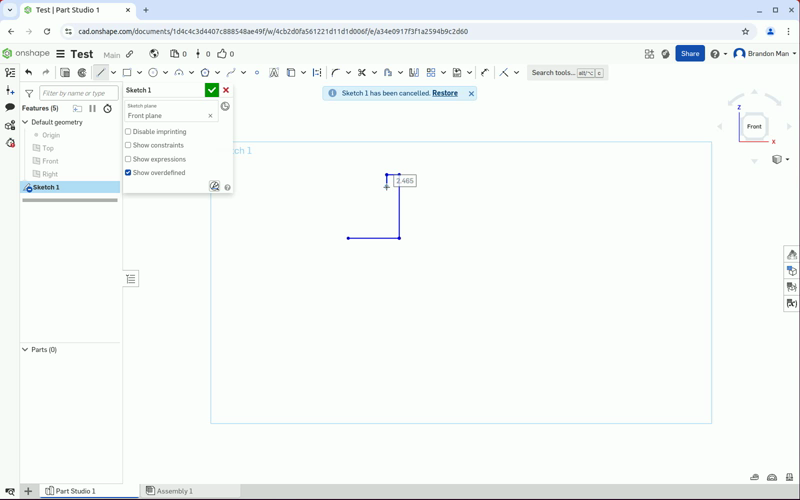
key_down(shift)
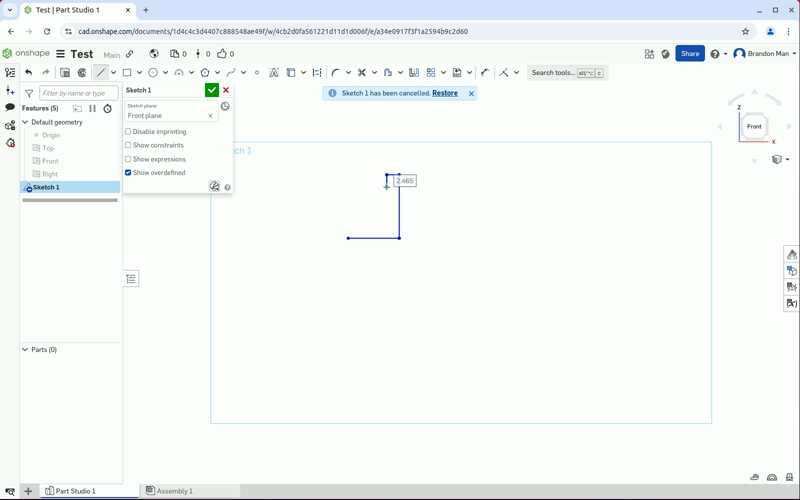
mouse_move(416, 186)
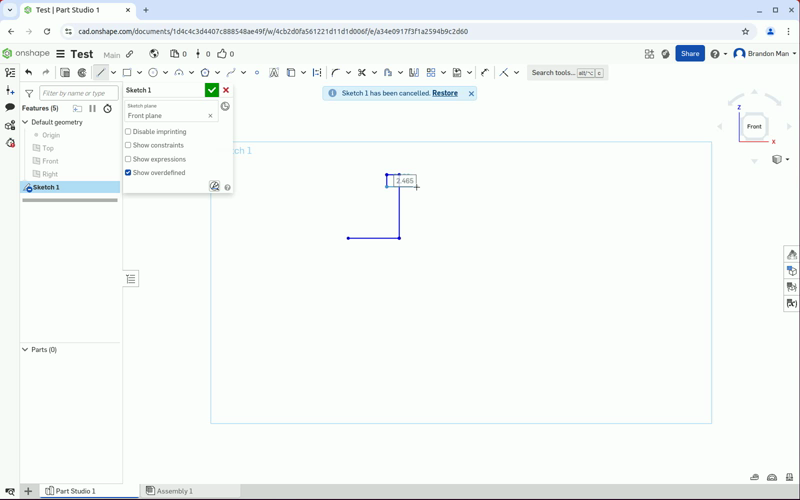
mouse_move(361, 186)
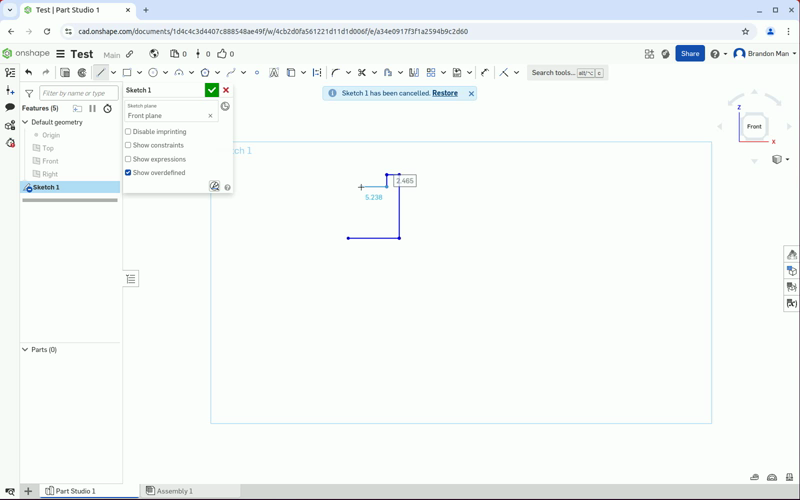
click(361, 186)
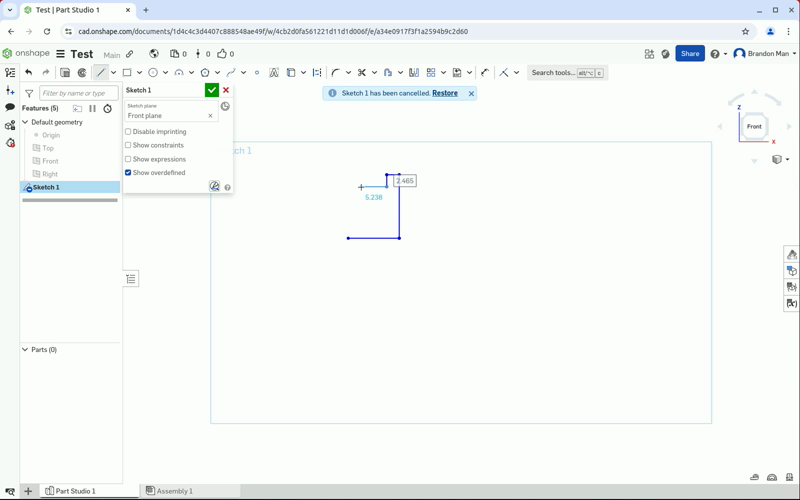
key_up(shift)
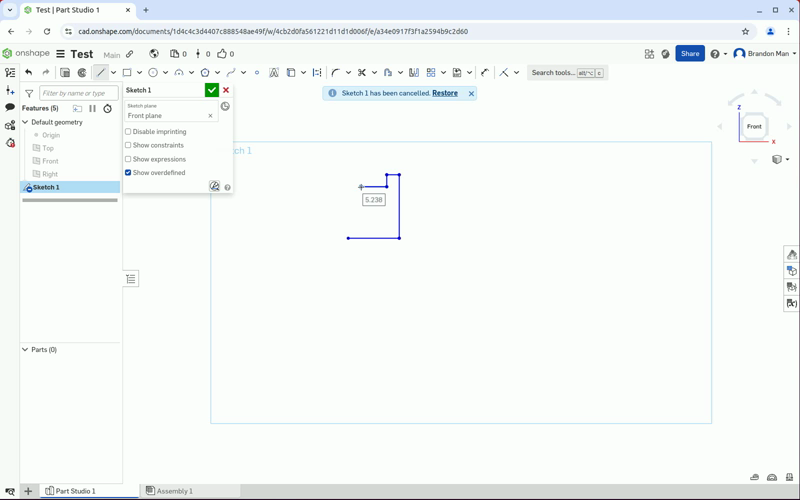
key_down(shift)
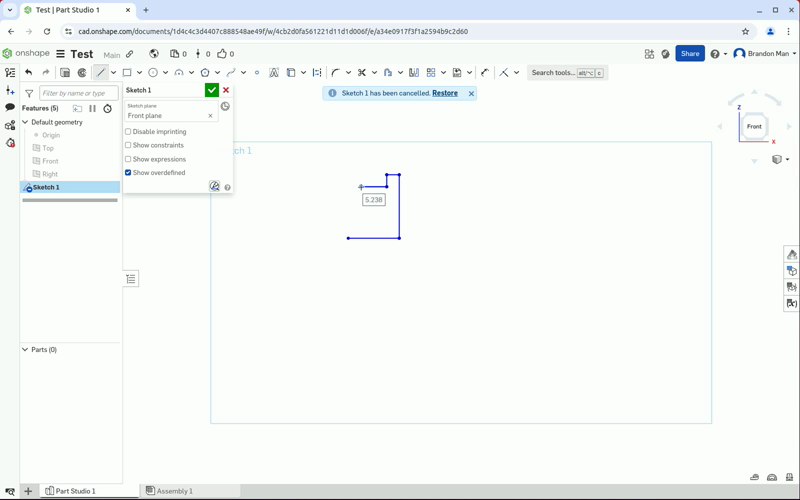
mouse_move(391, 186)
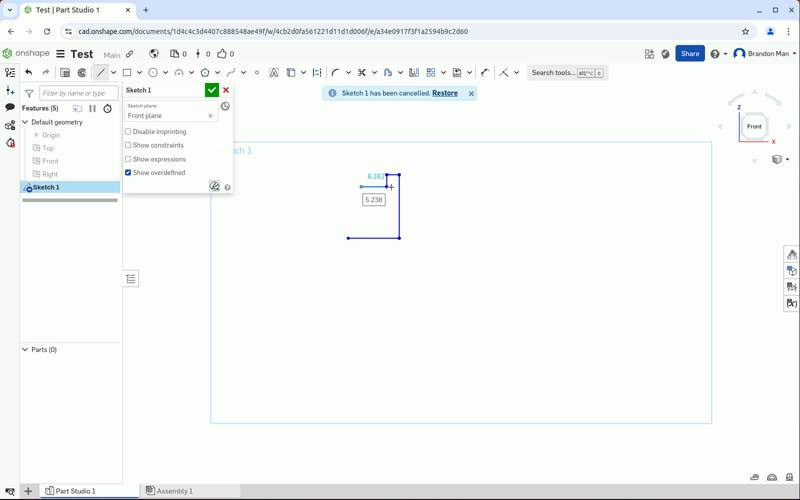
mouse_move(361, 174)
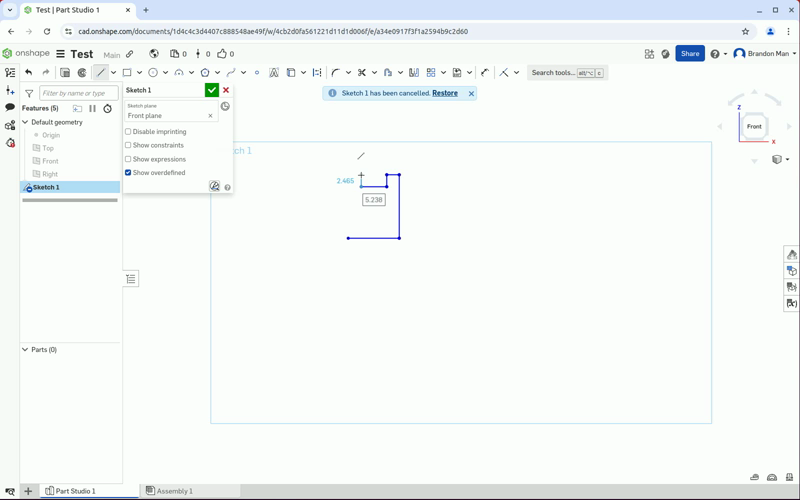
click(361, 174)
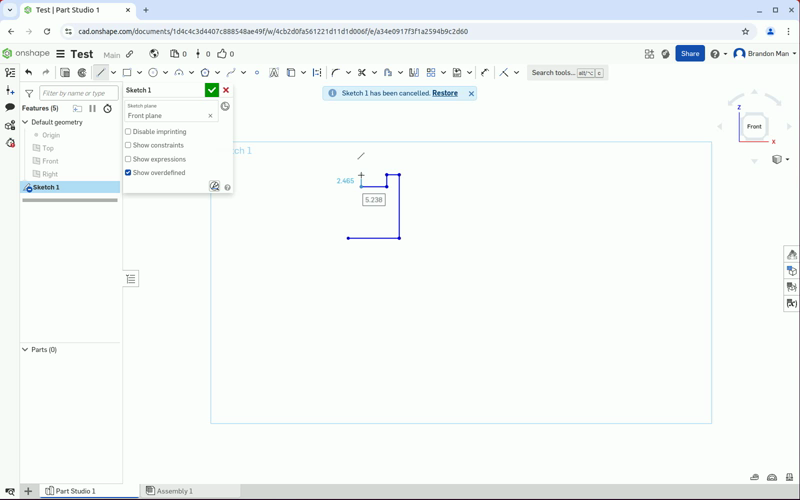
key_up(shift)
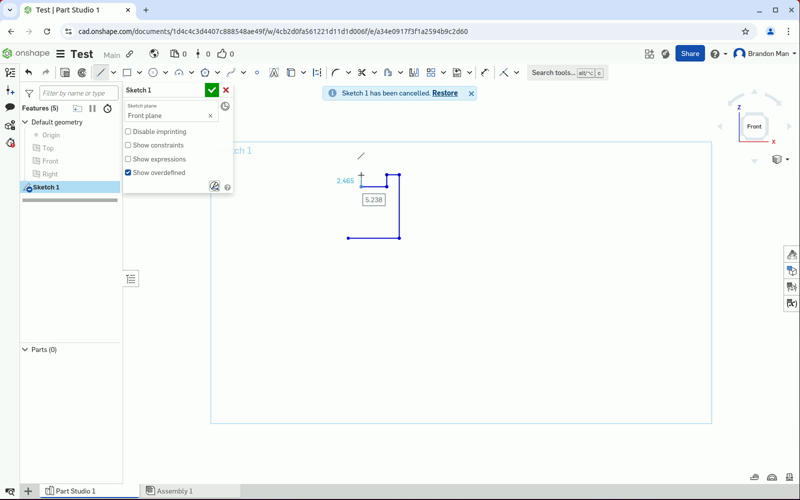
key_down(shift)
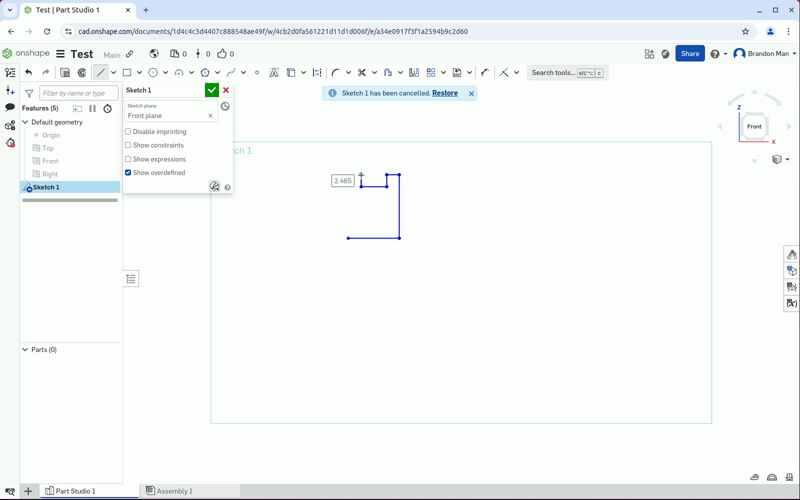
mouse_move(391, 174)
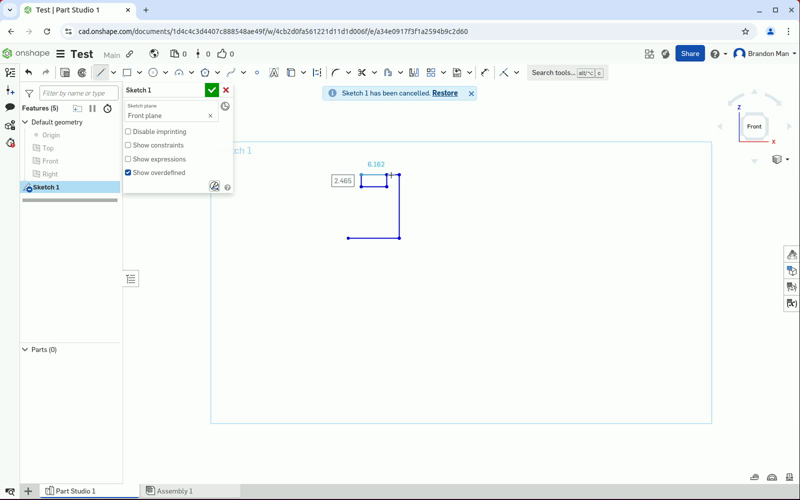
mouse_move(348, 174)
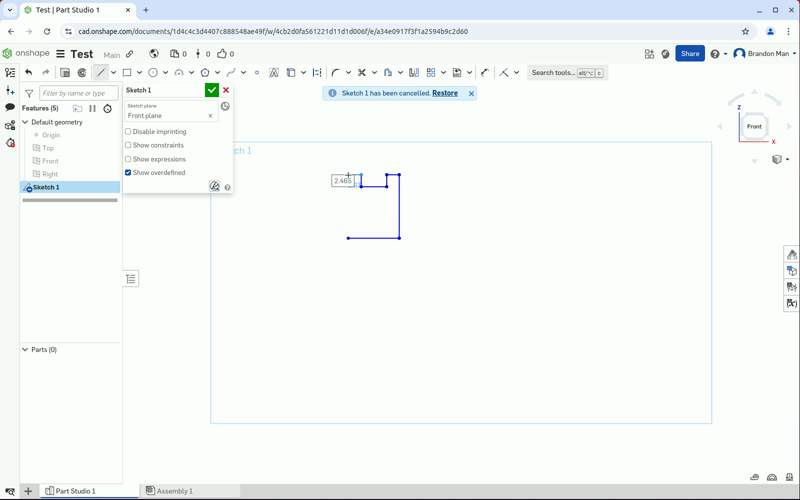
click(348, 174)
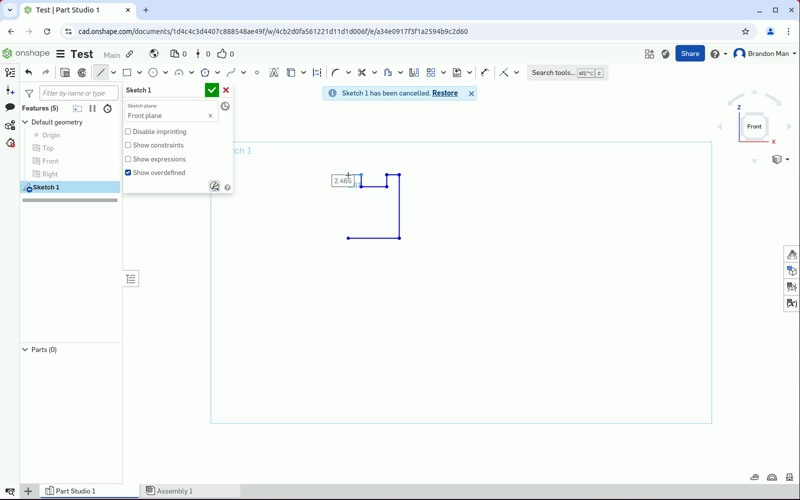
key_up(shift)
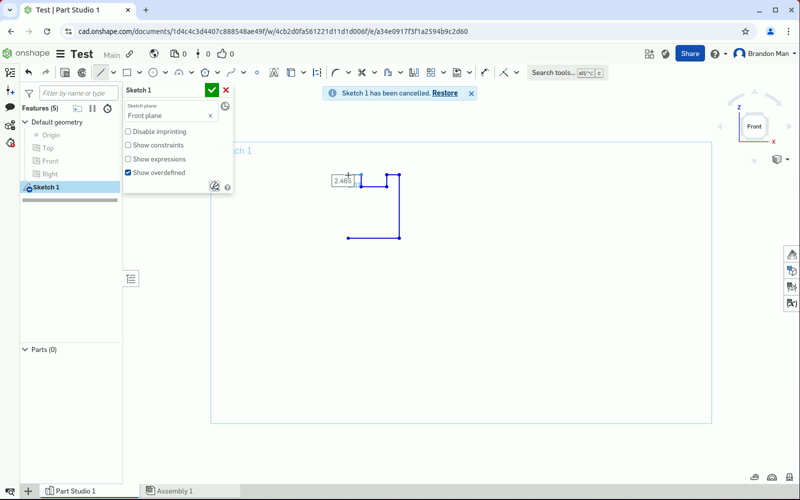
key_down(shift)
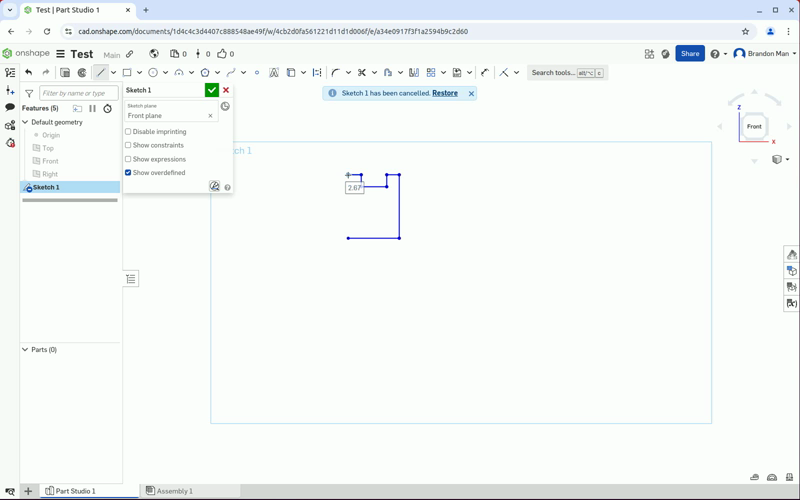
mouse_move(348, 238)
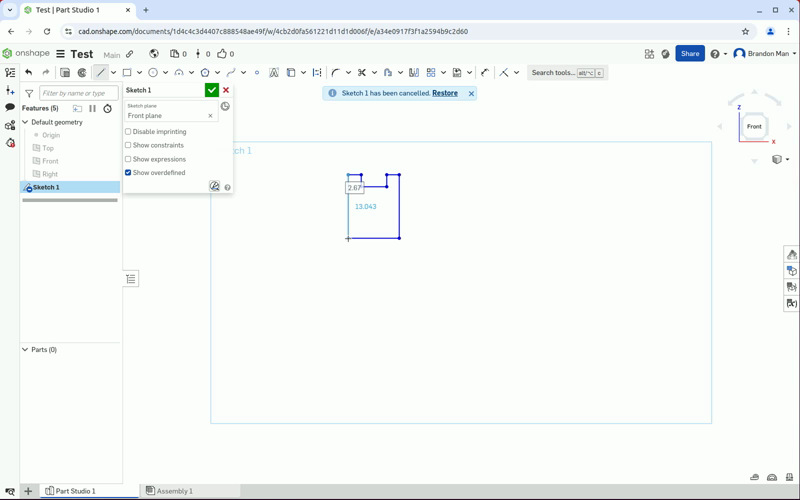
key_up(shift)
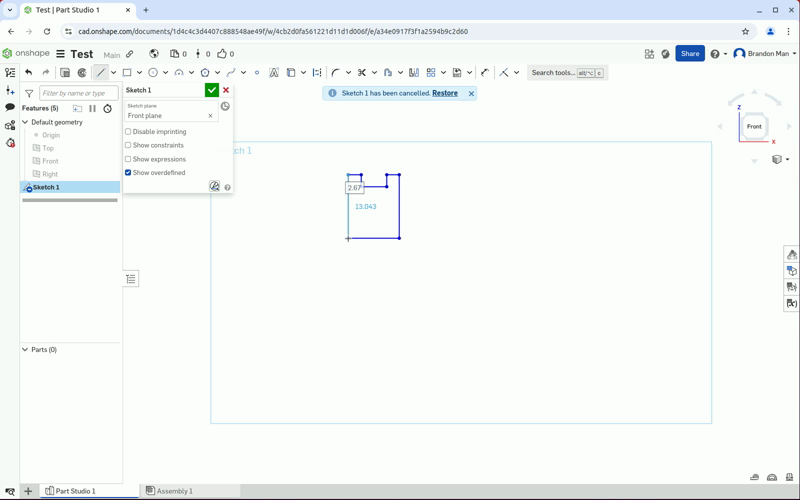
click(348, 238)
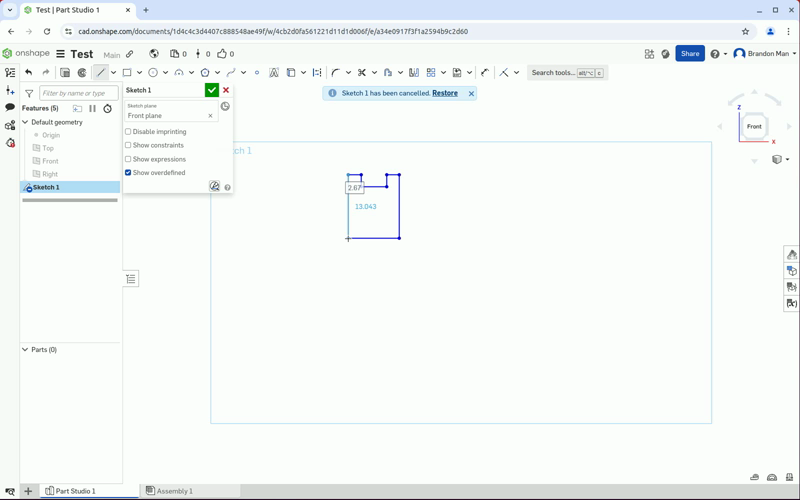
key(esc)
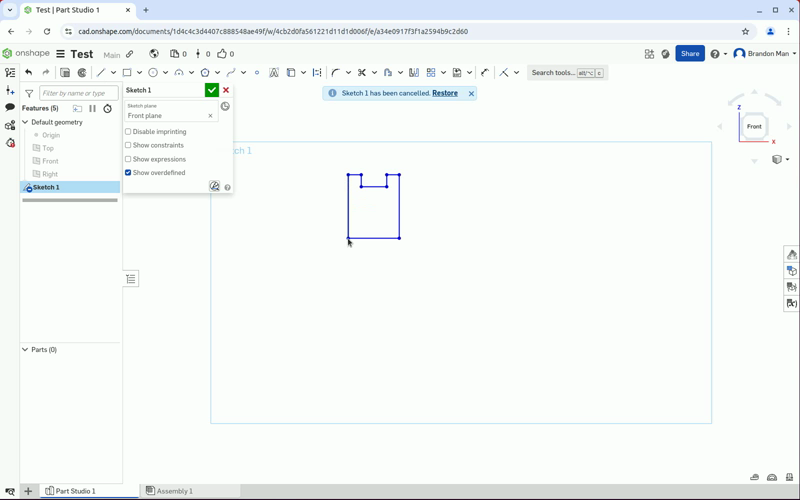
mouse_move(390, 182)
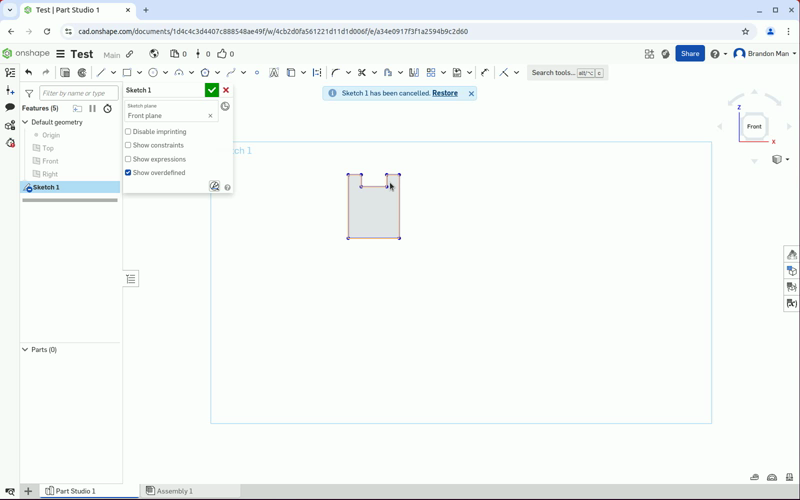
click(390, 182)
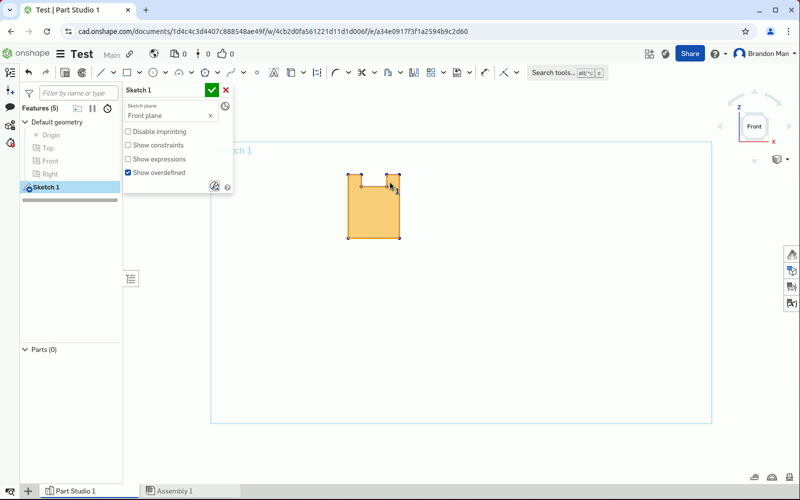
mouse_move(73, 352)
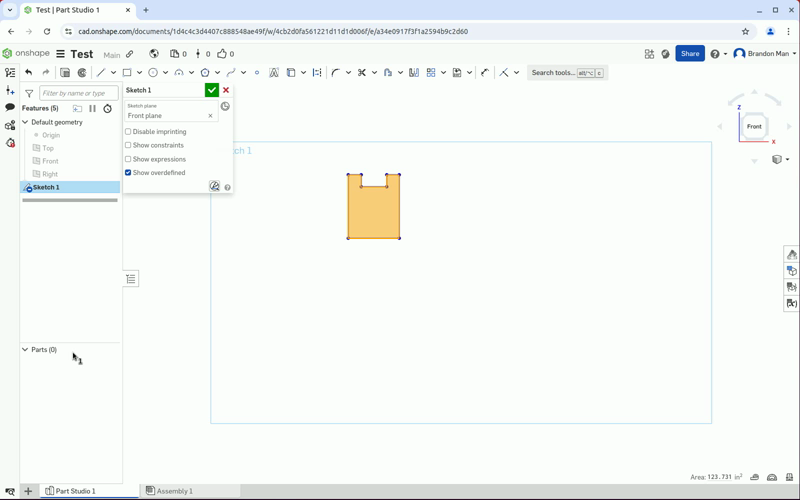
key(shift+y)
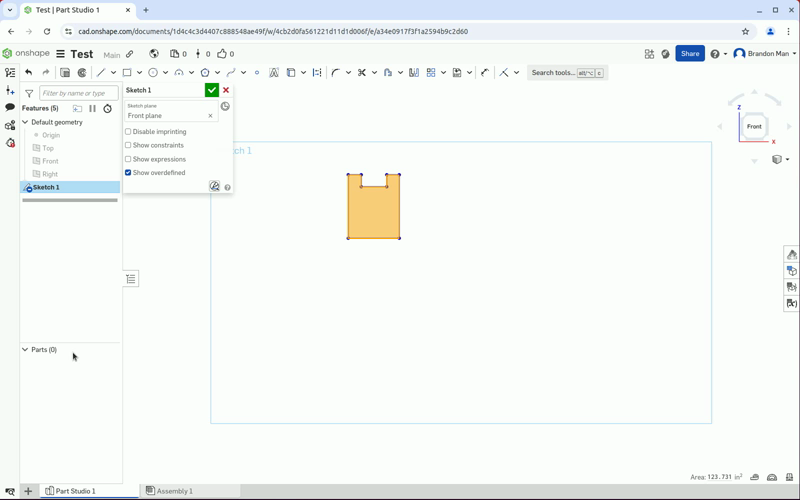
key(shift+e)
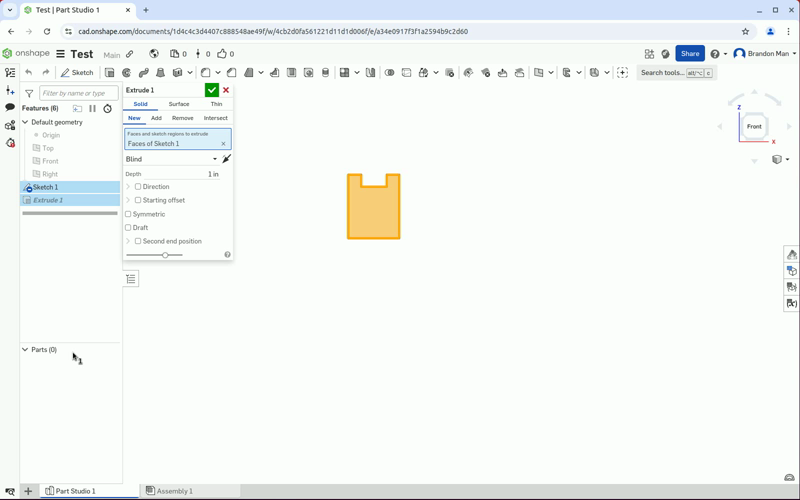
mouse_move(143, 106)
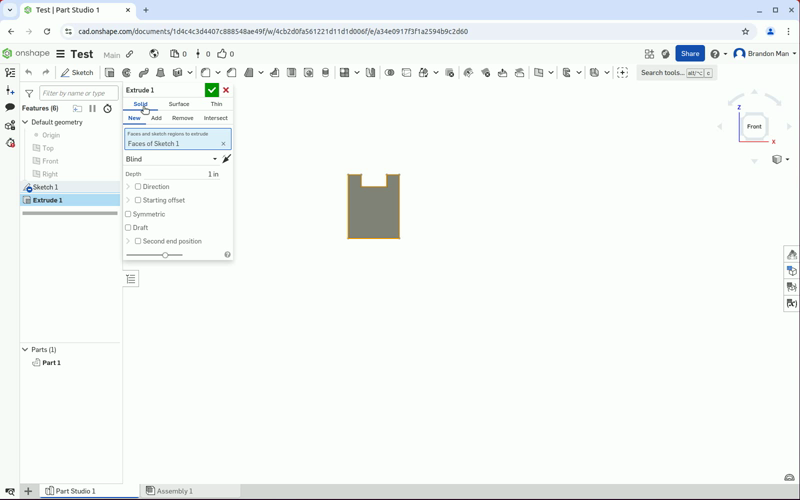
click(143, 106)
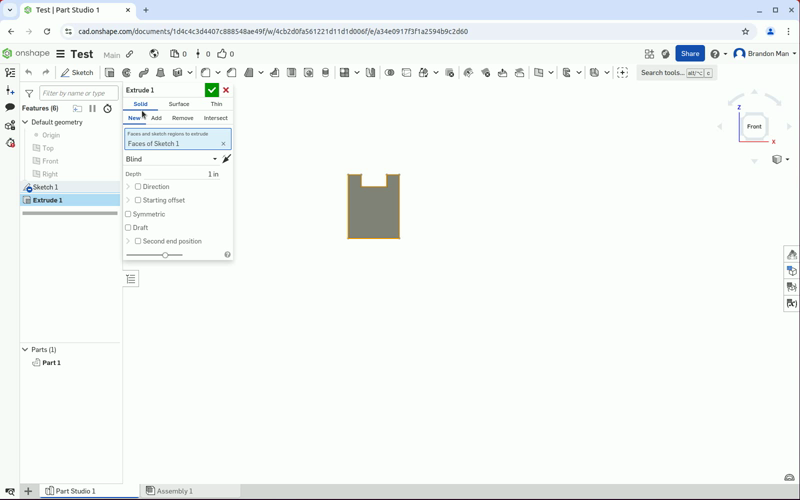
mouse_move(137, 120)
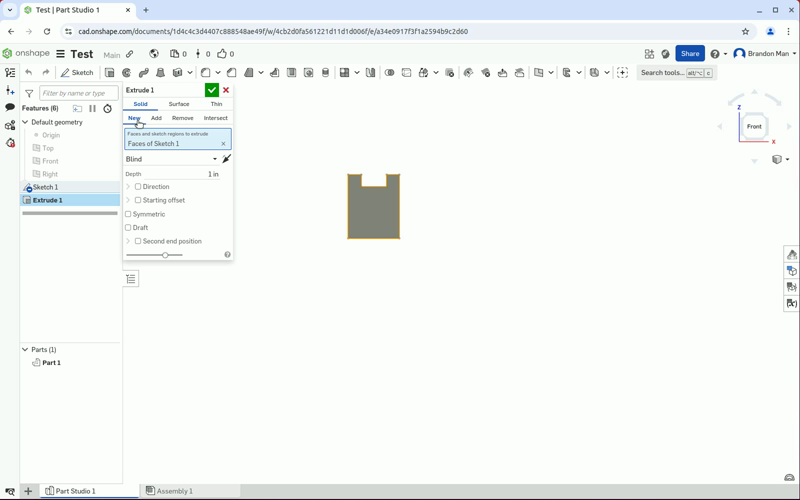
click(137, 120)
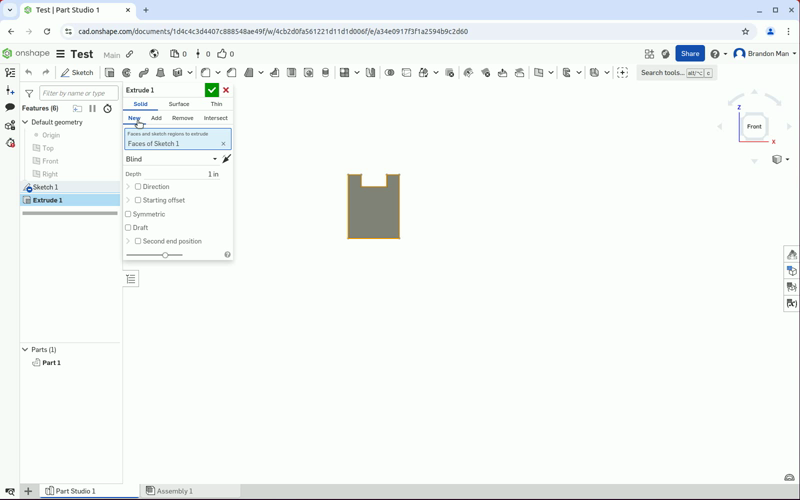
key(tab, 4)
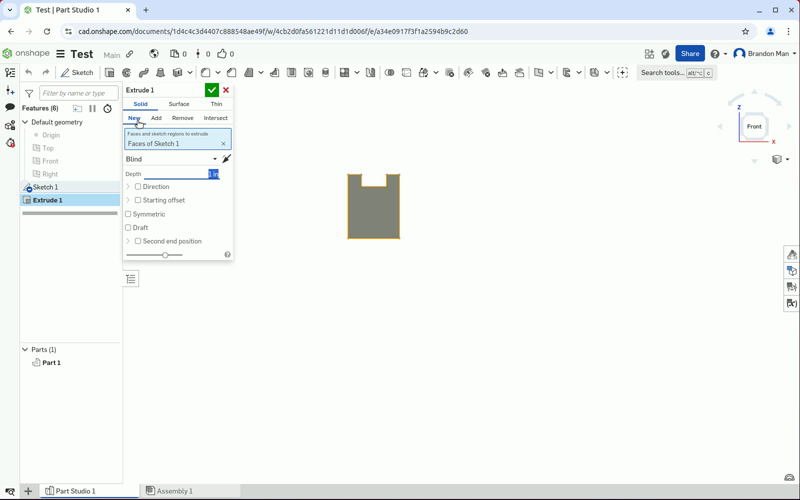
text(15.646)
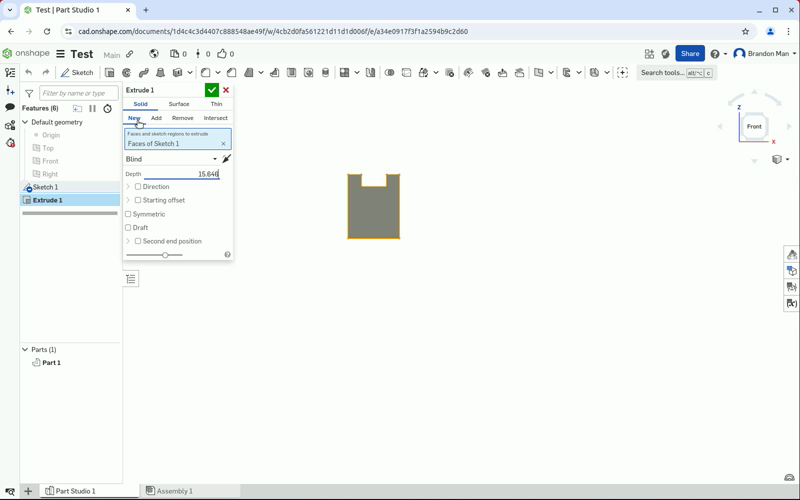
key(enter)
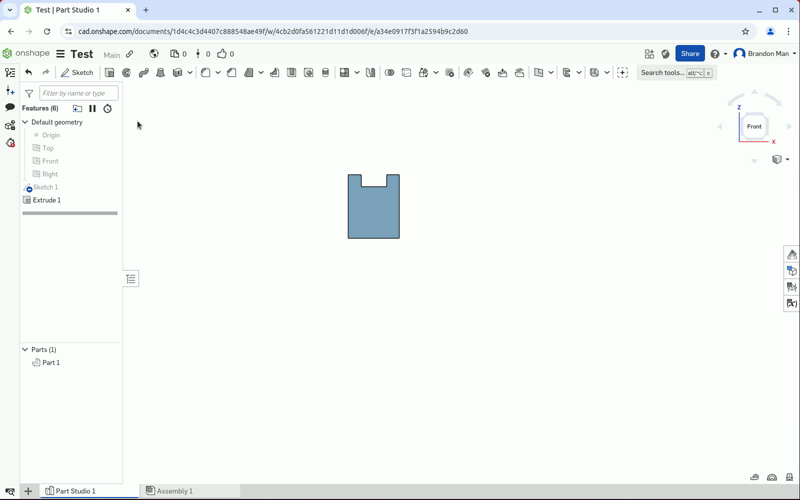
key(shift+h)
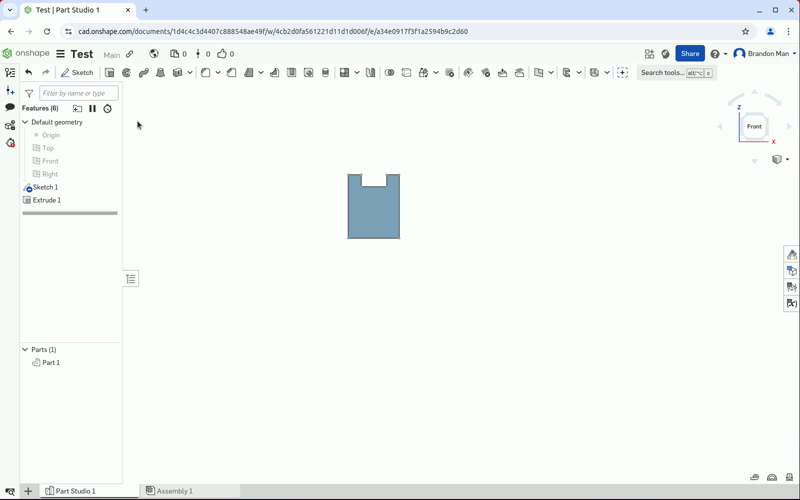
key(shift+h)
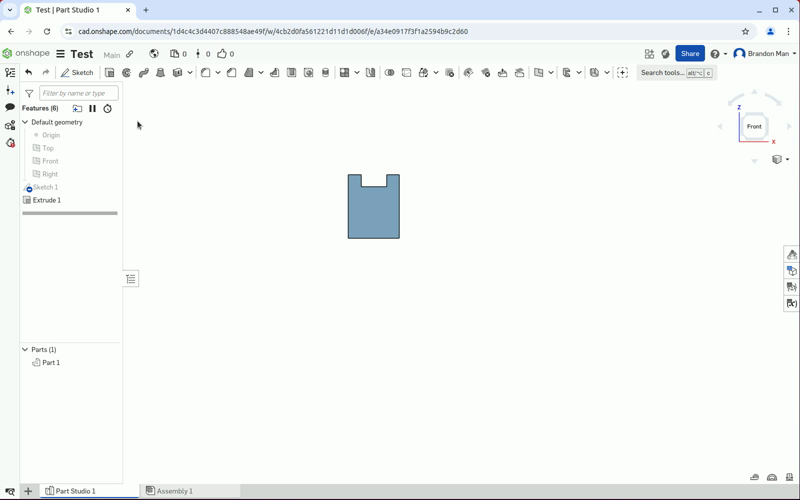
mouse_move(73, 189)
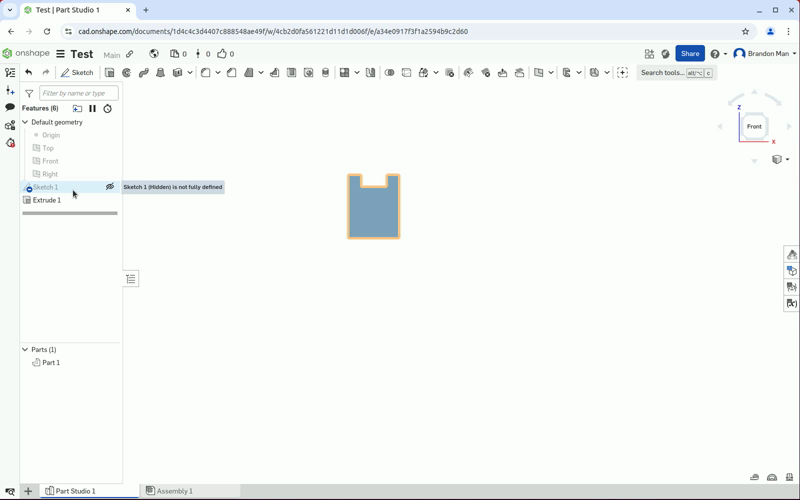
click(73, 189)
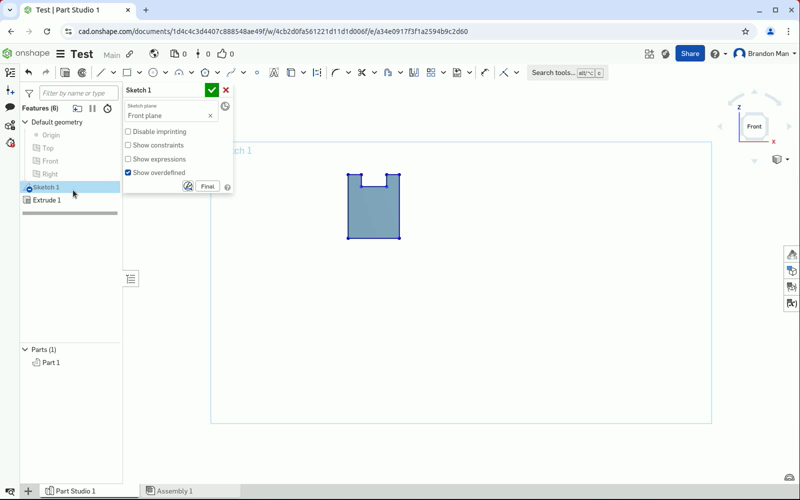
mouse_move(229, 92)
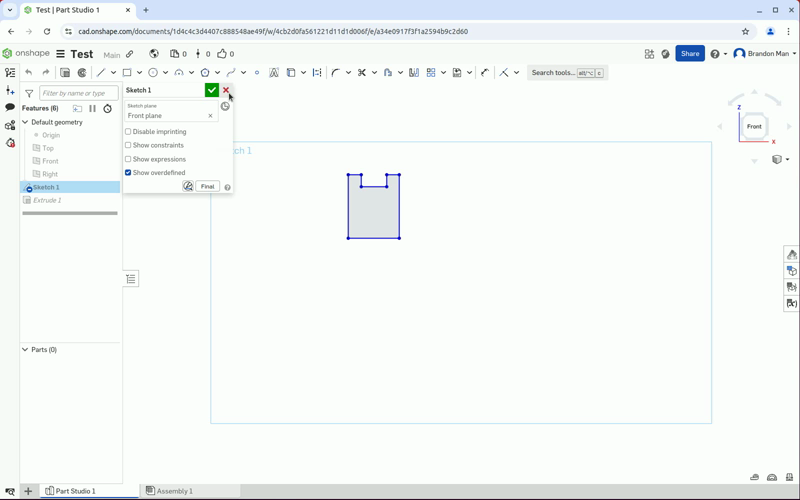
click(229, 92)
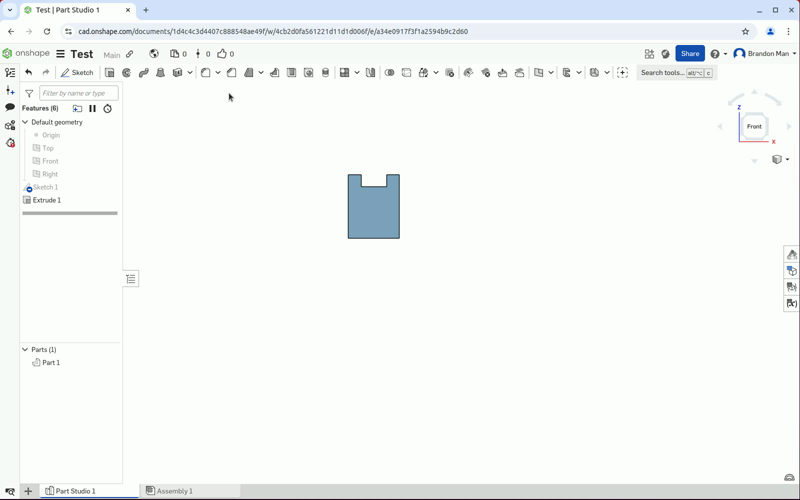
mouse_move(73, 352)
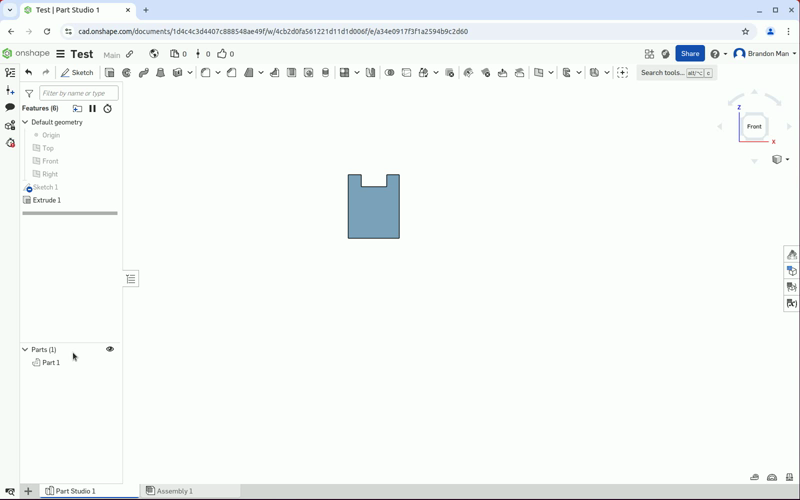
key(y)
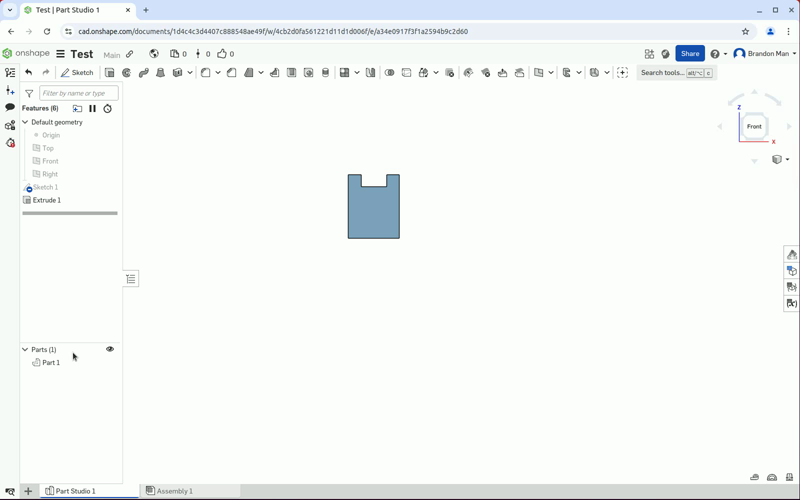
key(shift+p)
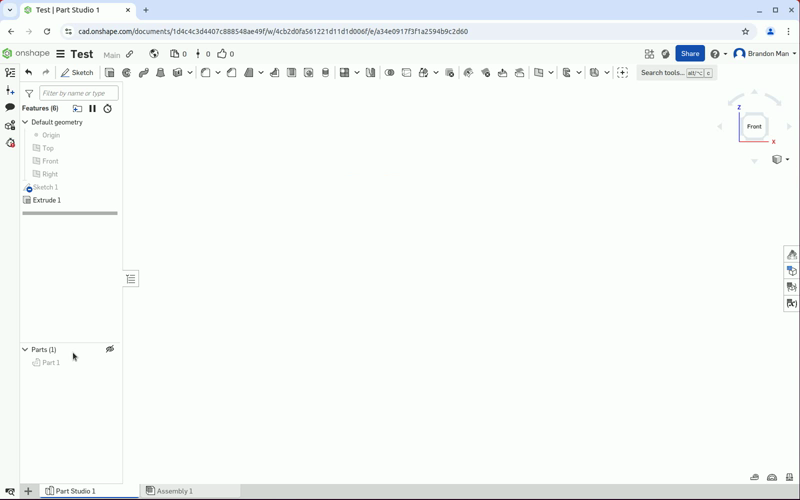
key(space)
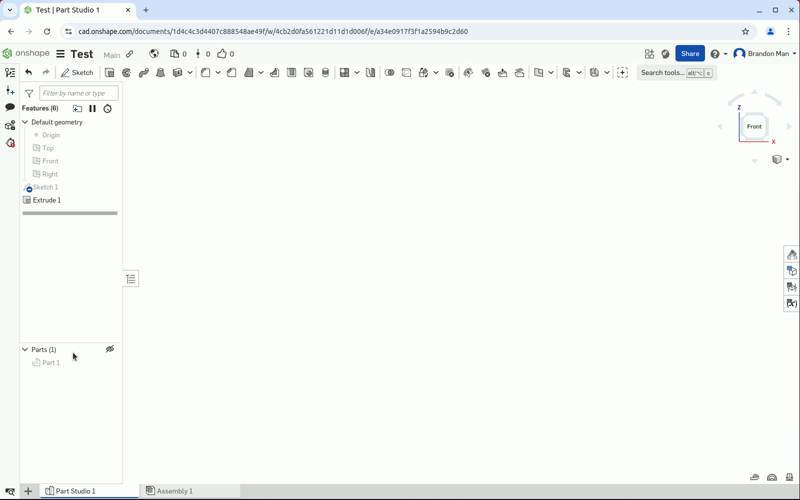
key_down(shift)
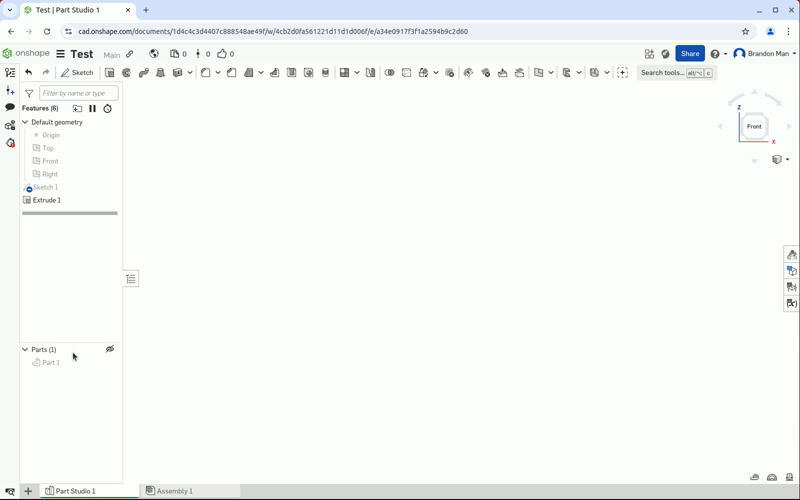
key(left)
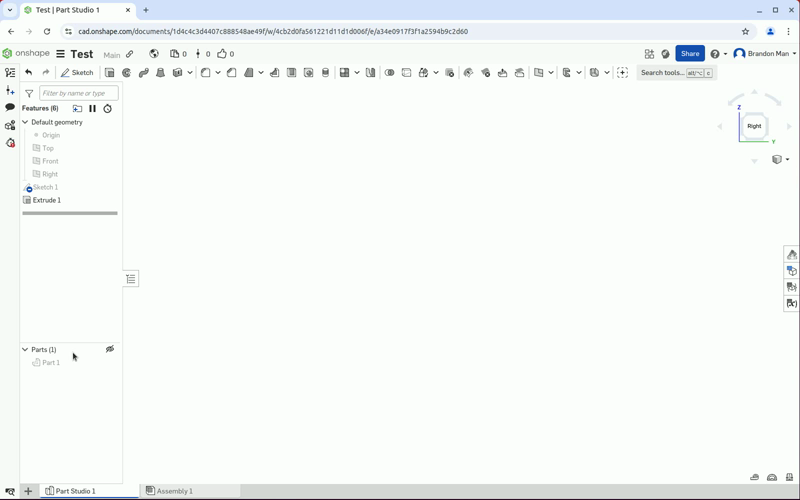
key_up(shift)
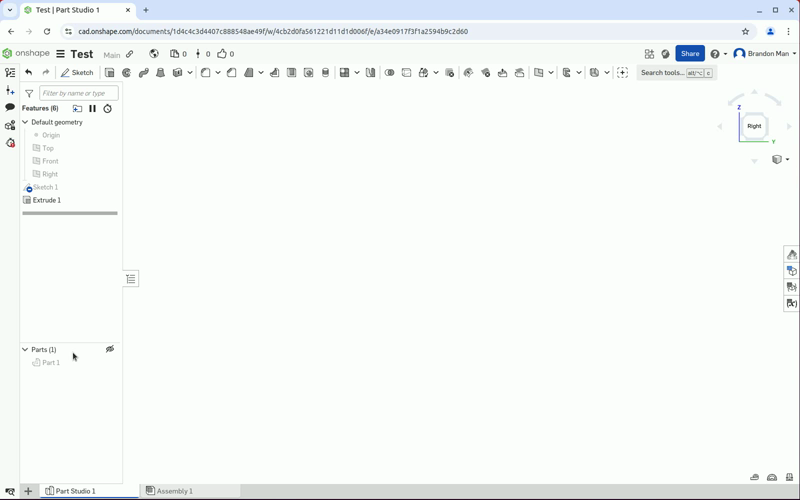
mouse_move(73, 352)
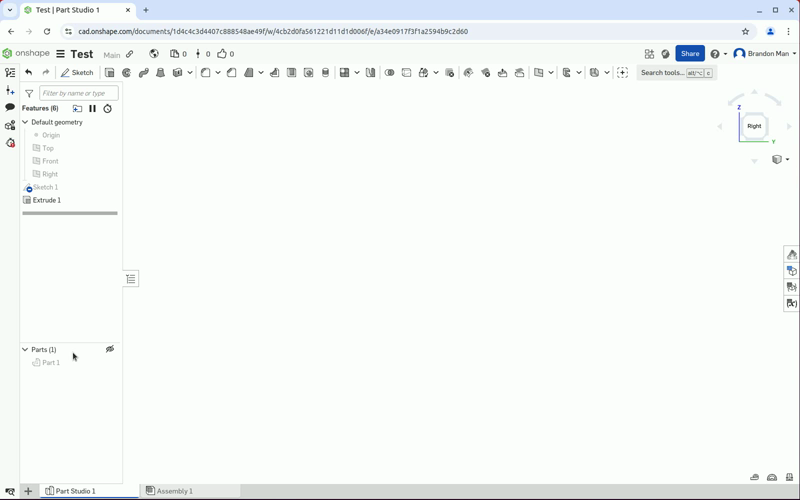
key(shift+y)
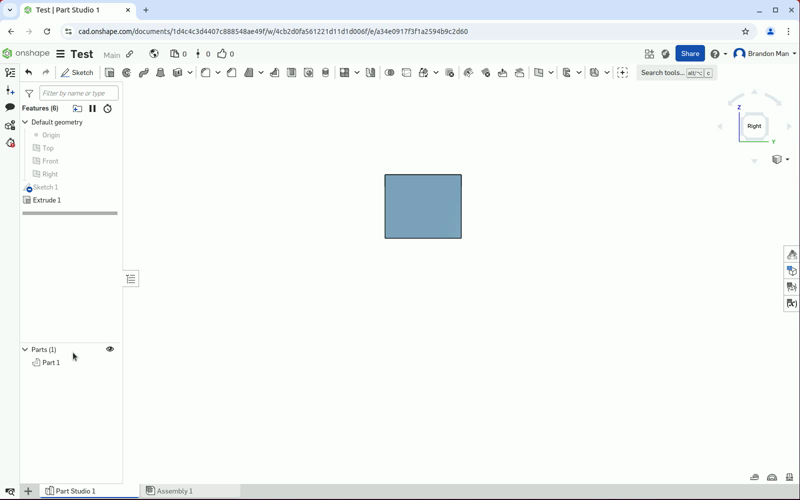
mouse_move(541, 75)
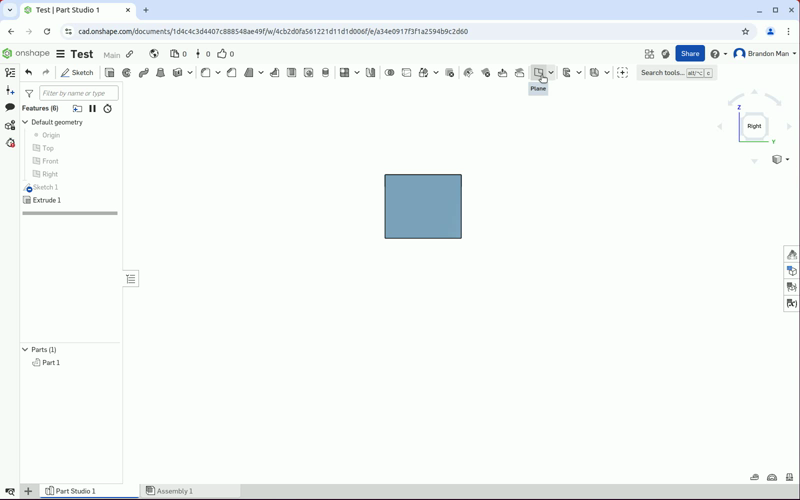
click(541, 75)
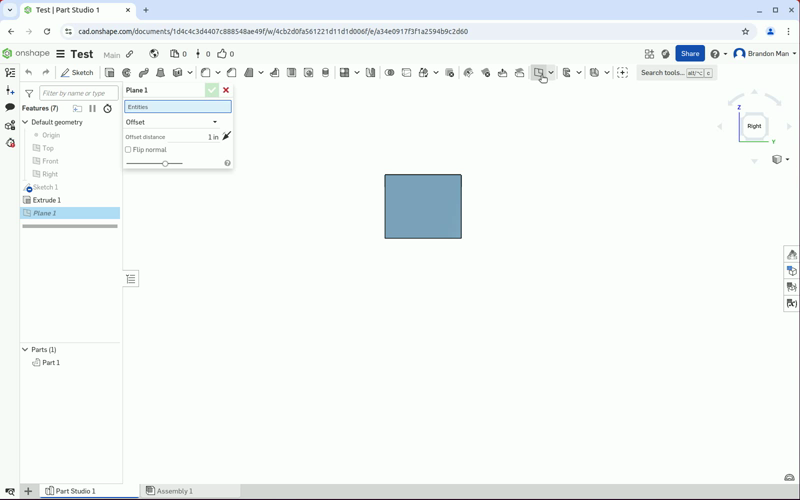
mouse_move(73, 176)
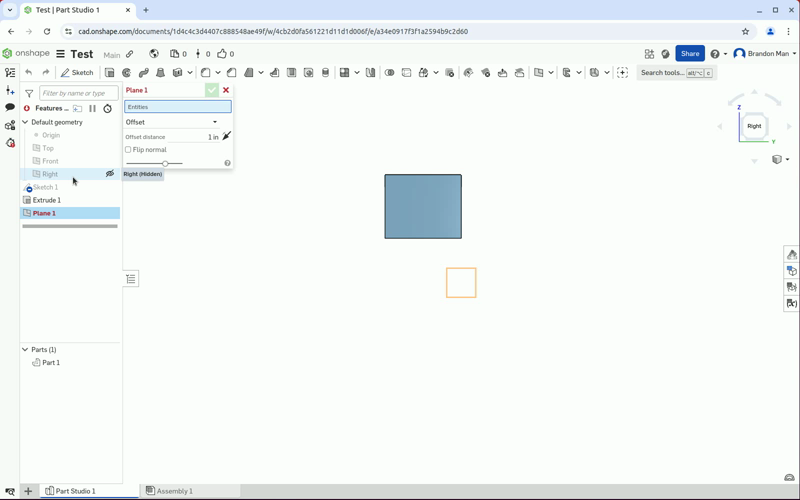
click(73, 176)
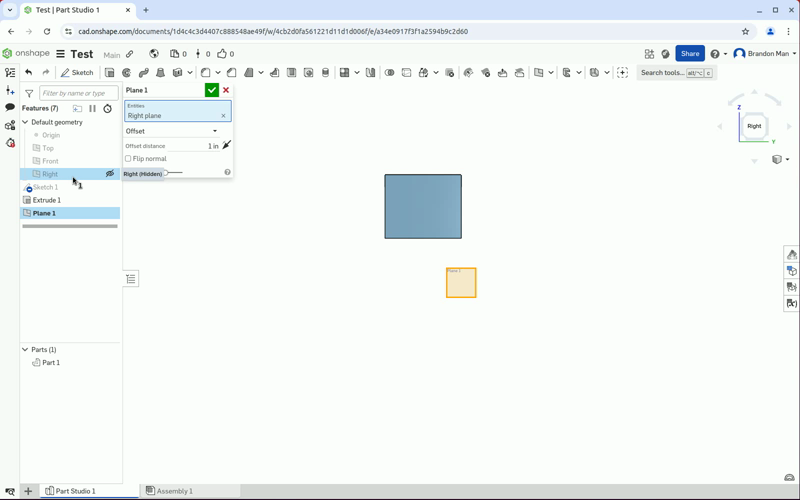
key(tab, 2)
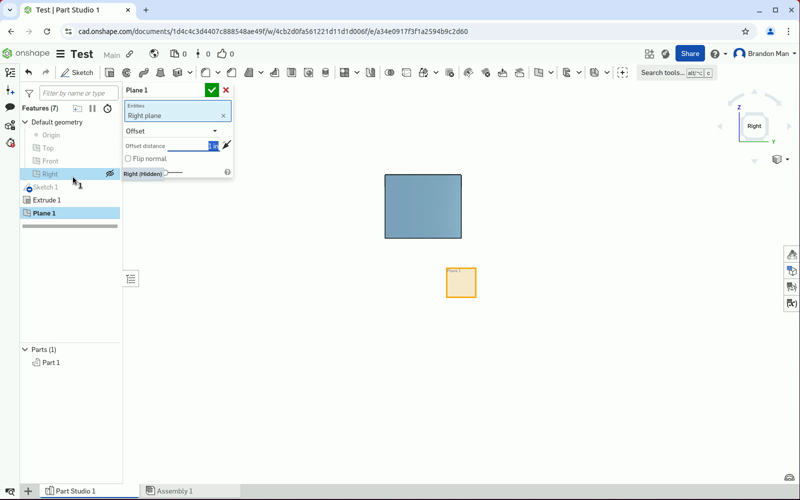
text(23.108)
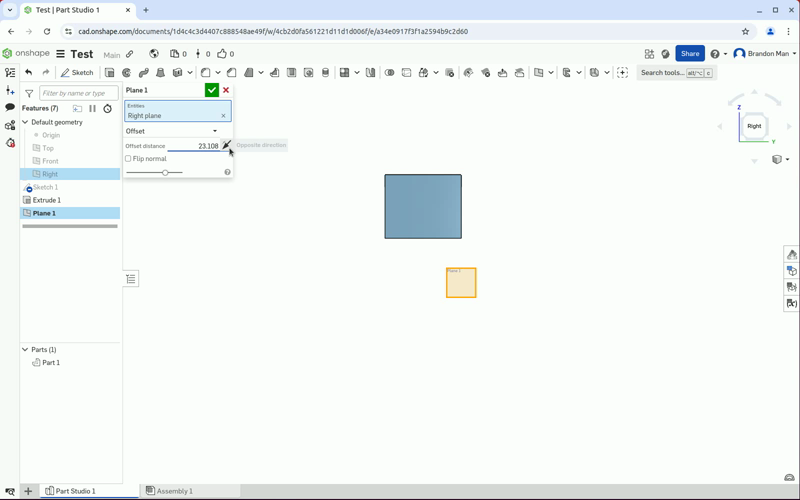
mouse_move(229, 147)
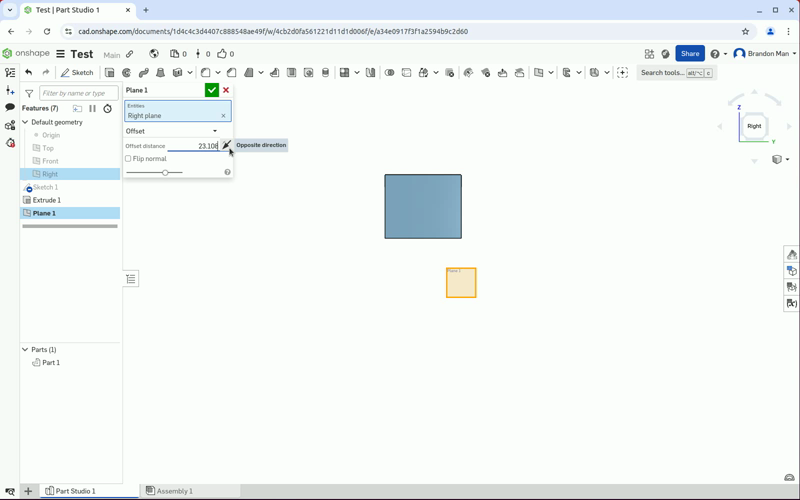
click(229, 147)
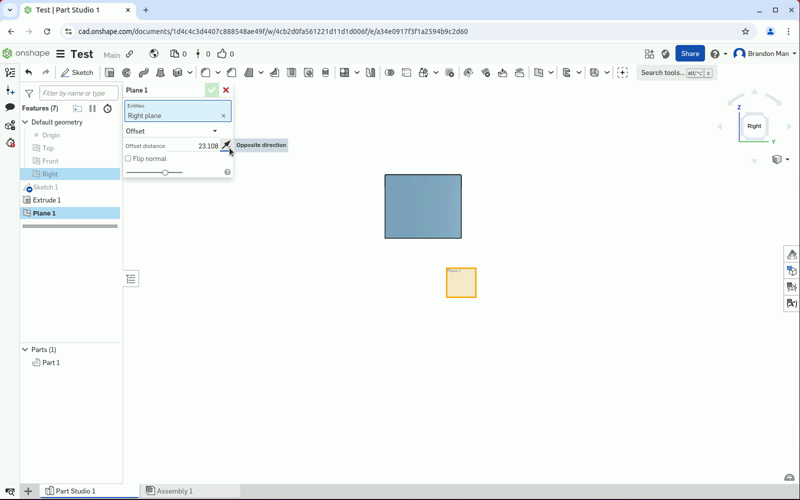
key(enter, 2)
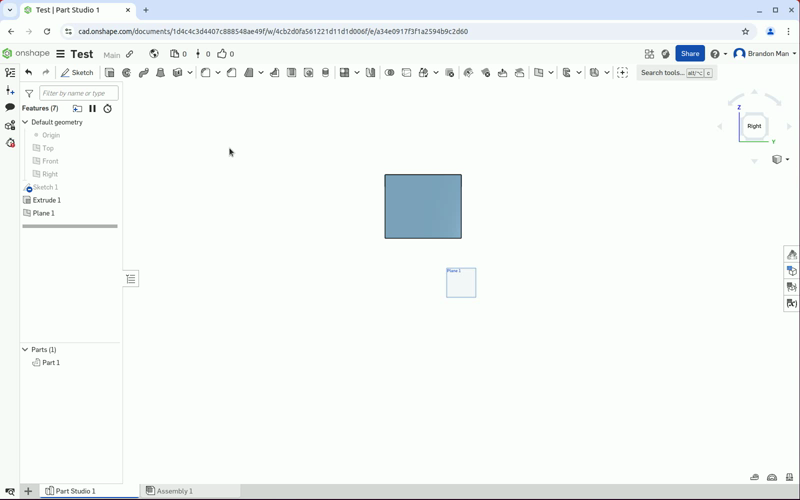
key(shift+s)
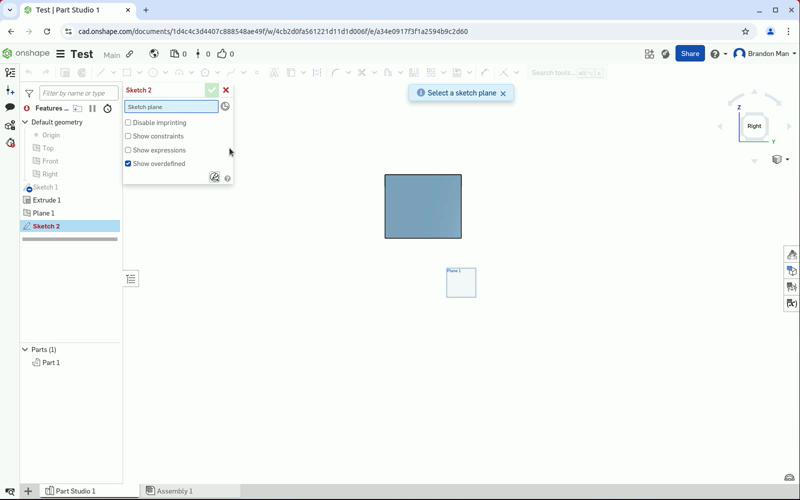
mouse_move(73, 215)
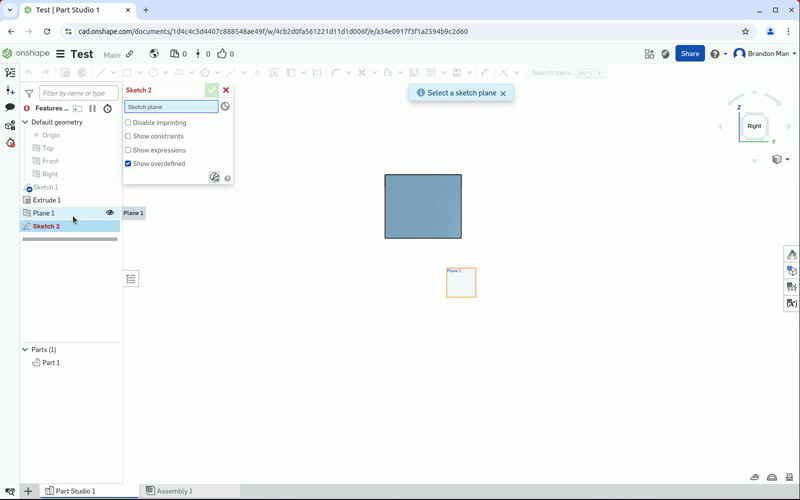
click(73, 215)
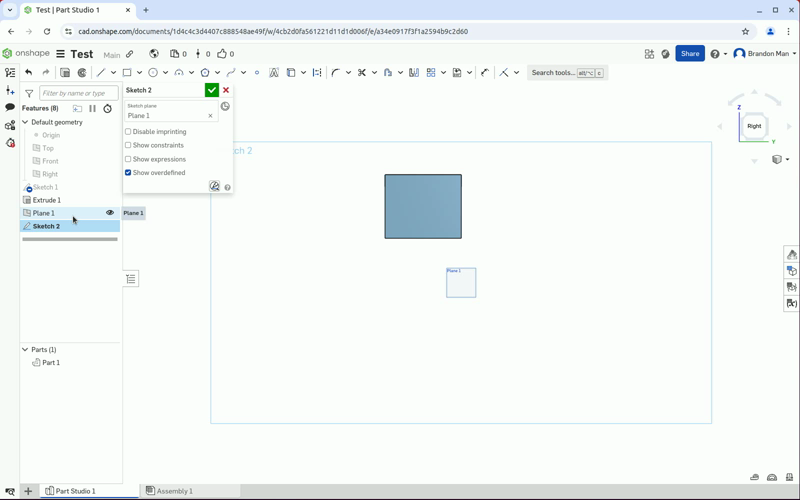
mouse_move(73, 352)
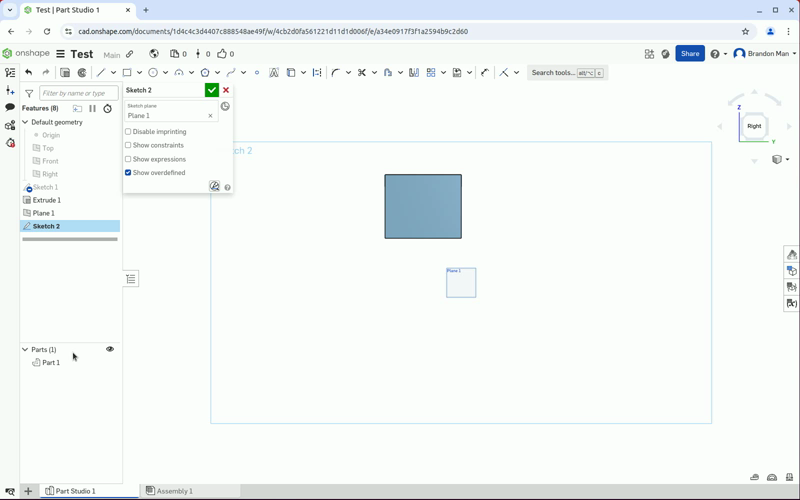
key(y)
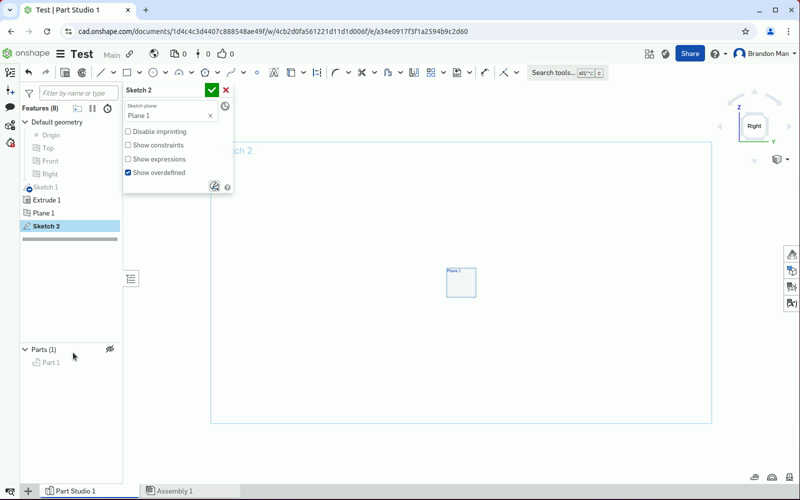
key(l)
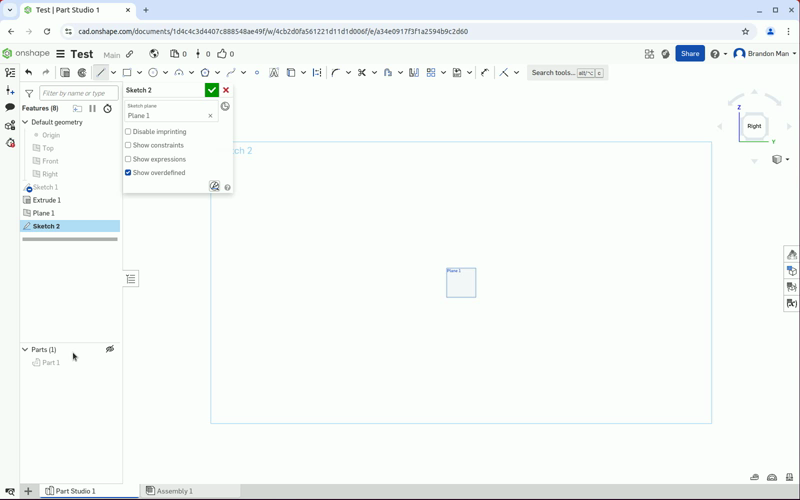
key_down(shift)
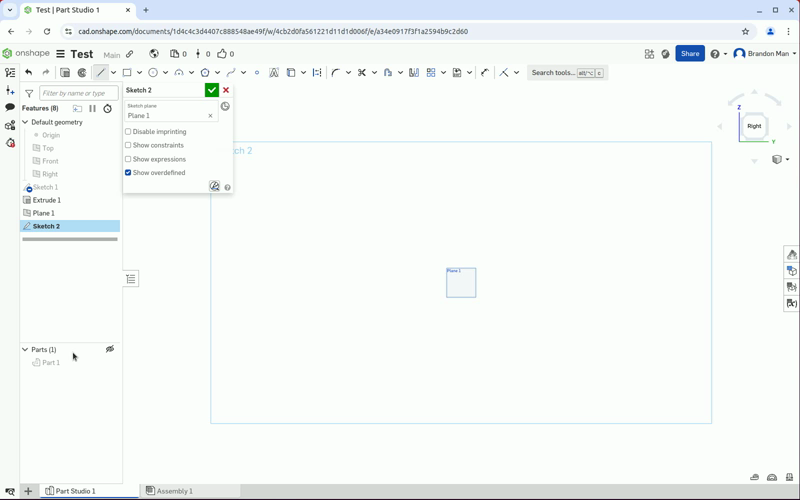
mouse_move(411, 240)
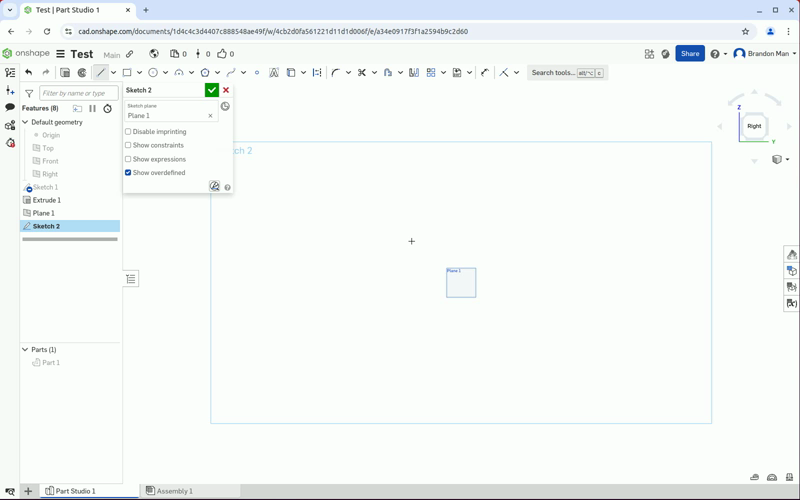
click(411, 240)
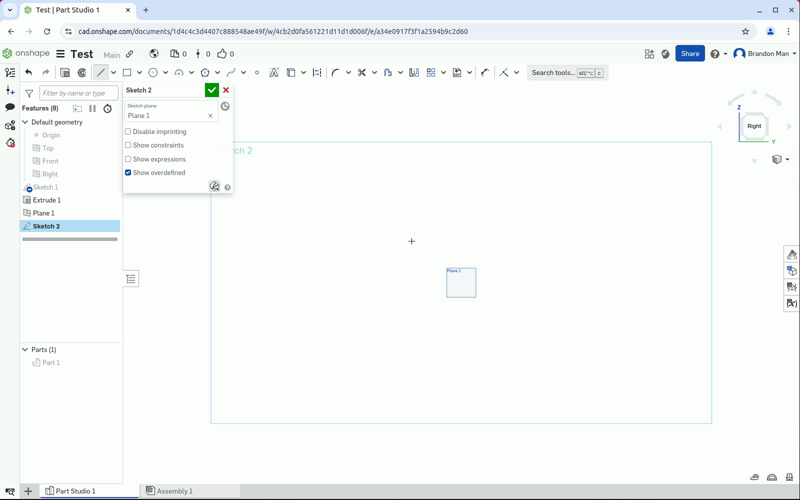
key_up(shift)
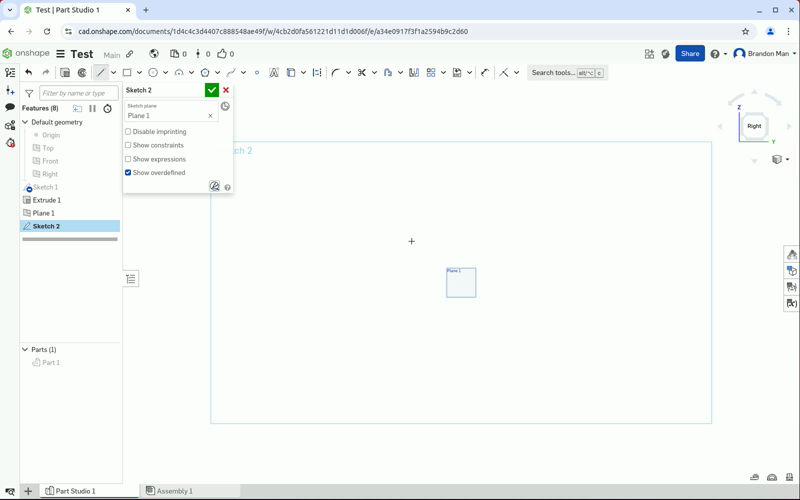
key_down(shift)
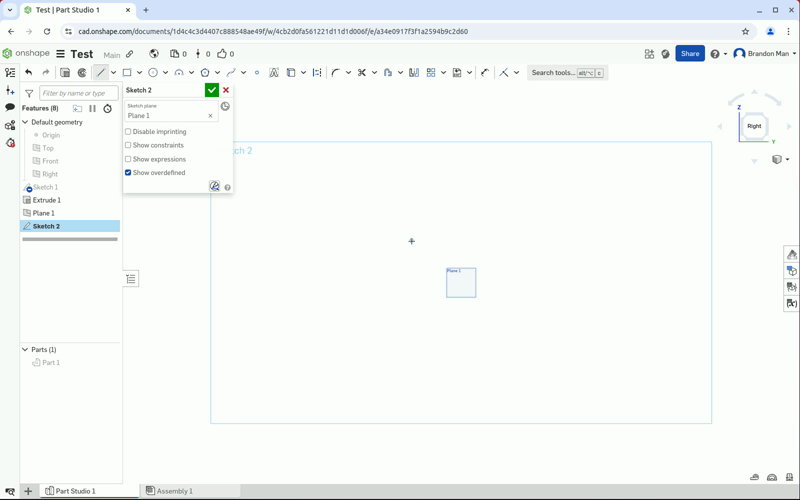
mouse_move(441, 240)
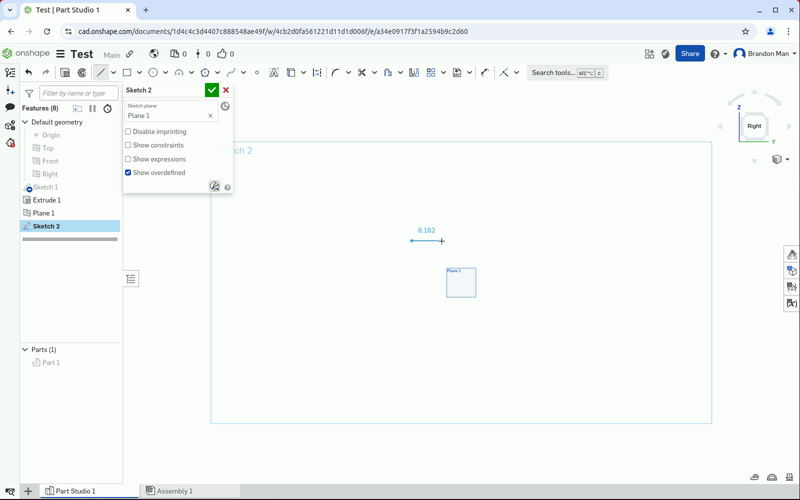
mouse_move(438, 240)
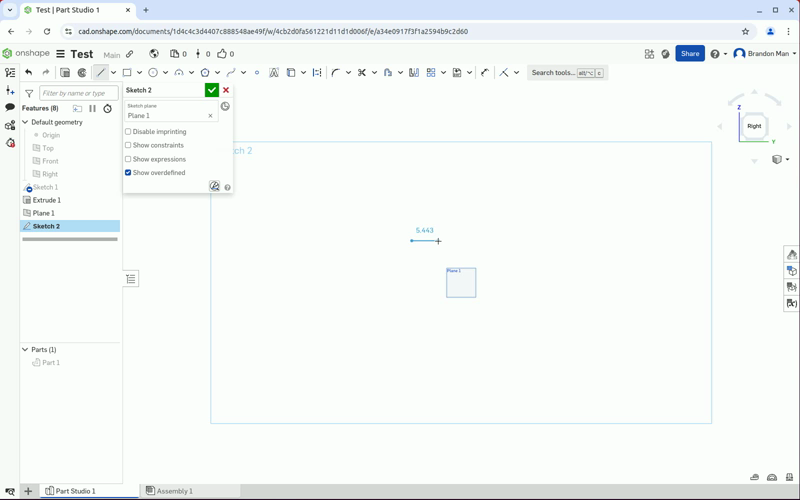
click(438, 240)
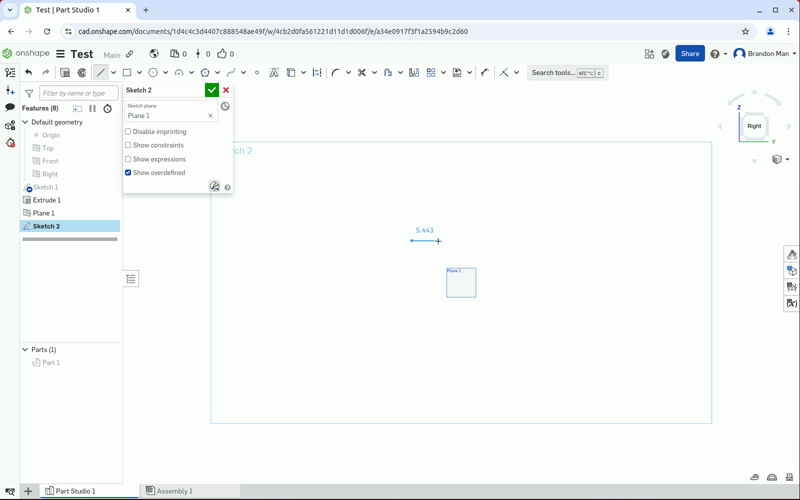
key_up(shift)
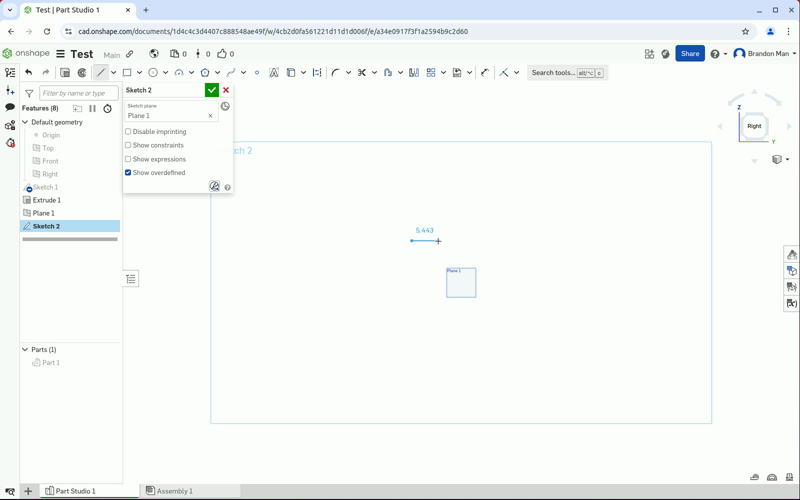
key_down(shift)
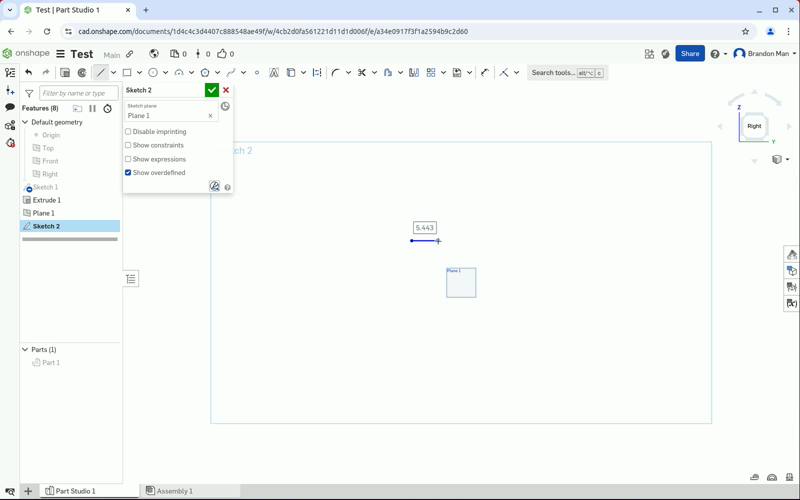
mouse_move(468, 240)
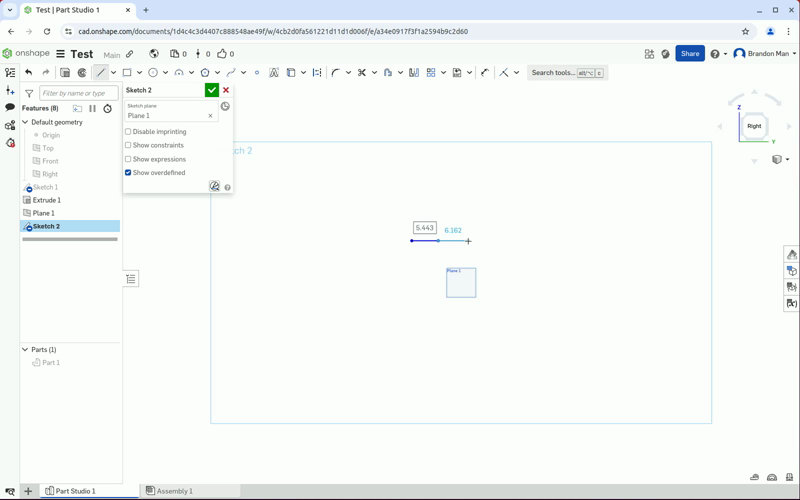
mouse_move(438, 237)
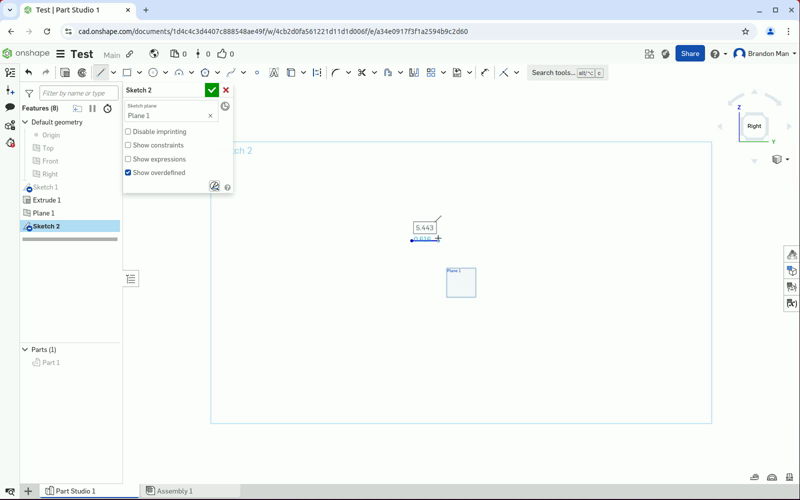
scroll(6)
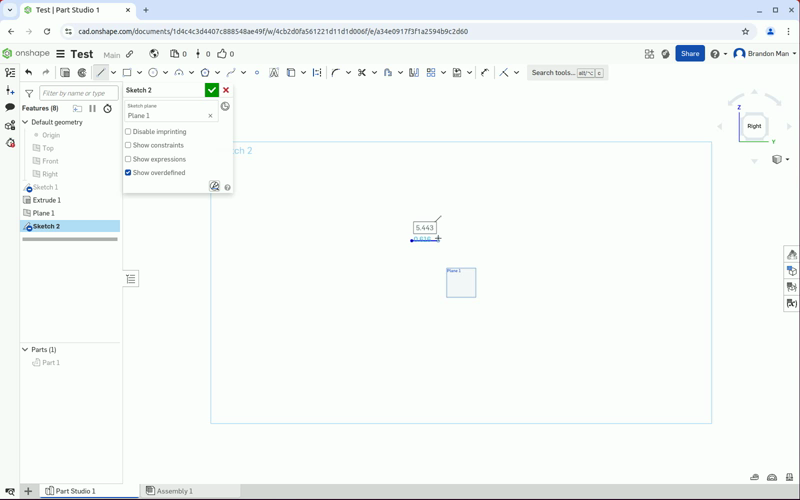
scroll(6)
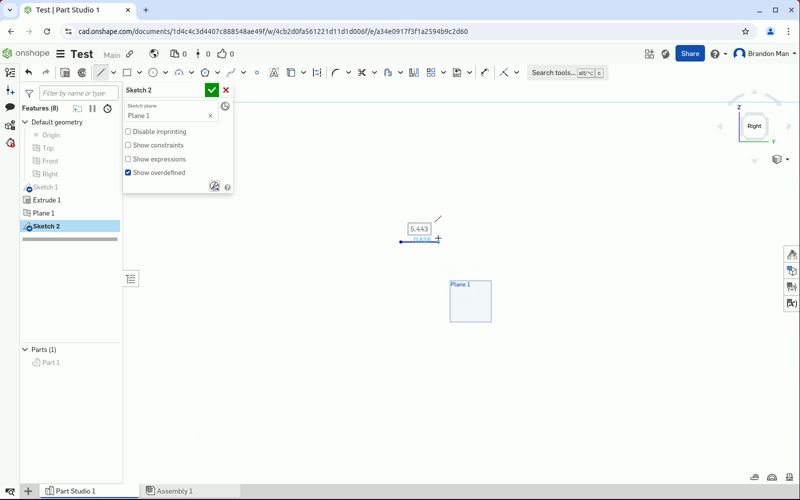
scroll(6)
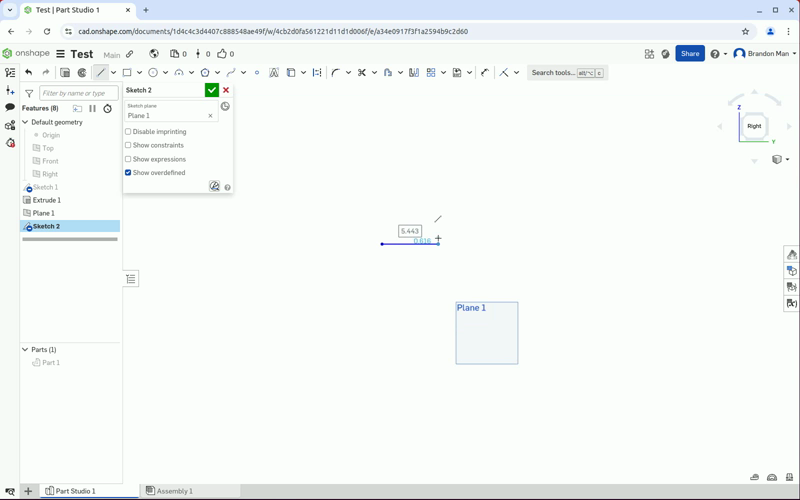
scroll(6)
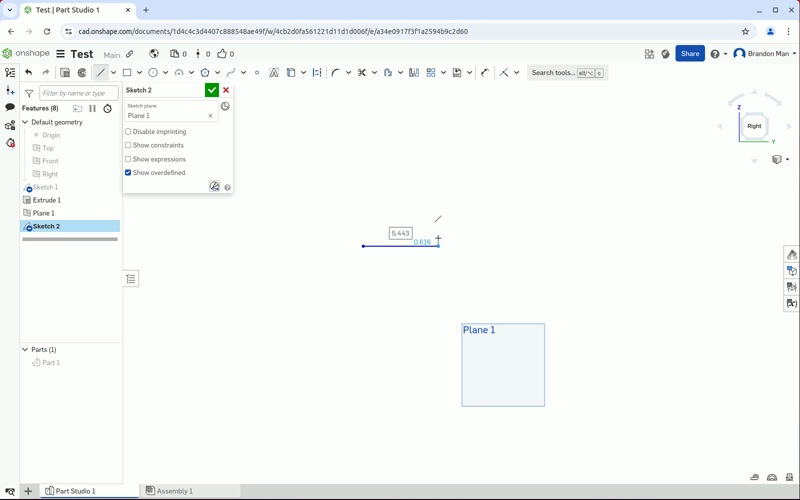
scroll(6)
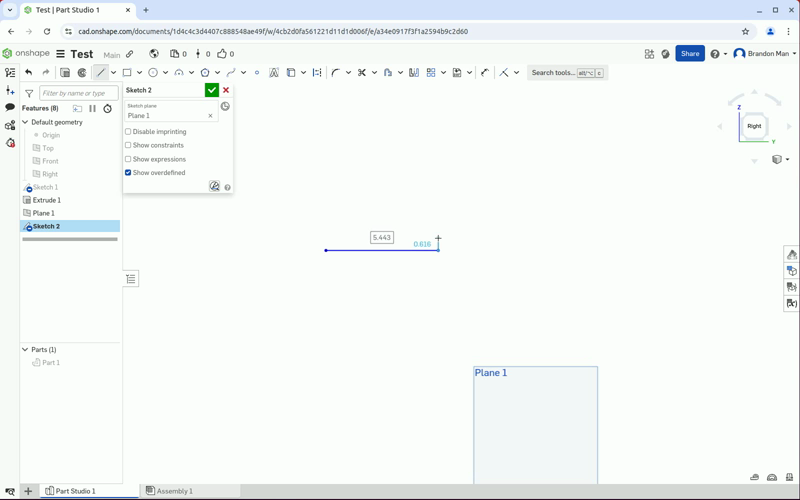
scroll(6)
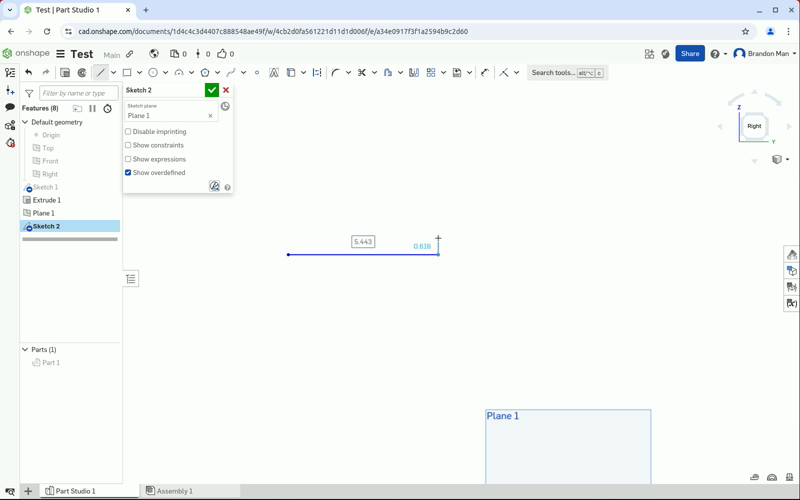
scroll(6)
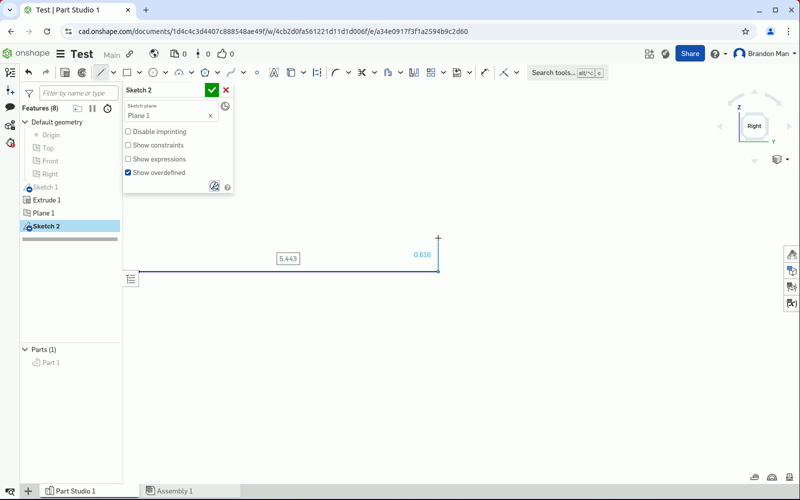
click(438, 237)
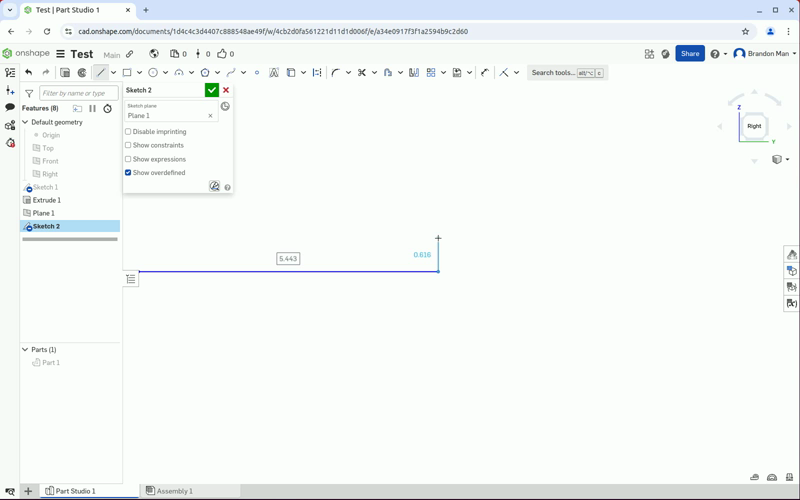
scroll(-6)
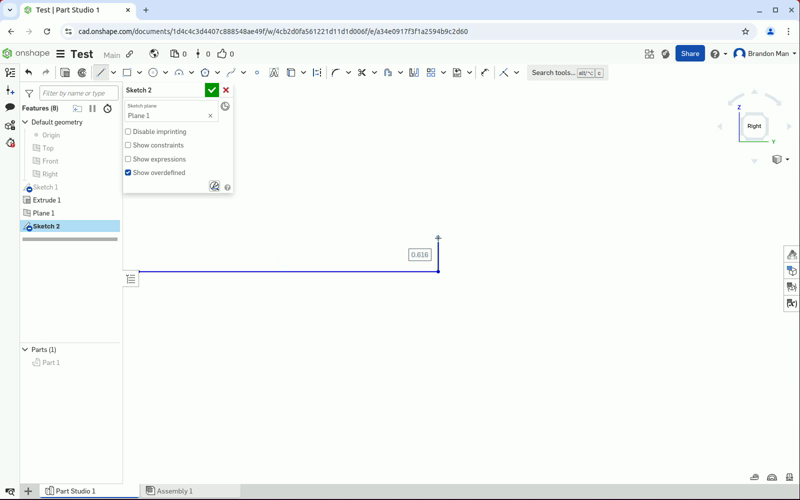
scroll(-6)
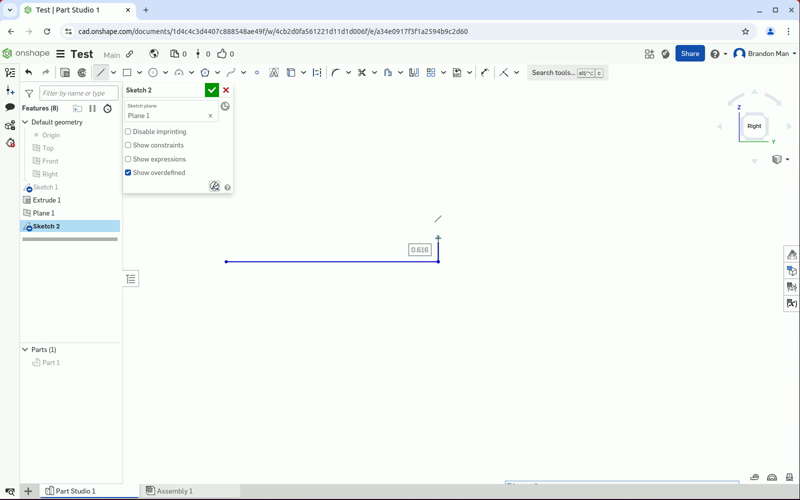
scroll(-6)
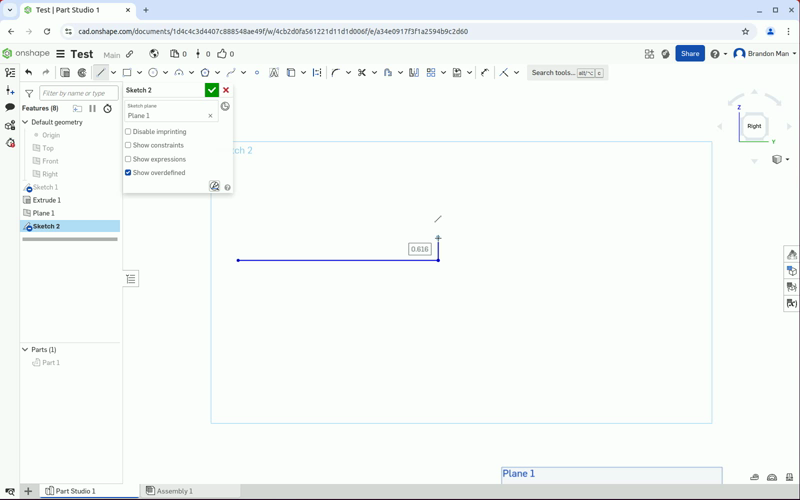
scroll(-6)
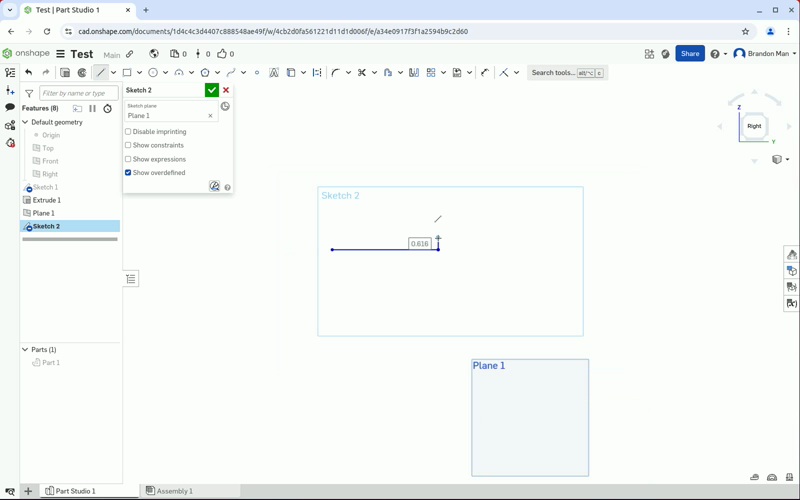
scroll(-6)
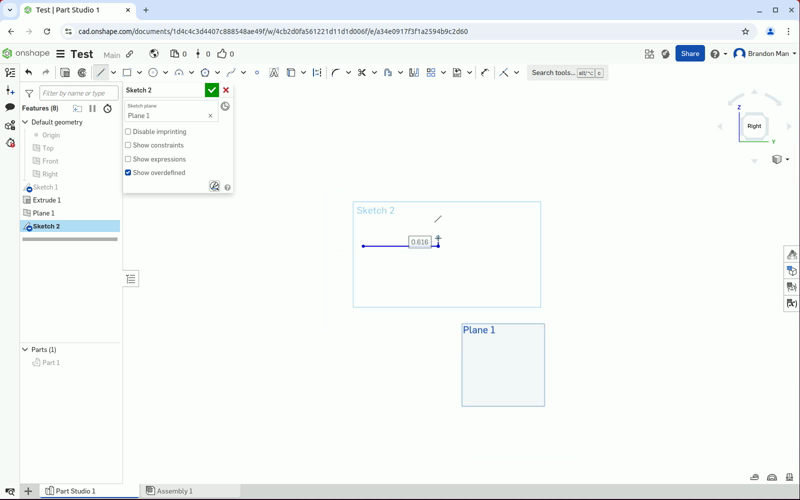
scroll(-6)
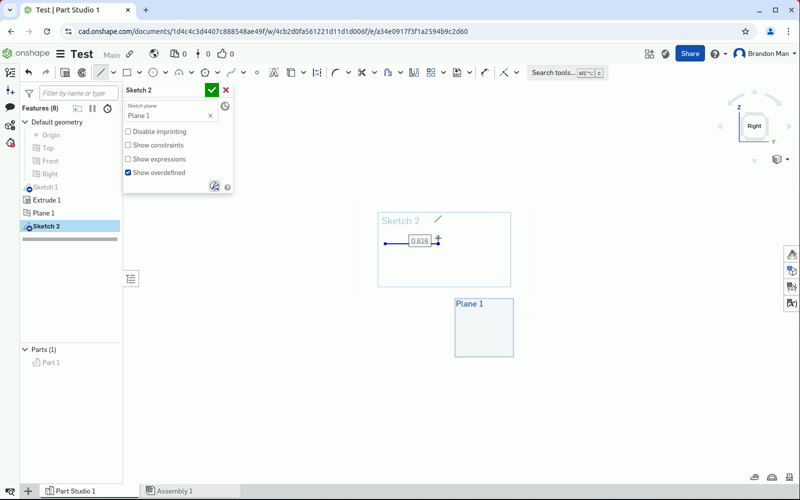
scroll(-6)
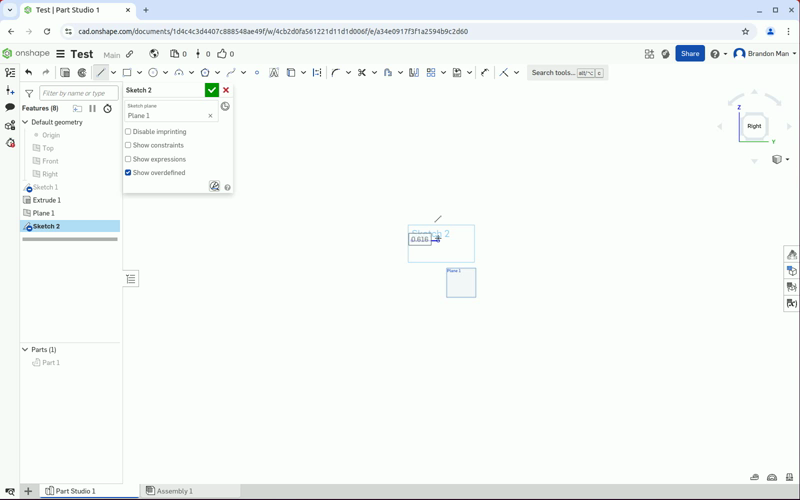
key_up(shift)
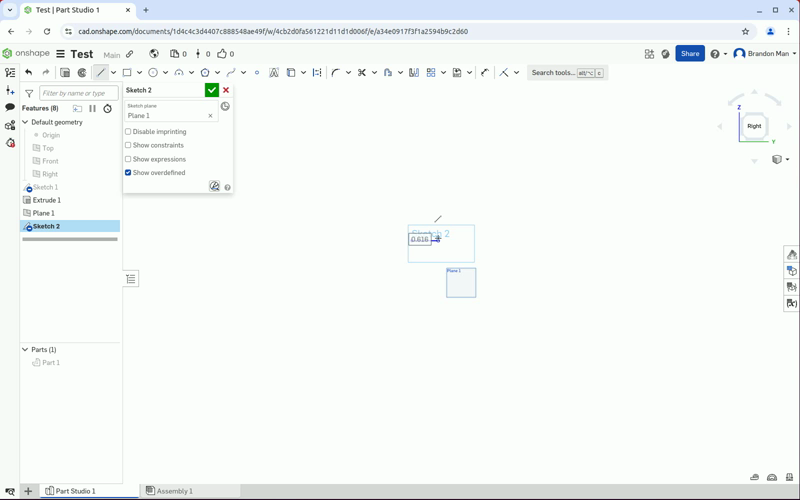
key_down(shift)
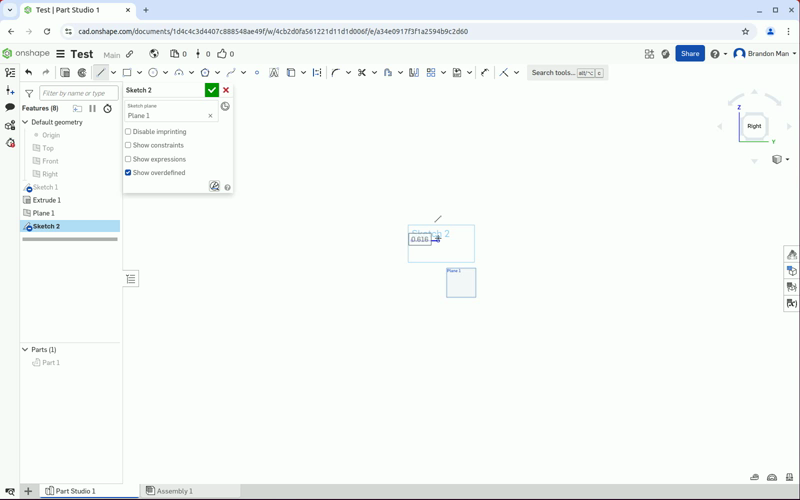
mouse_move(468, 237)
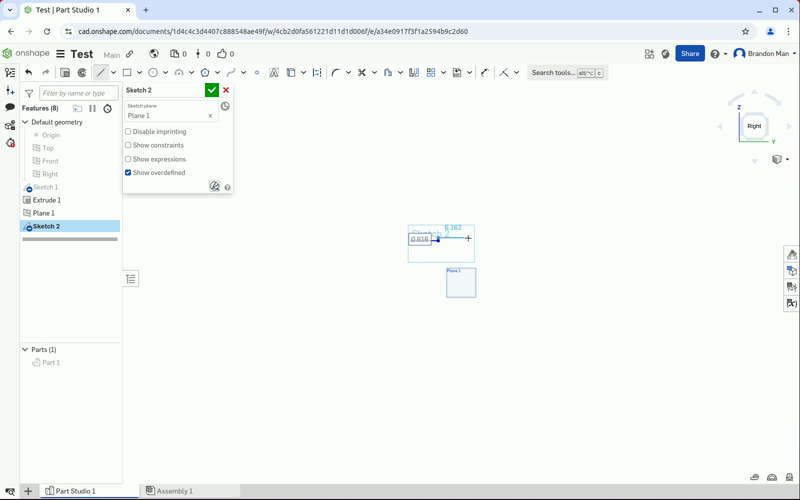
mouse_move(411, 237)
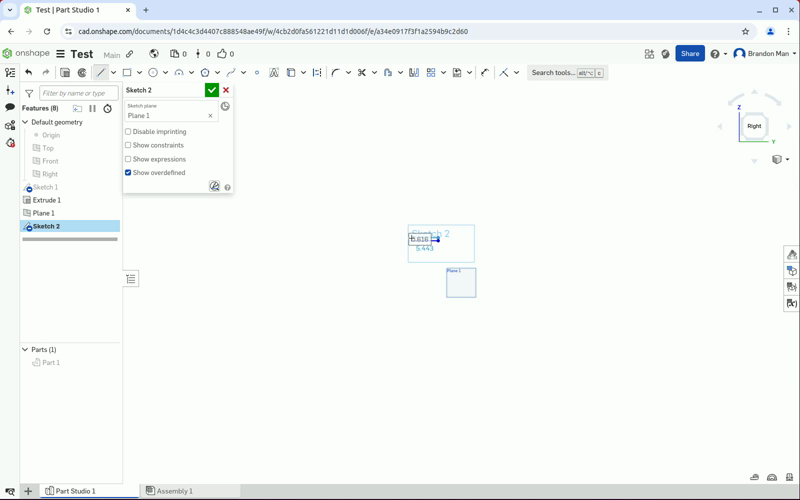
scroll(6)
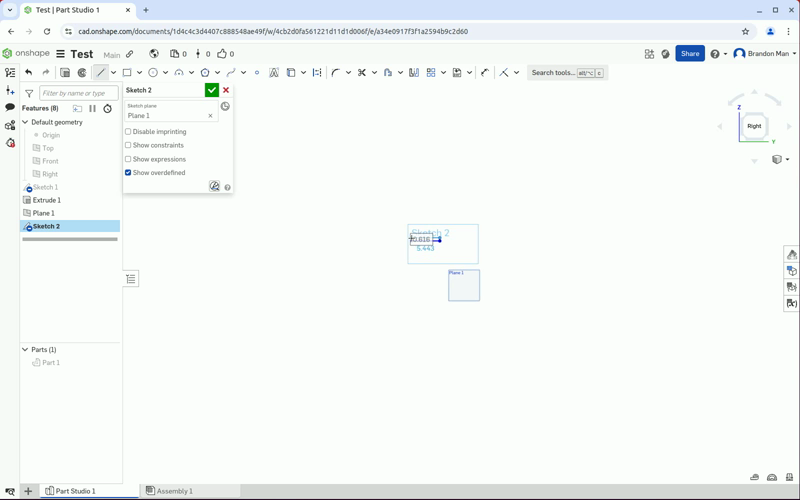
scroll(6)
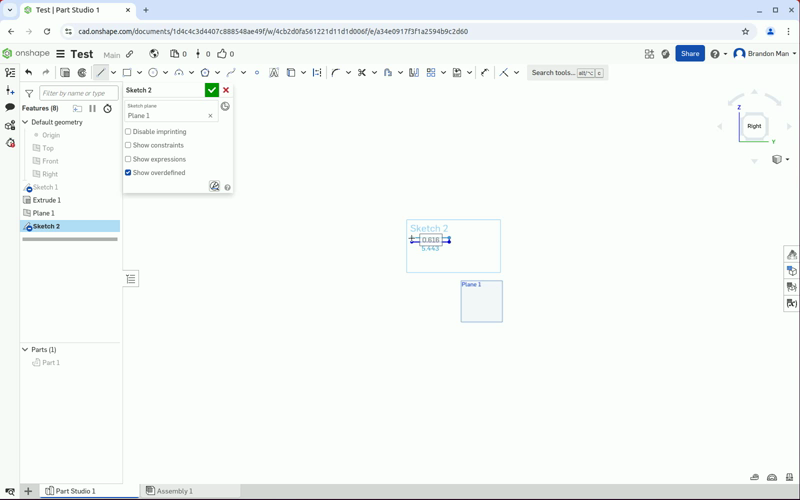
scroll(6)
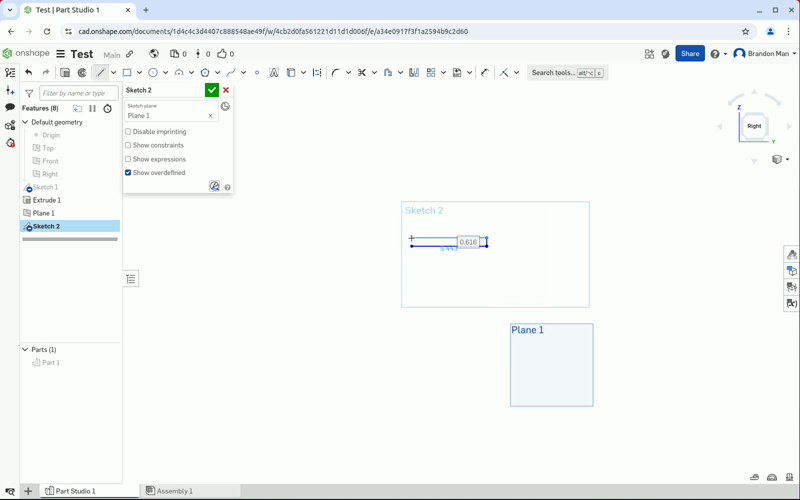
scroll(6)
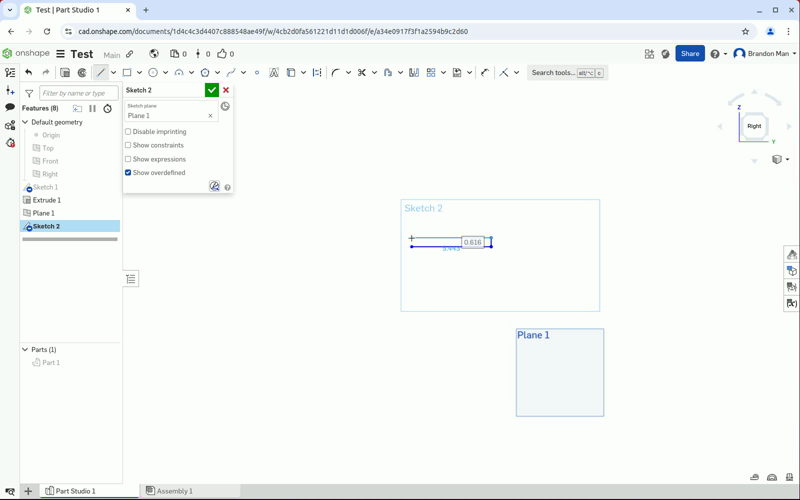
scroll(6)
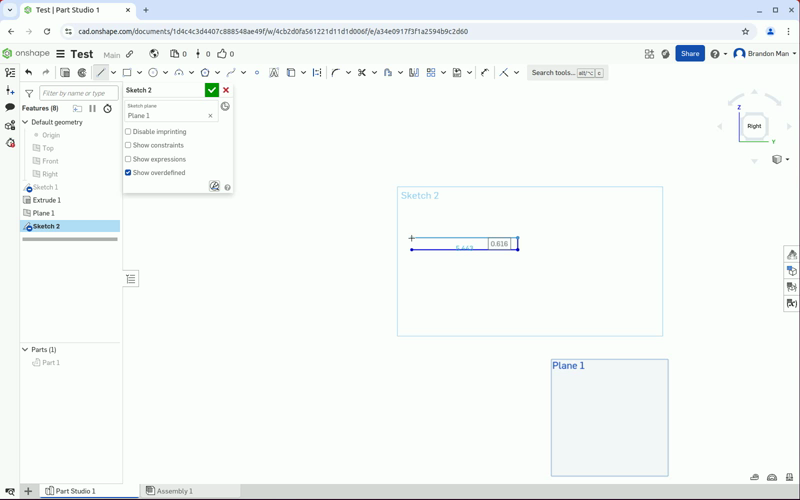
scroll(6)
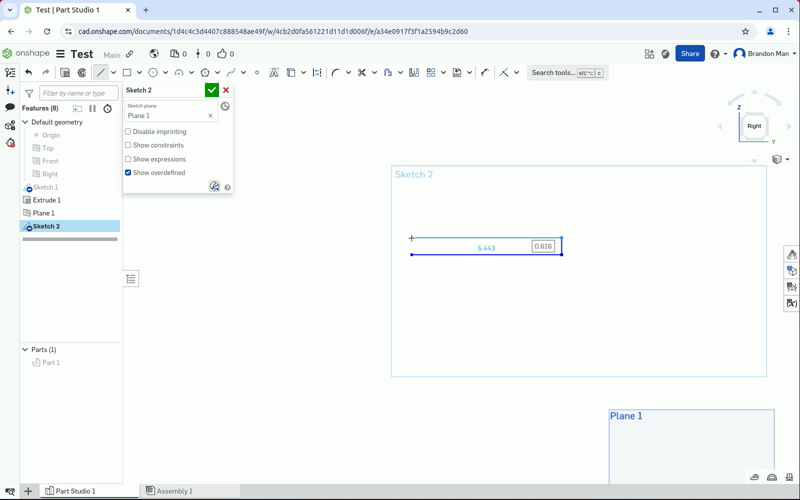
scroll(6)
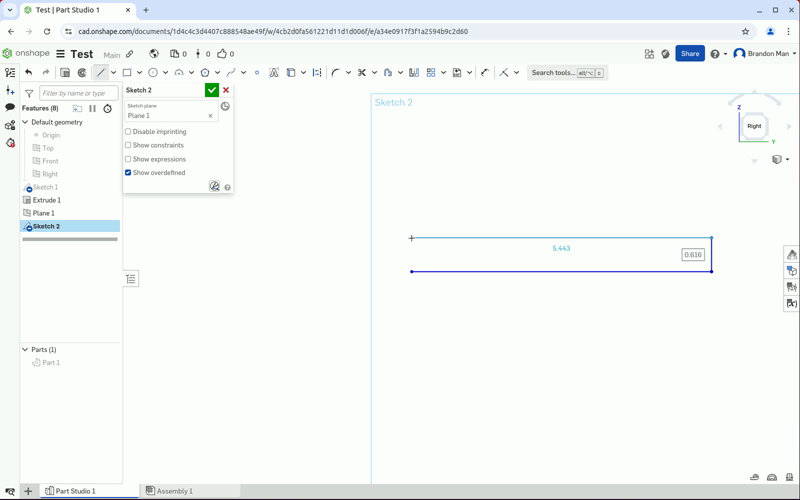
click(411, 237)
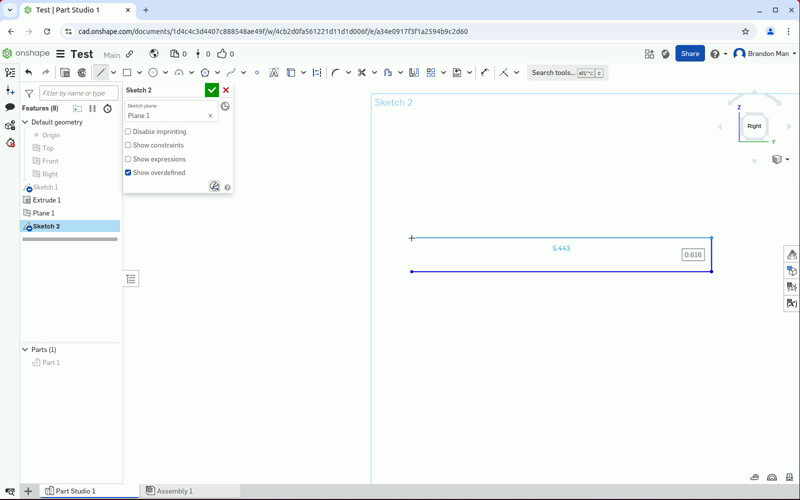
scroll(-6)
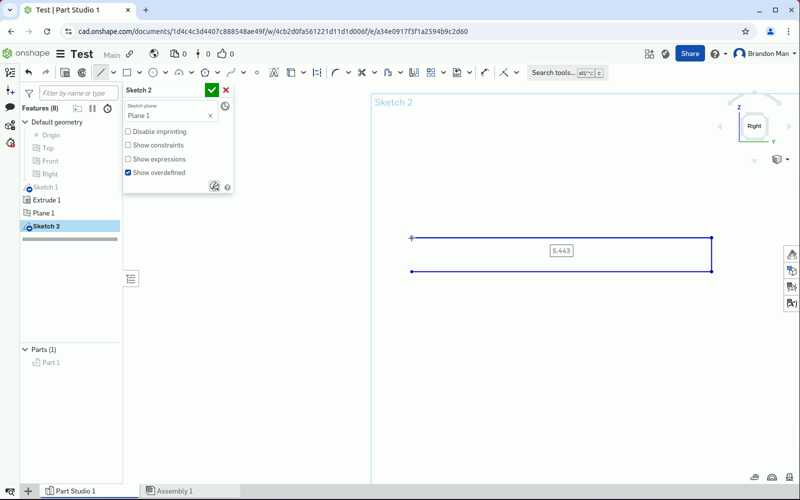
scroll(-6)
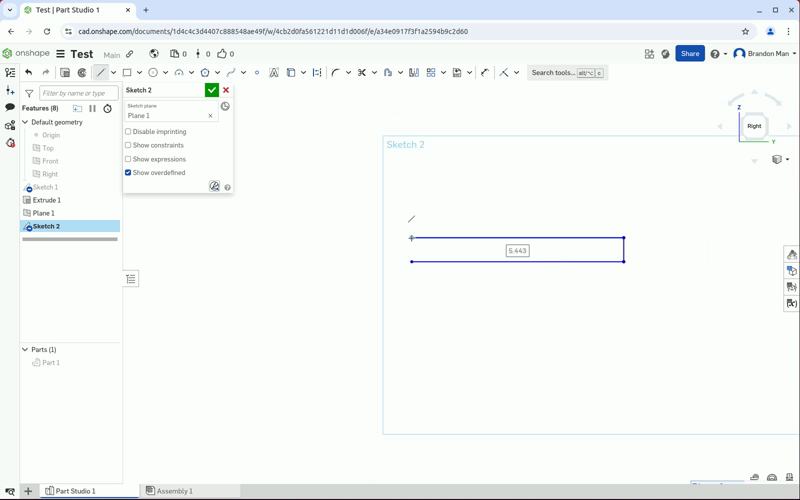
scroll(-6)
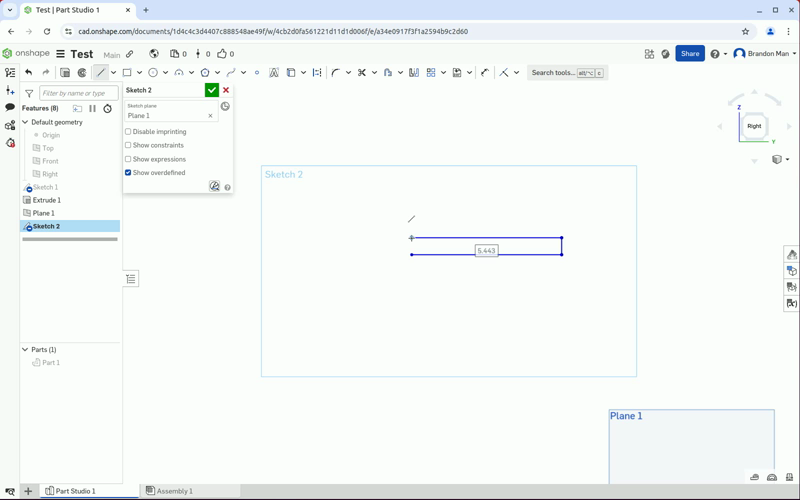
scroll(-6)
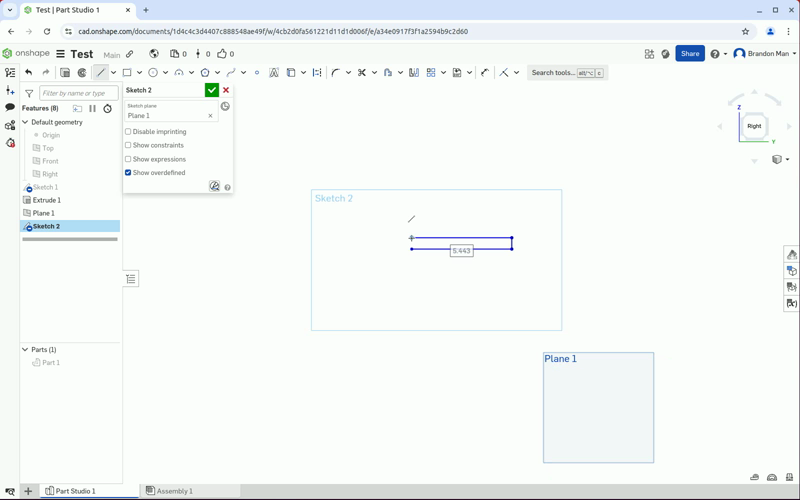
scroll(-6)
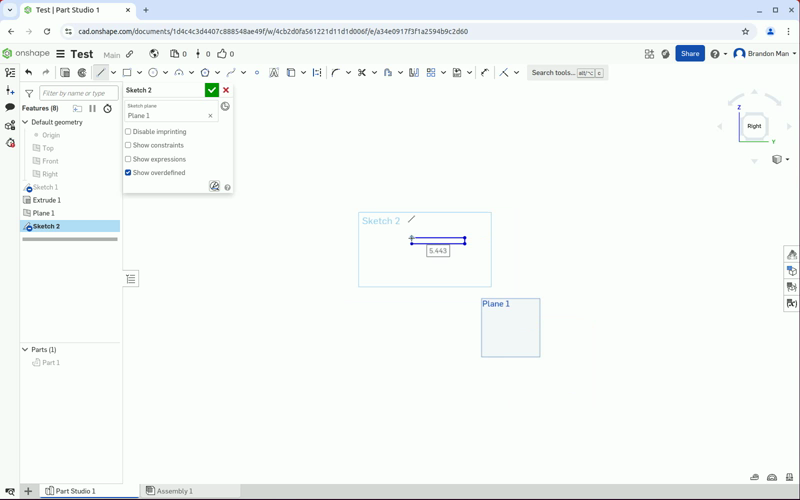
scroll(-6)
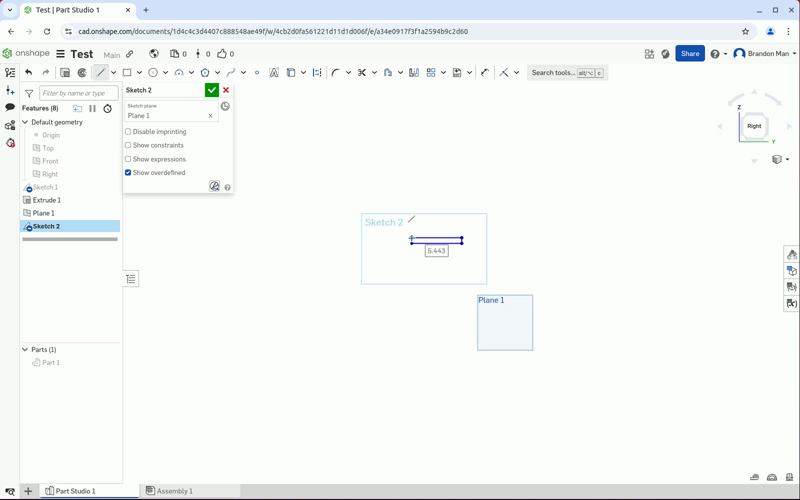
scroll(-6)
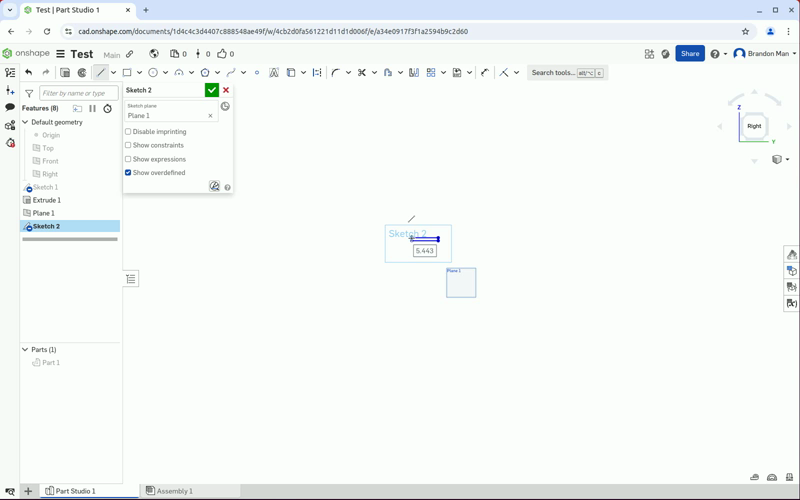
key_up(shift)
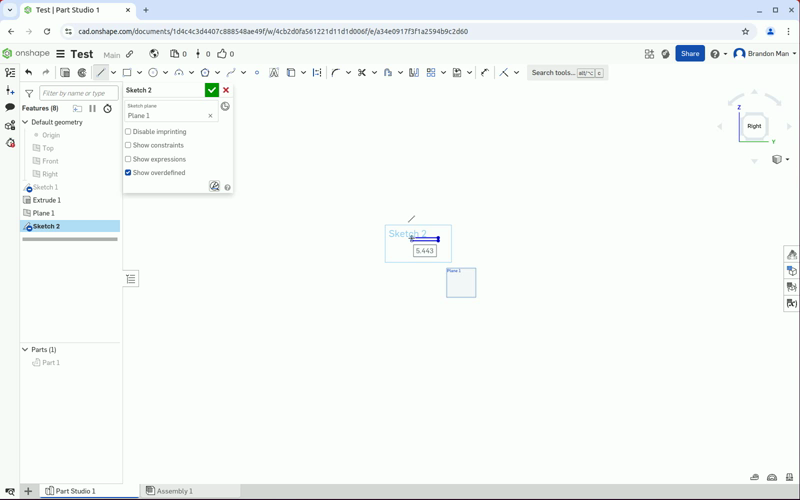
mouse_move(441, 237)
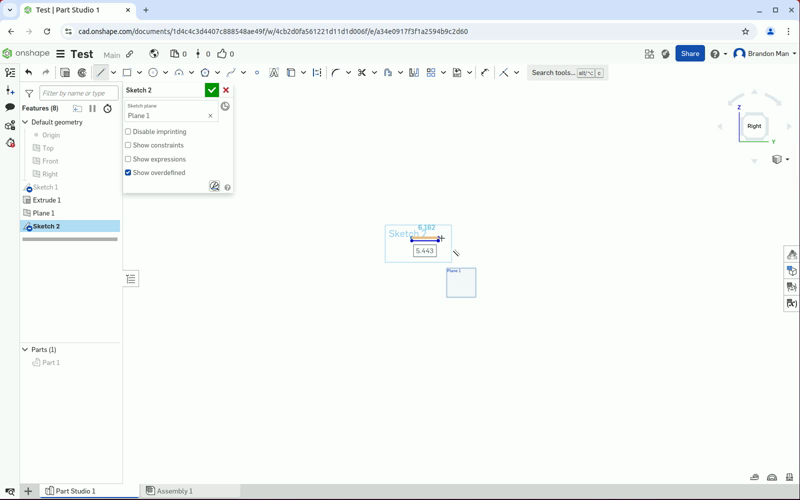
key_down(shift)
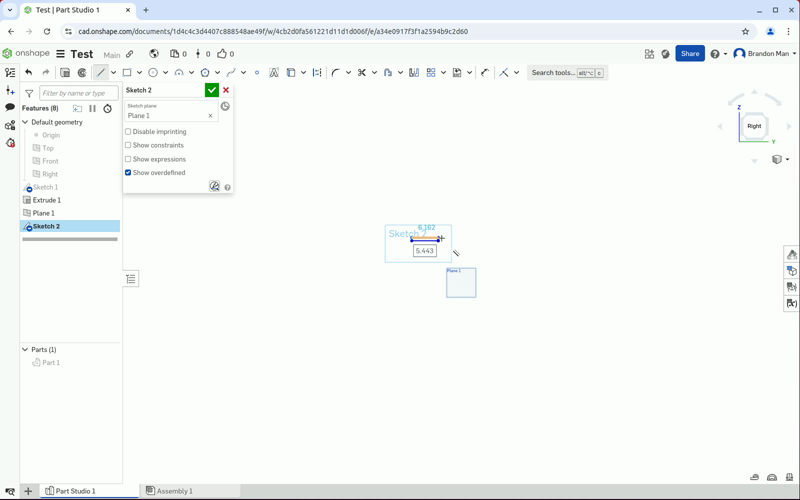
mouse_move(411, 240)
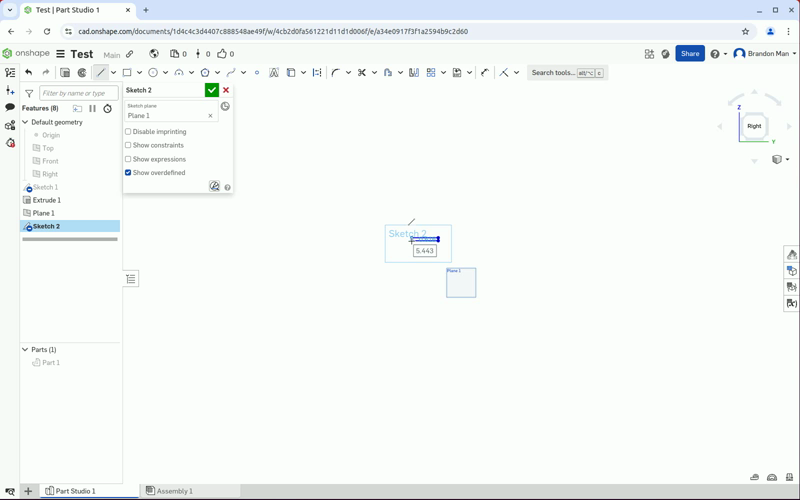
scroll(6)
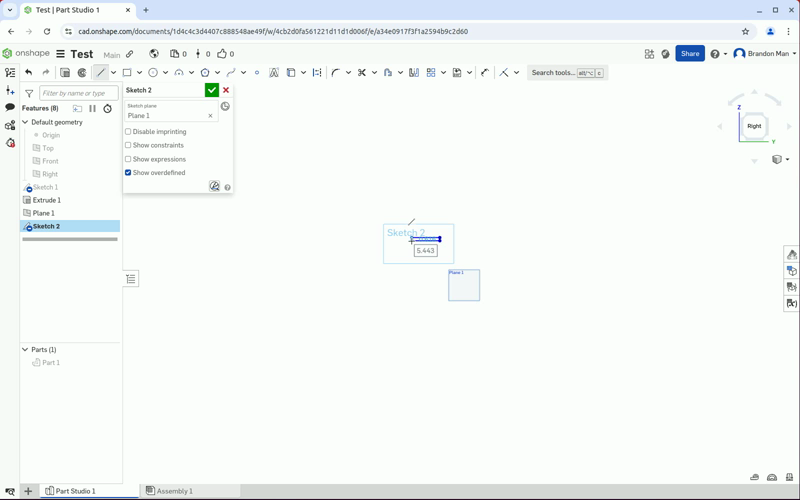
scroll(6)
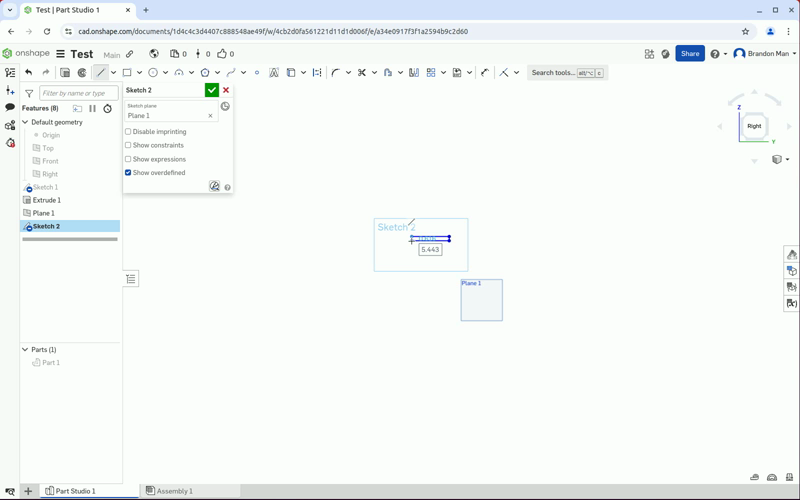
scroll(6)
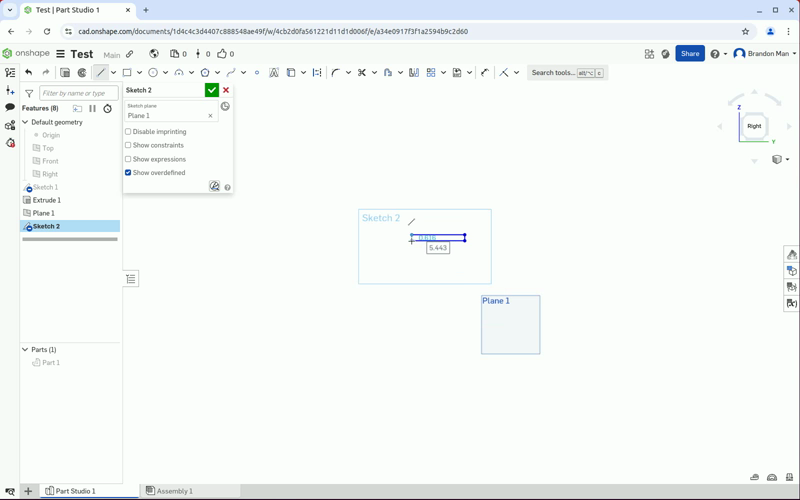
scroll(6)
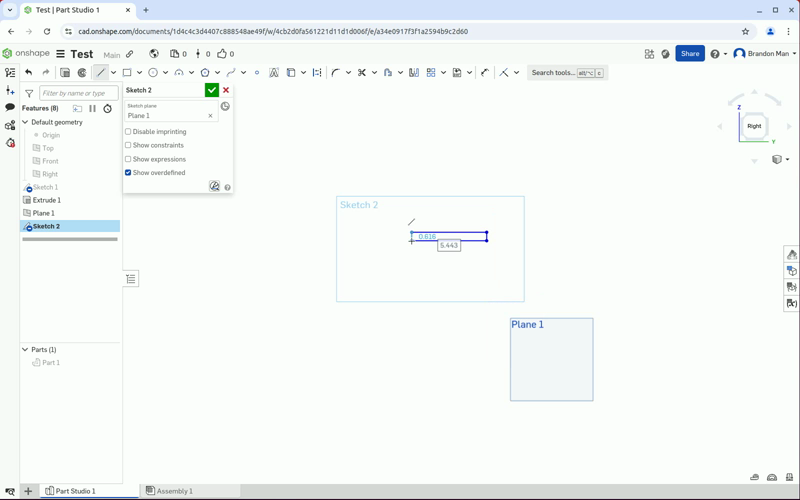
scroll(6)
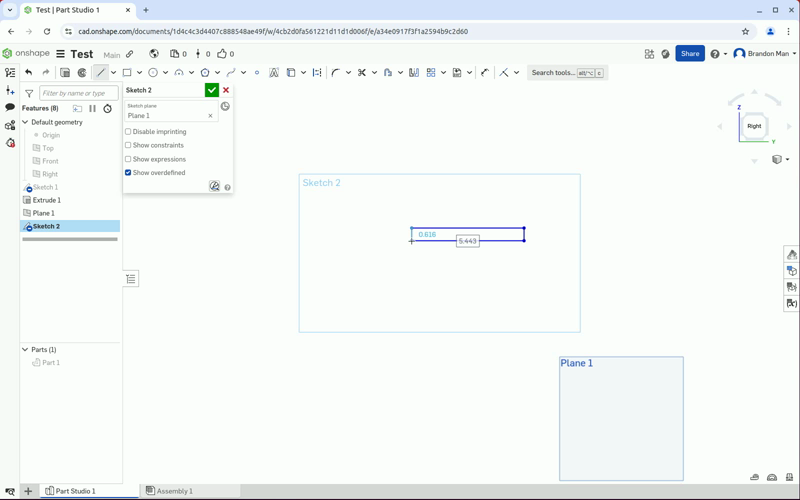
scroll(6)
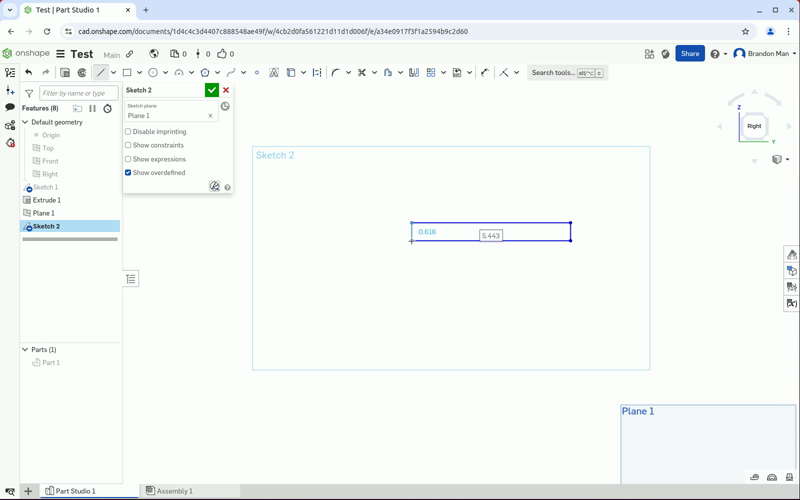
scroll(6)
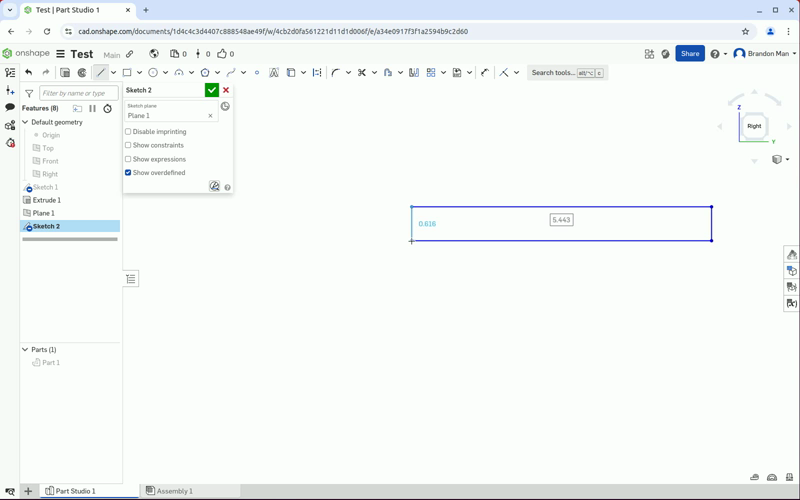
key_up(shift)
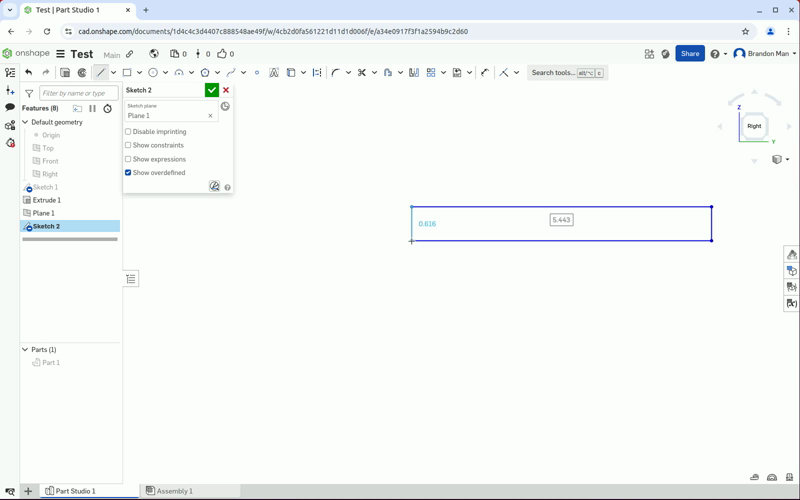
click(411, 240)
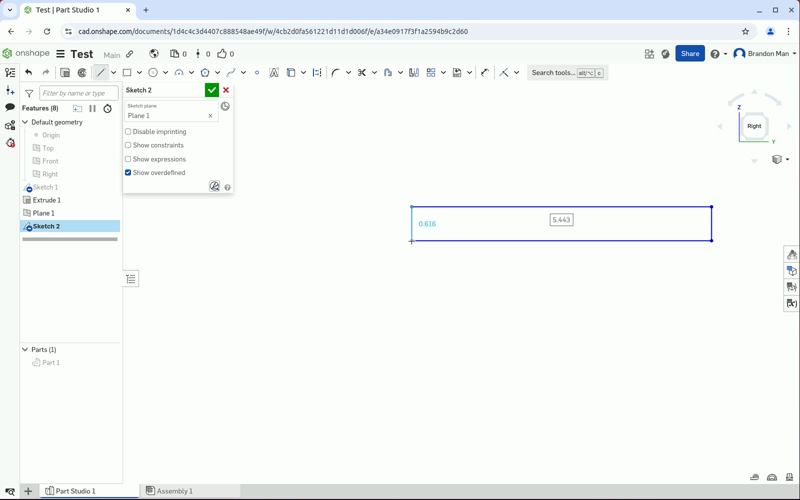
scroll(-6)
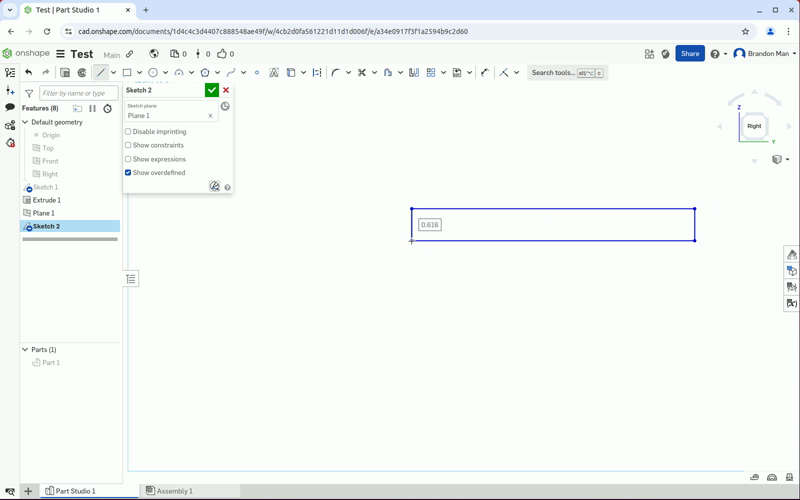
scroll(-6)
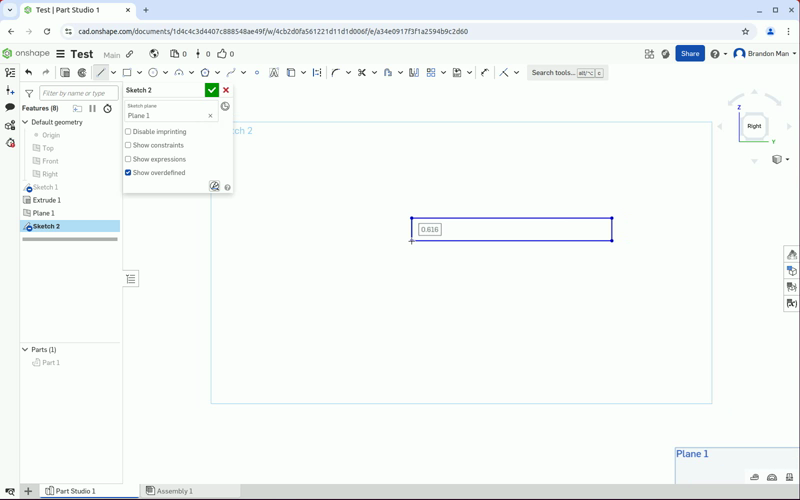
scroll(-6)
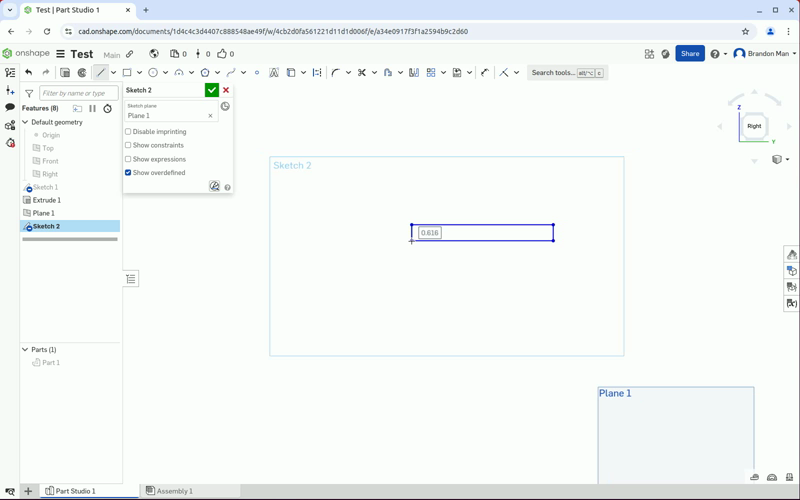
scroll(-6)
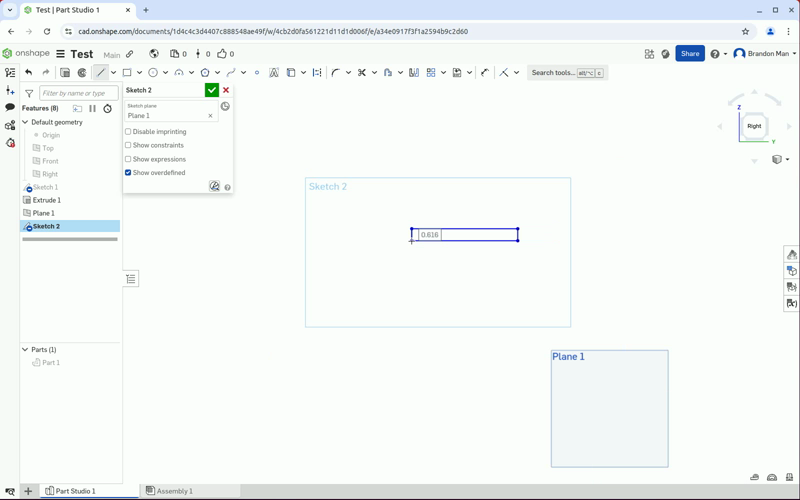
scroll(-6)
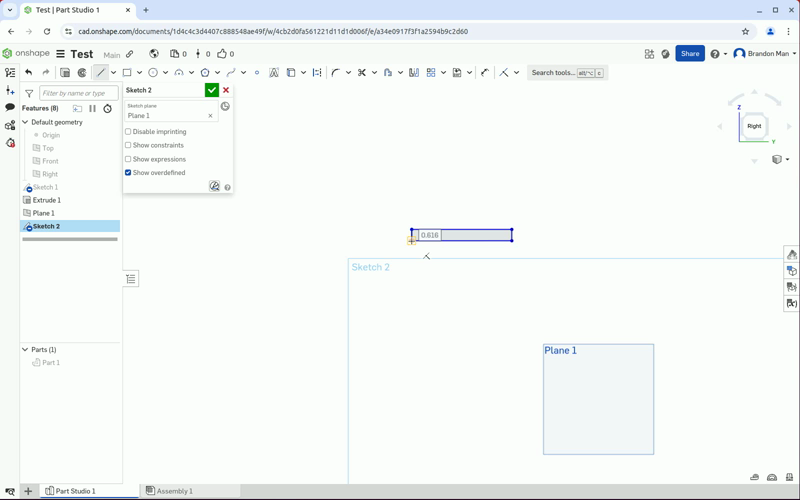
scroll(-6)
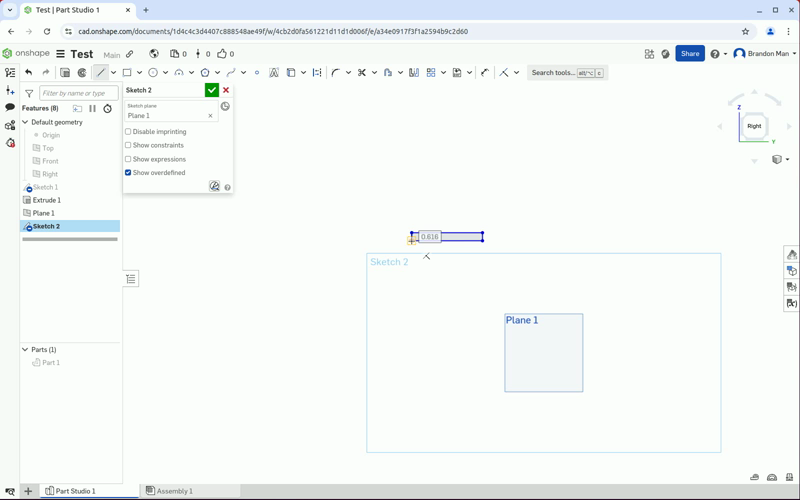
scroll(-6)
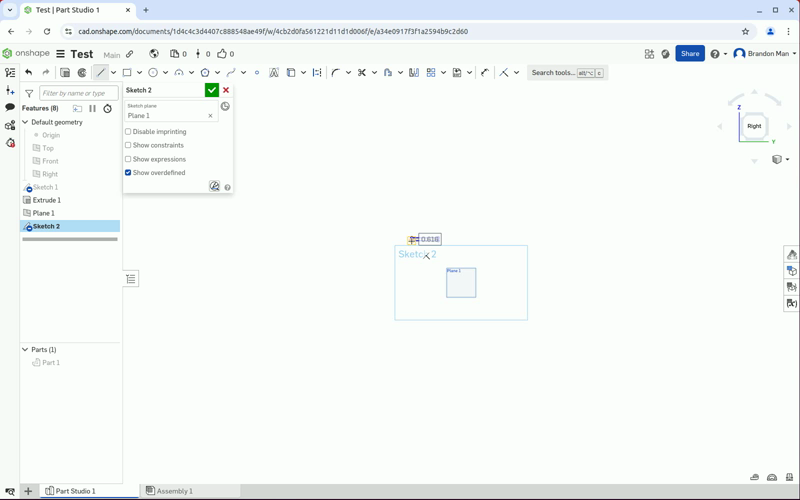
key(esc)
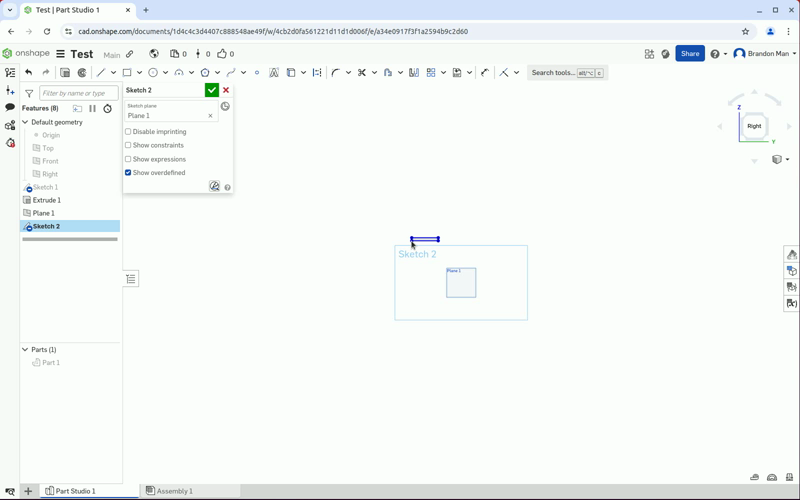
mouse_move(431, 239)
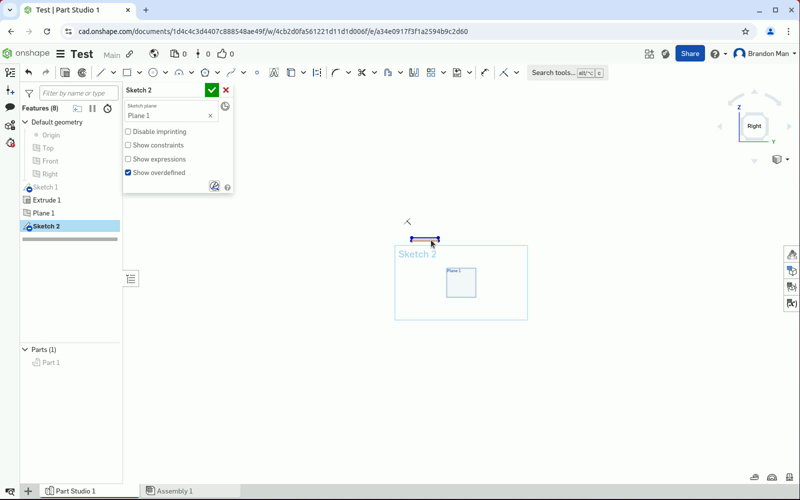
scroll(6)
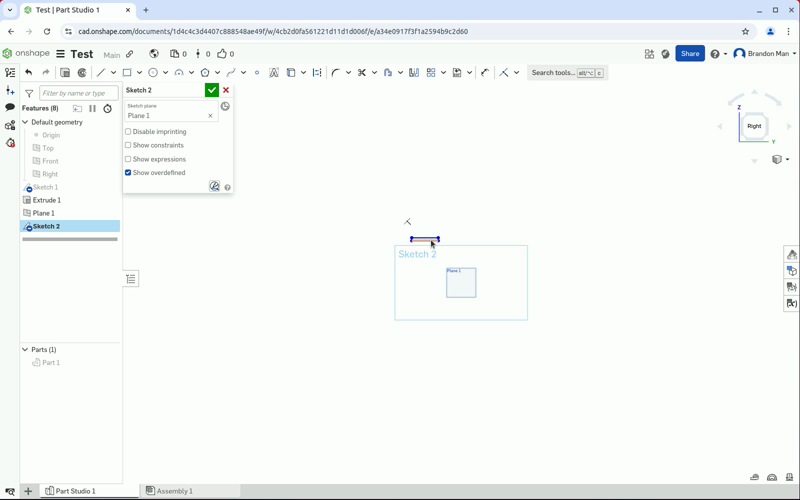
scroll(6)
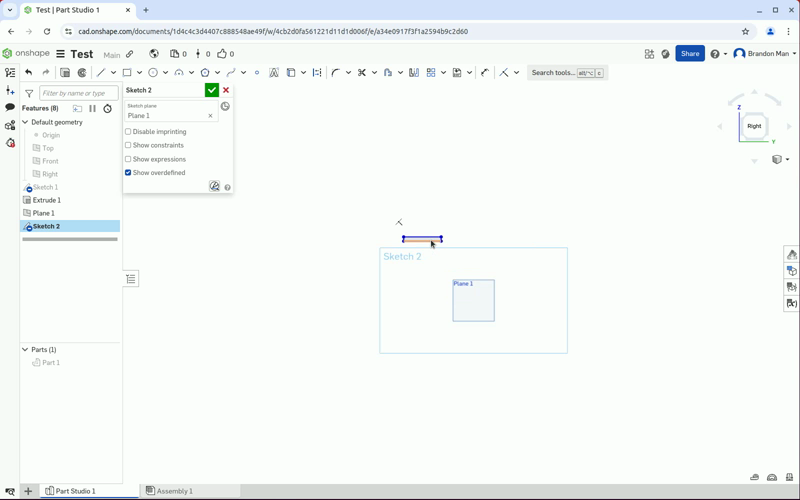
scroll(6)
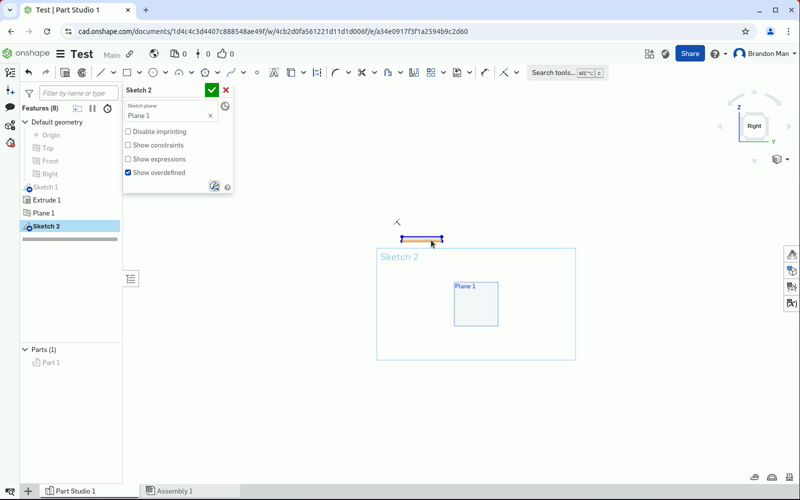
scroll(6)
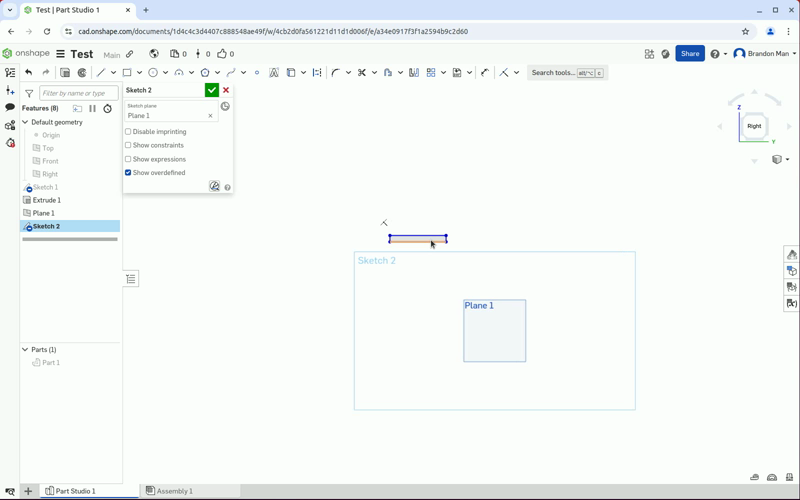
scroll(6)
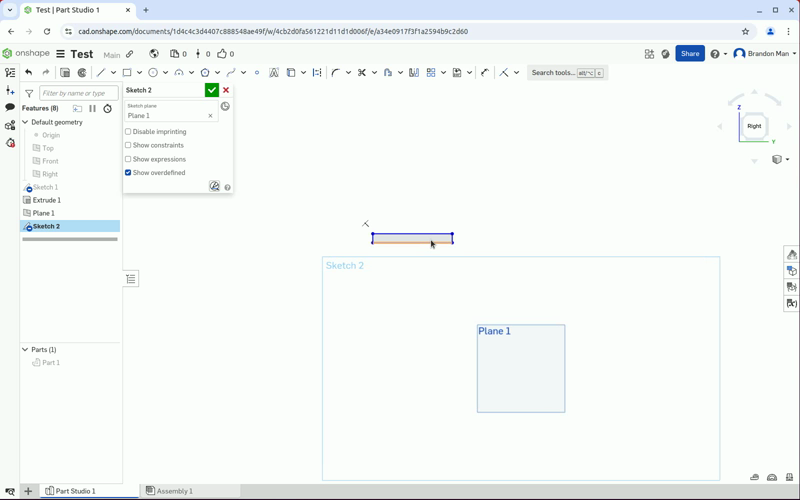
scroll(6)
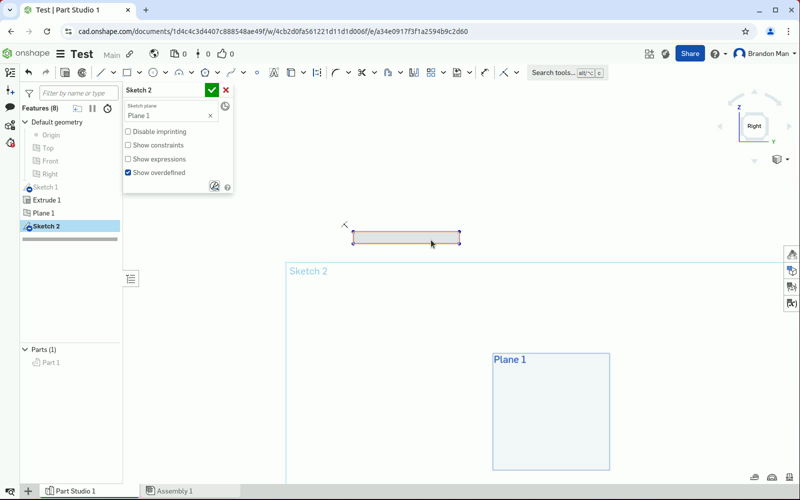
scroll(6)
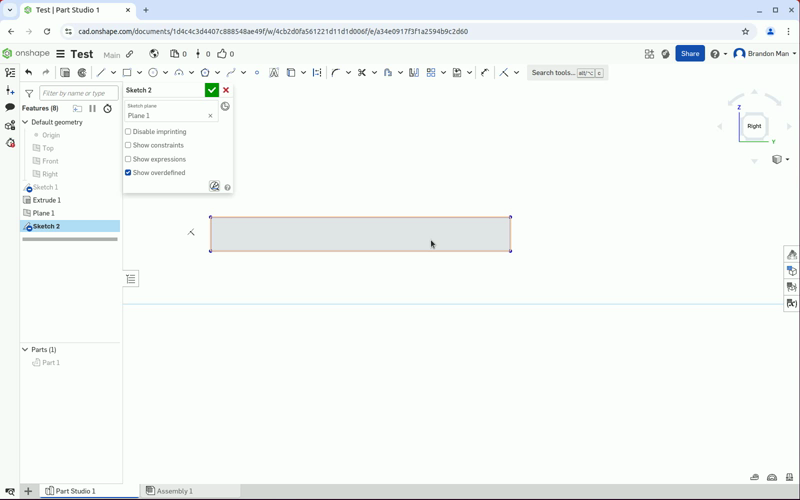
click(431, 239)
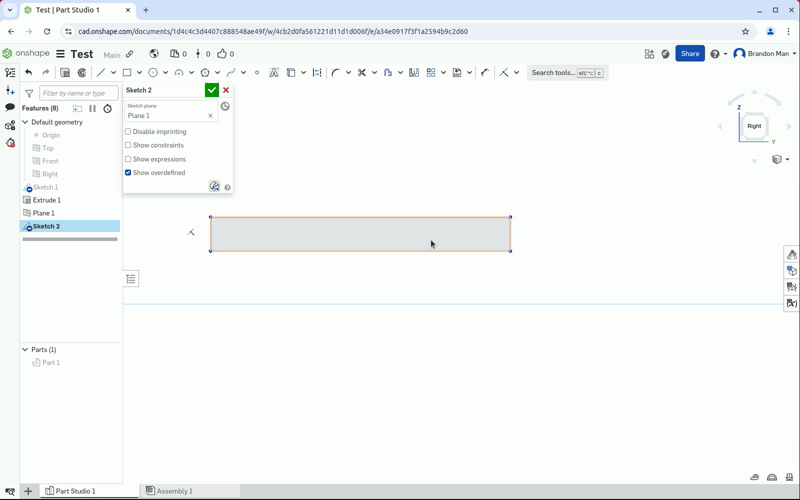
scroll(-6)
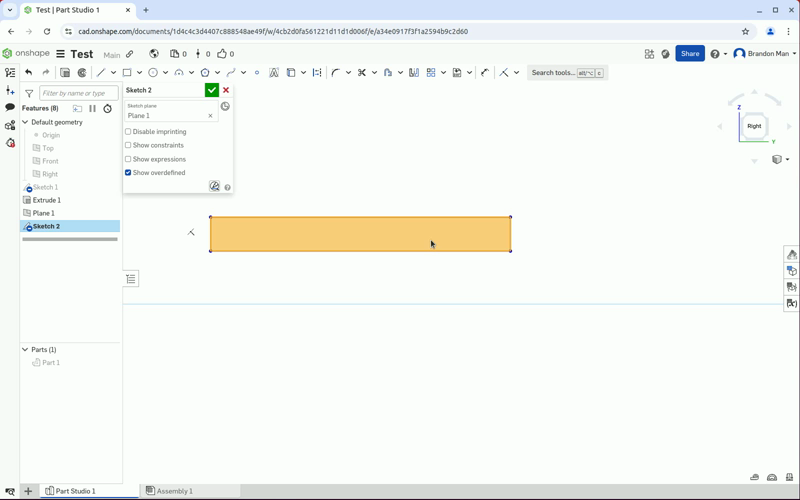
scroll(-6)
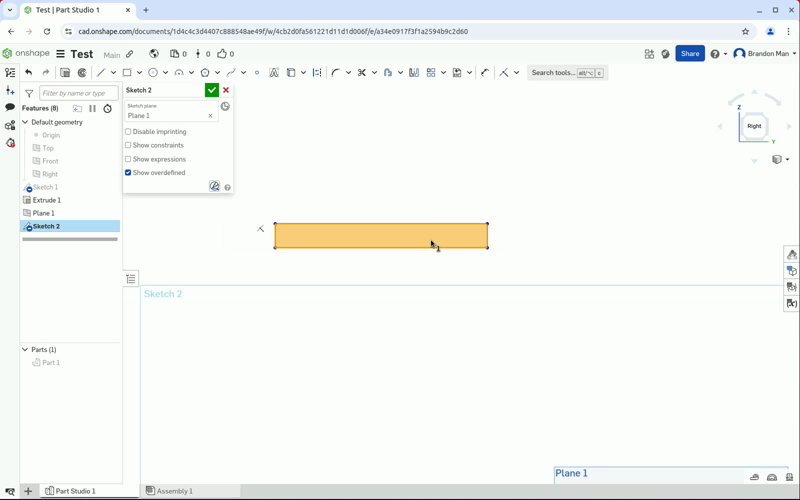
scroll(-6)
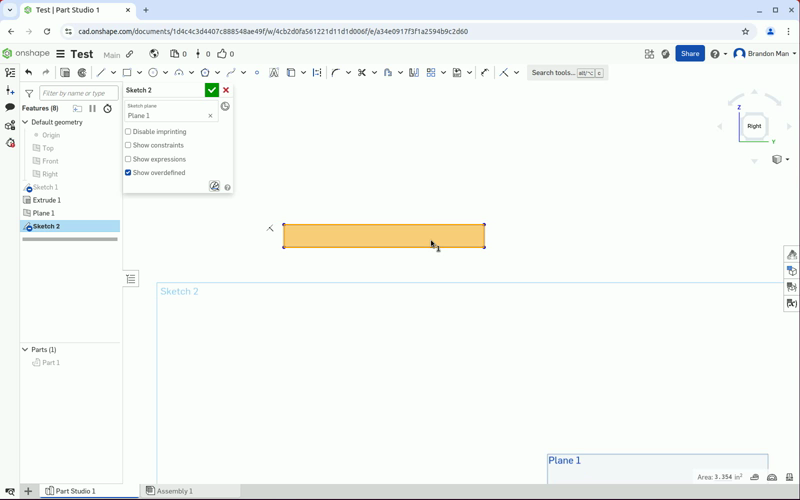
scroll(-6)
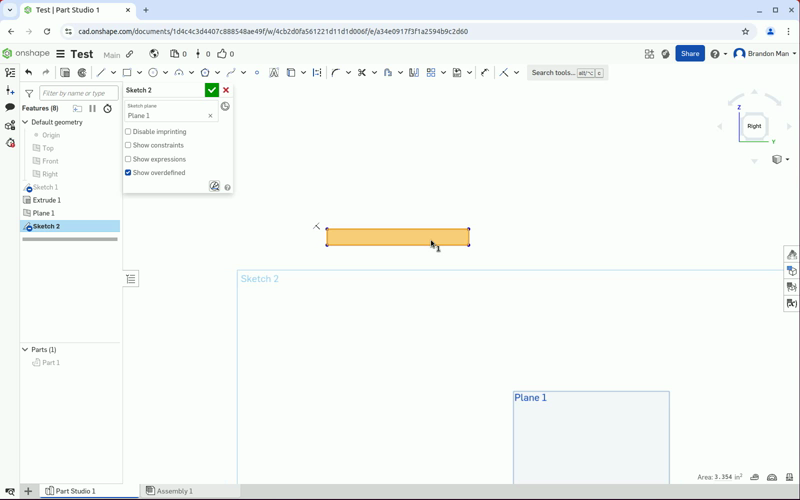
scroll(-6)
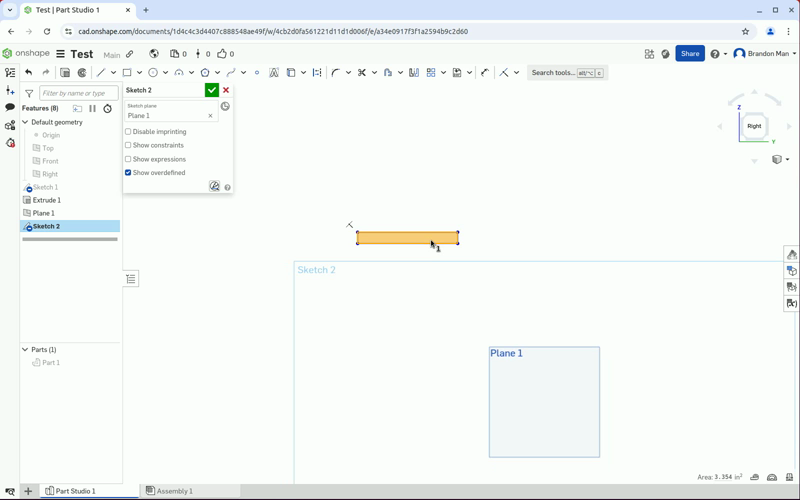
scroll(-6)
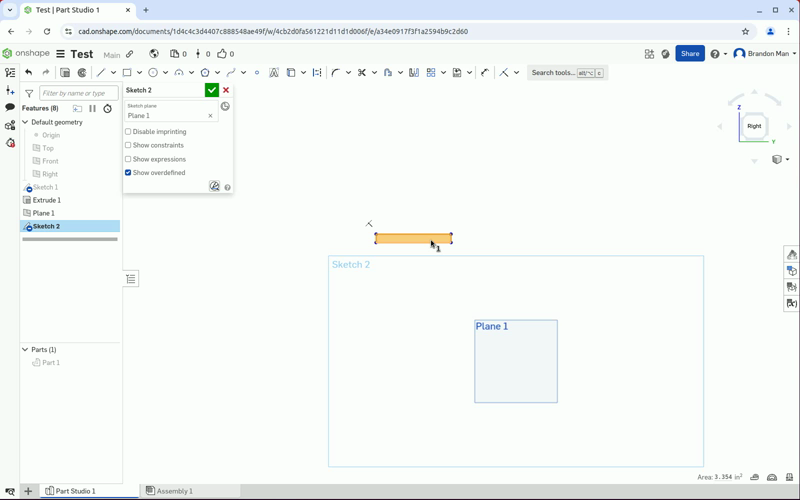
scroll(-6)
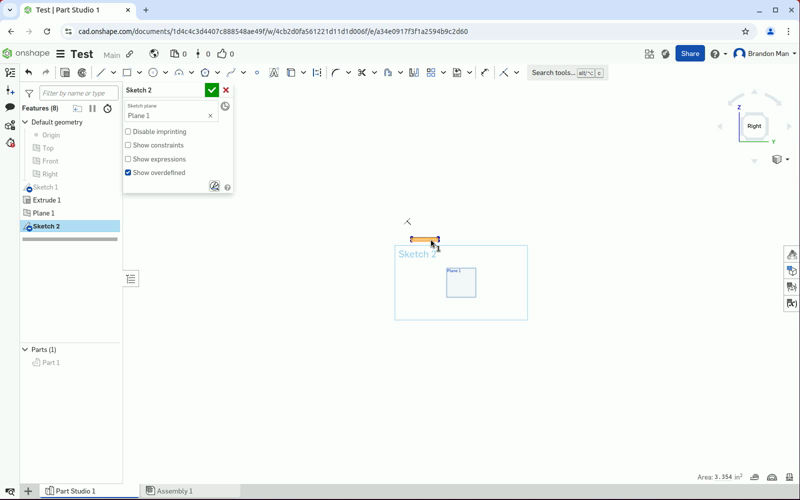
mouse_move(73, 352)
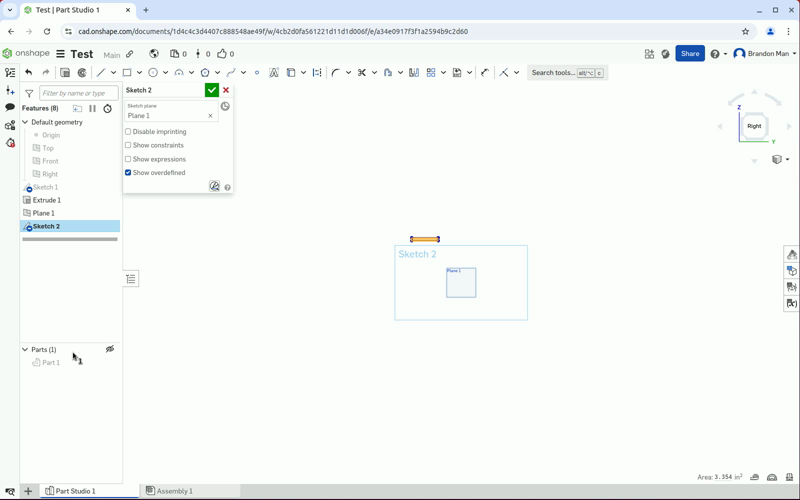
key(shift+y)
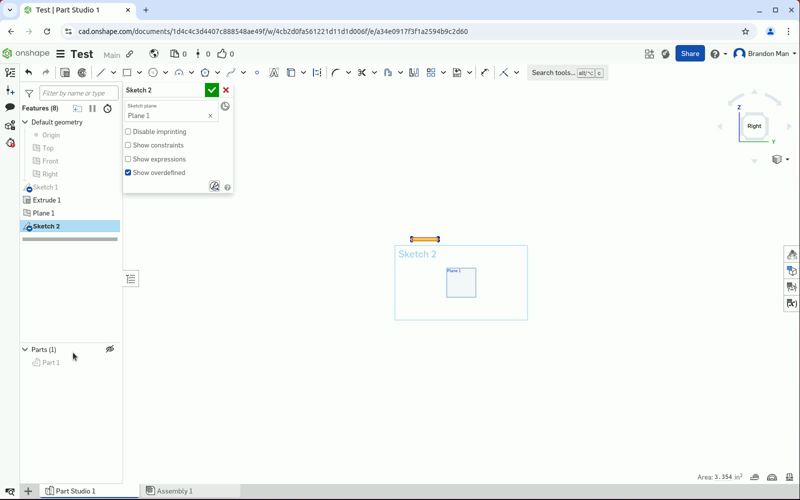
key(shift+e)
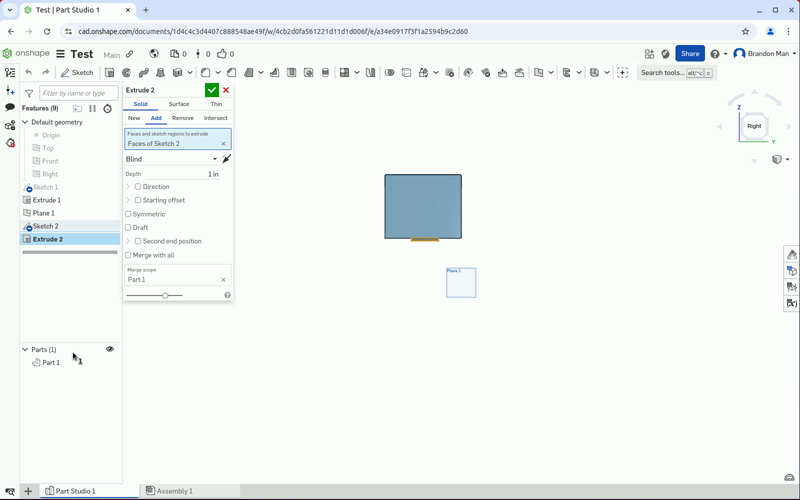
mouse_move(143, 106)
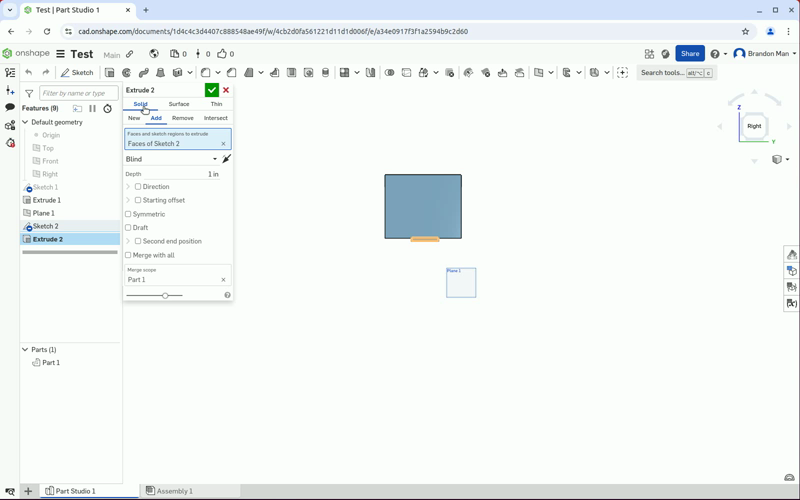
click(143, 106)
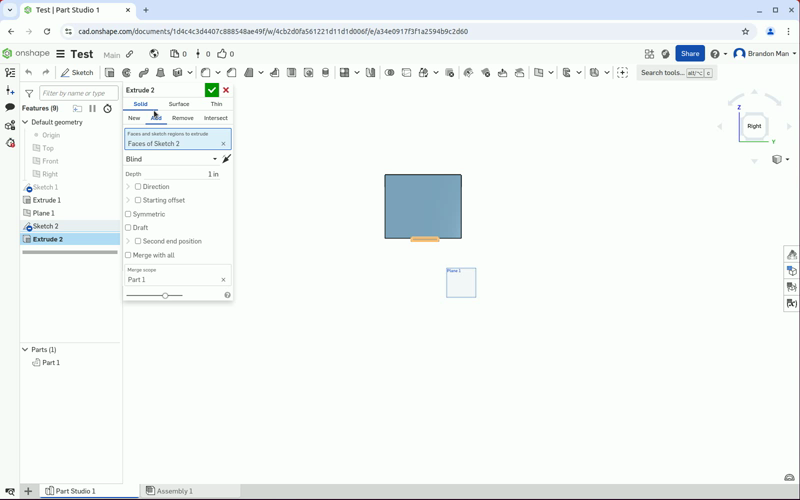
mouse_move(186, 120)
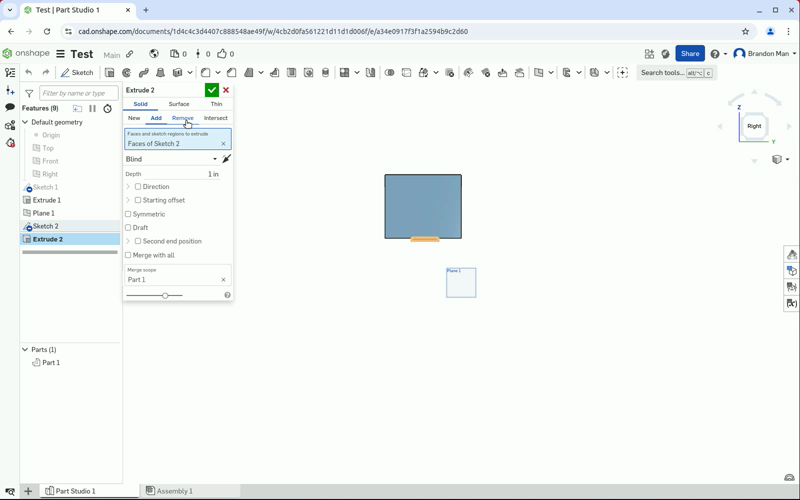
click(186, 120)
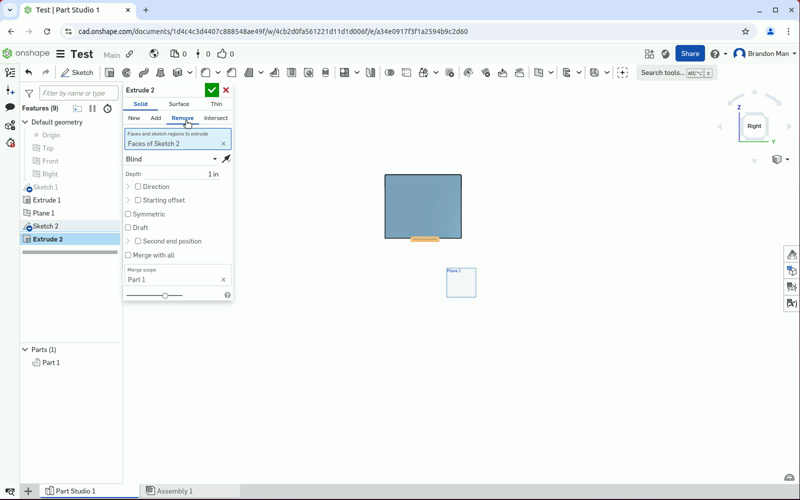
key(tab, 4)
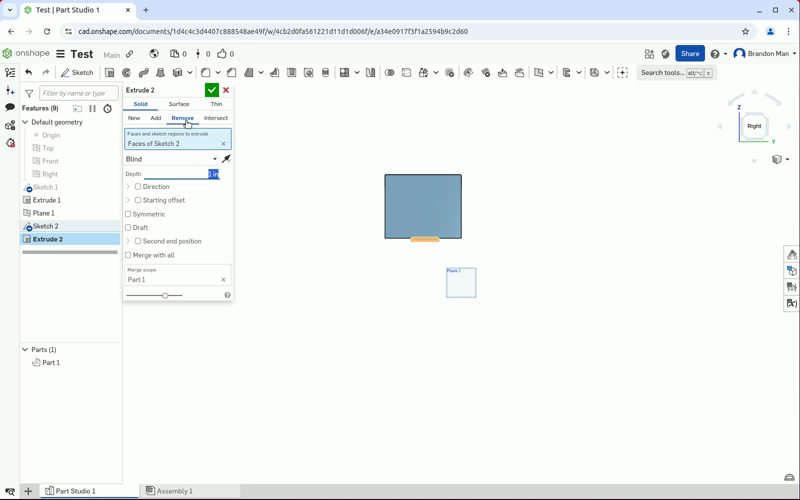
text(10.351)
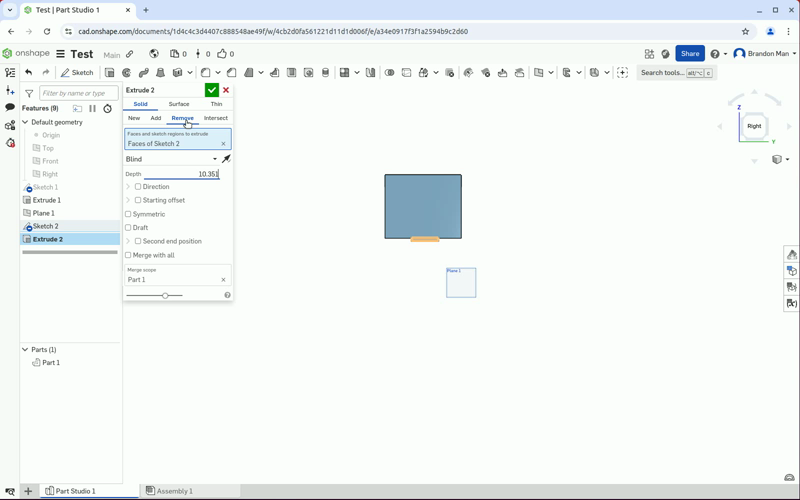
key(tab, 6)
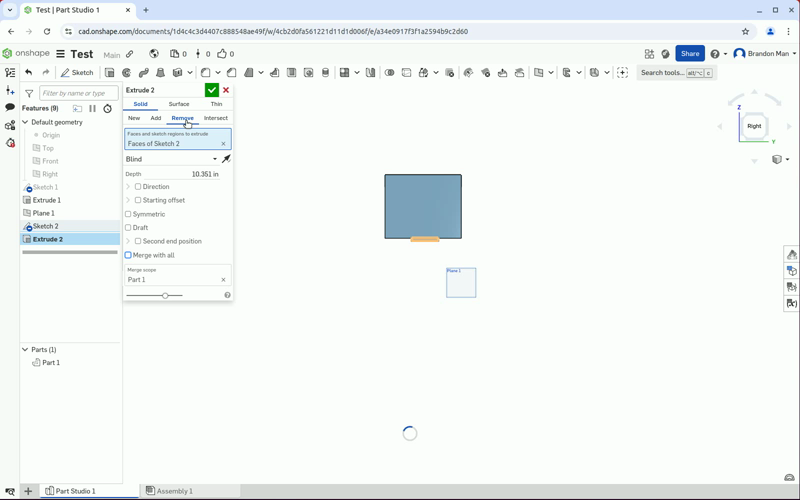
key(space)
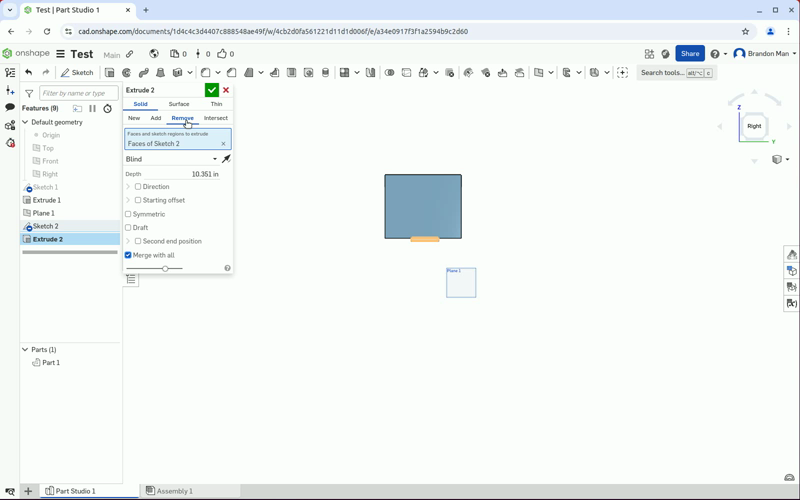
key(enter)
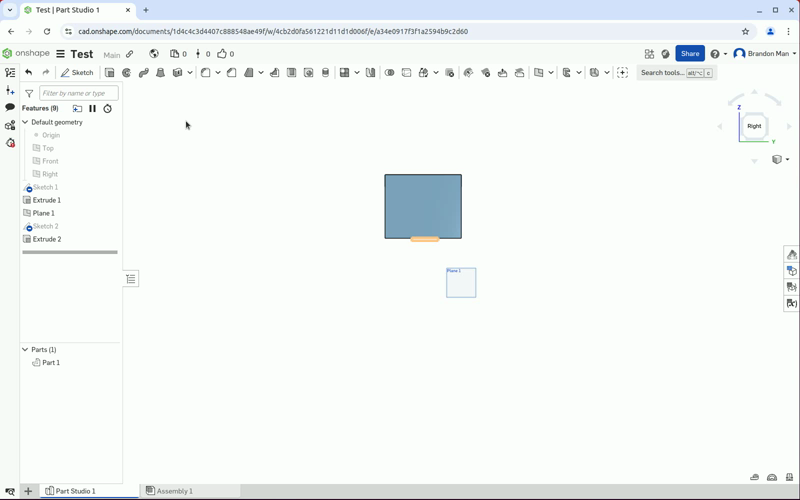
key(shift+h)
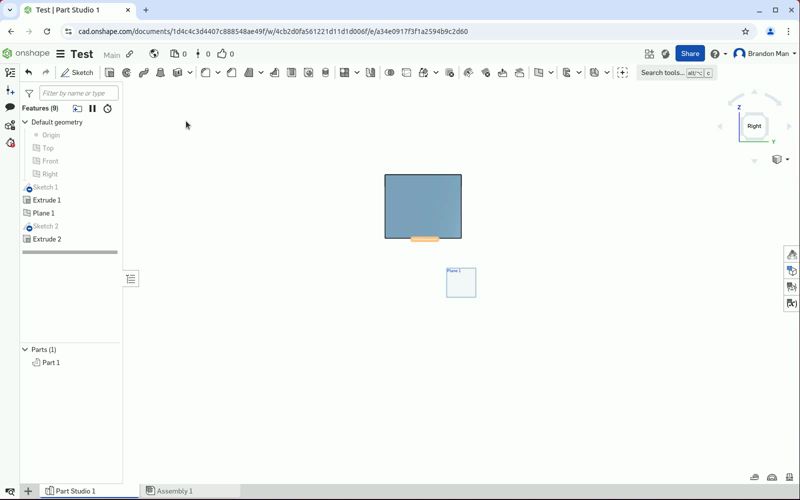
key(shift+h)
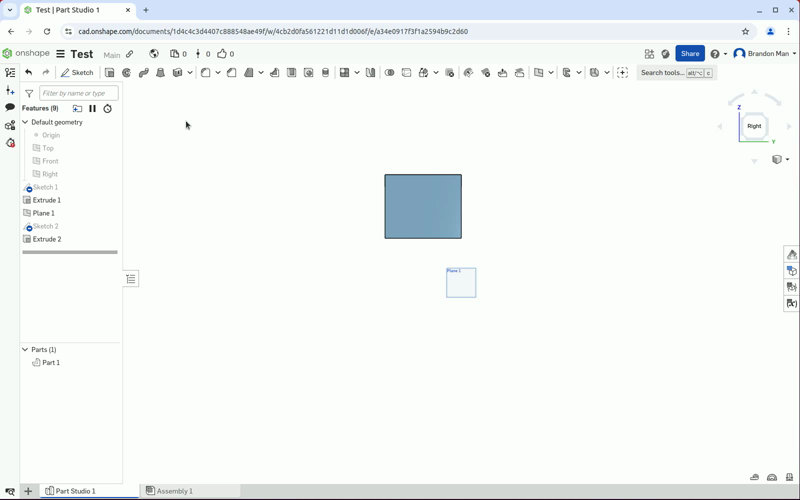
mouse_move(73, 189)
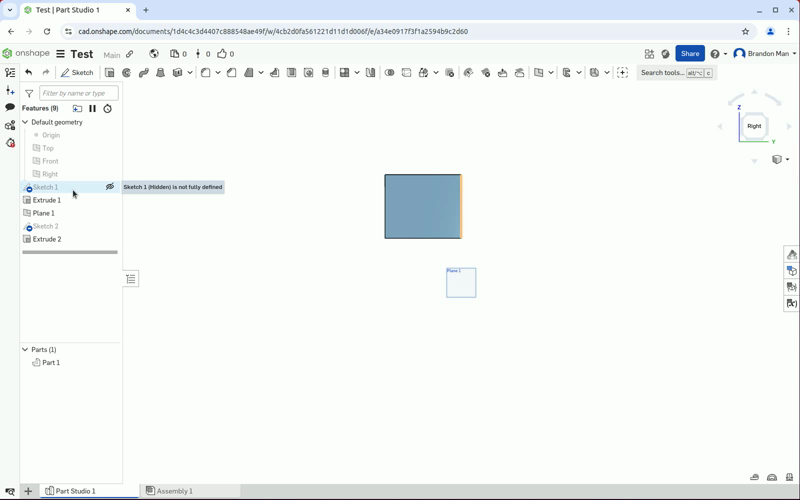
click(73, 189)
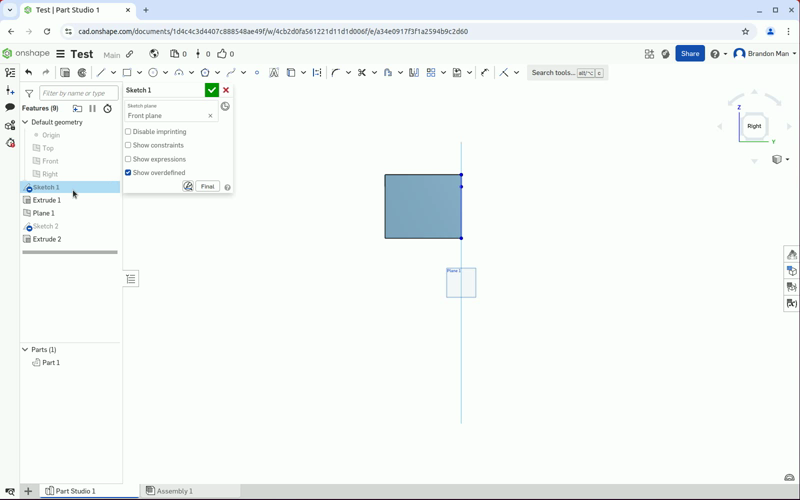
mouse_move(229, 92)
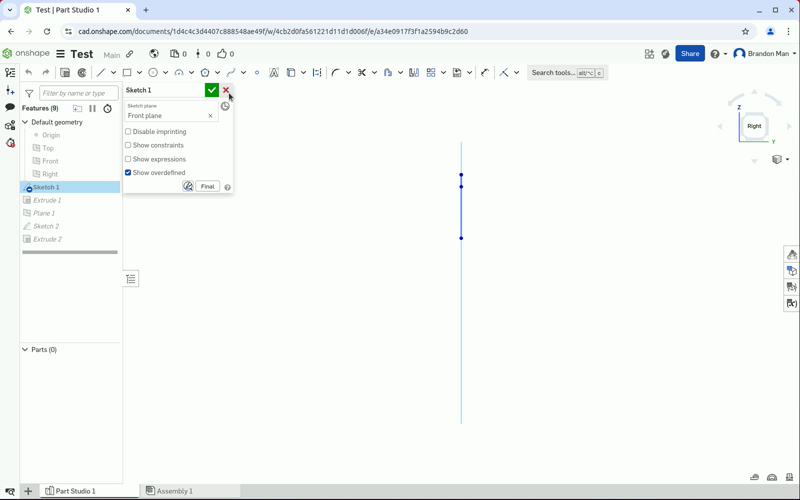
click(229, 92)
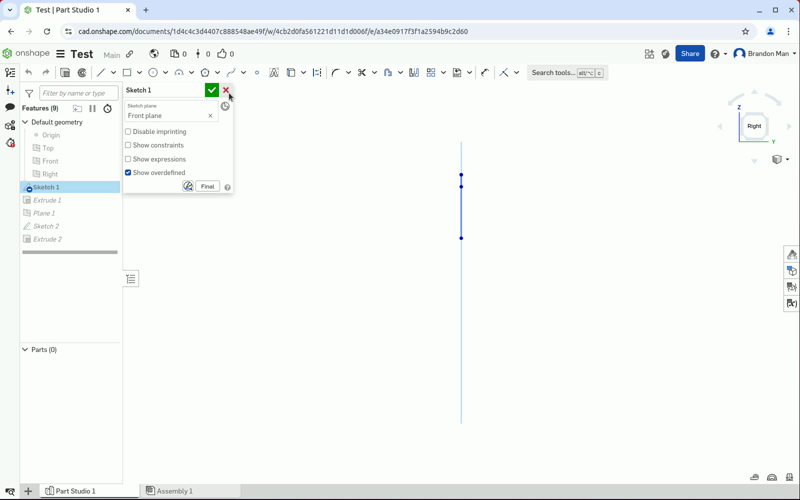
key(shift+s)
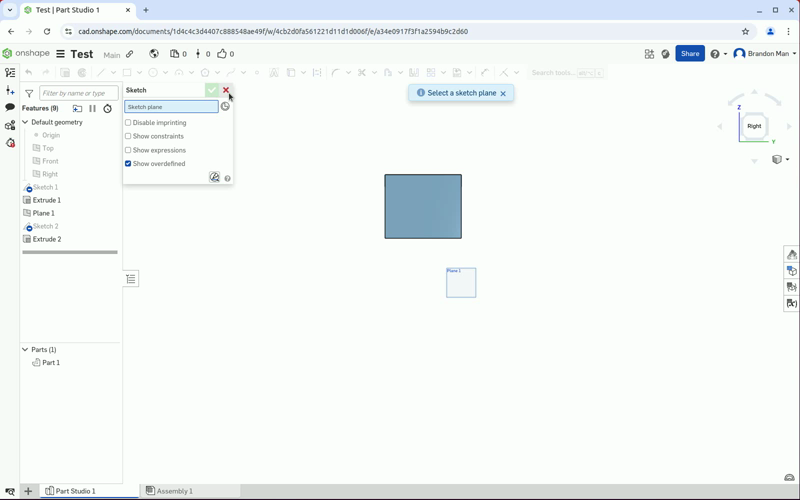
mouse_move(73, 215)
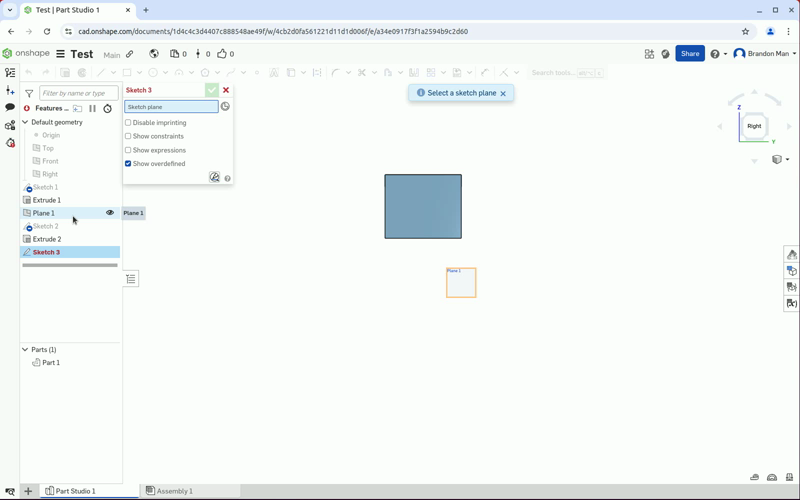
click(73, 215)
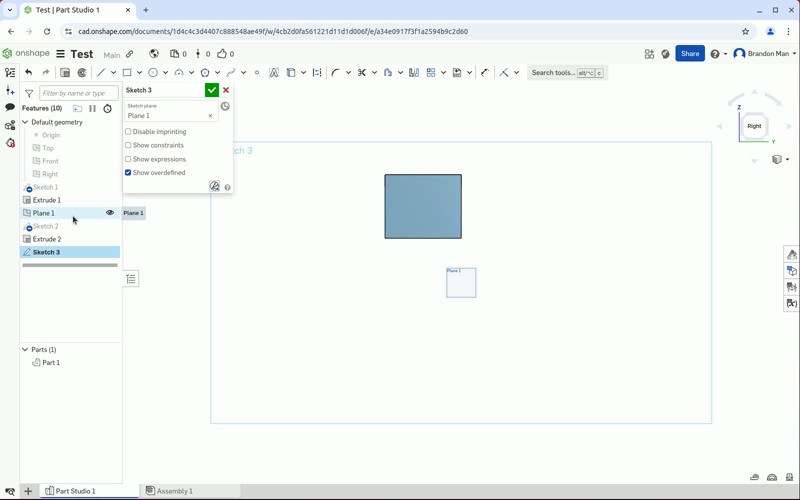
mouse_move(73, 352)
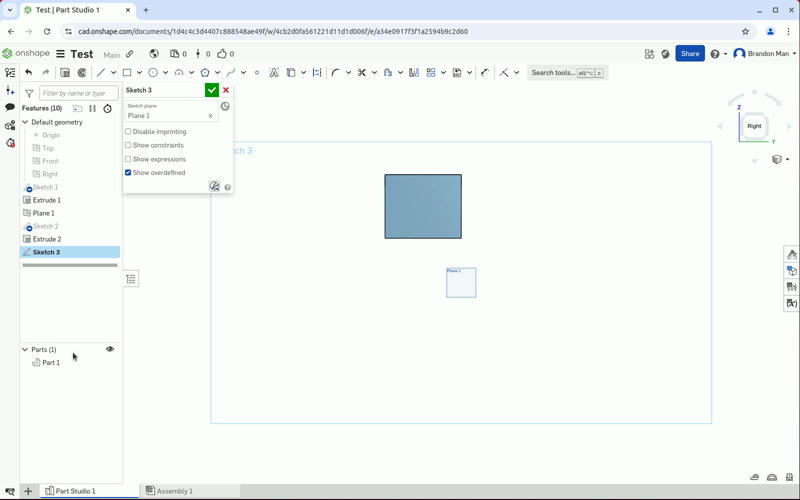
key(y)
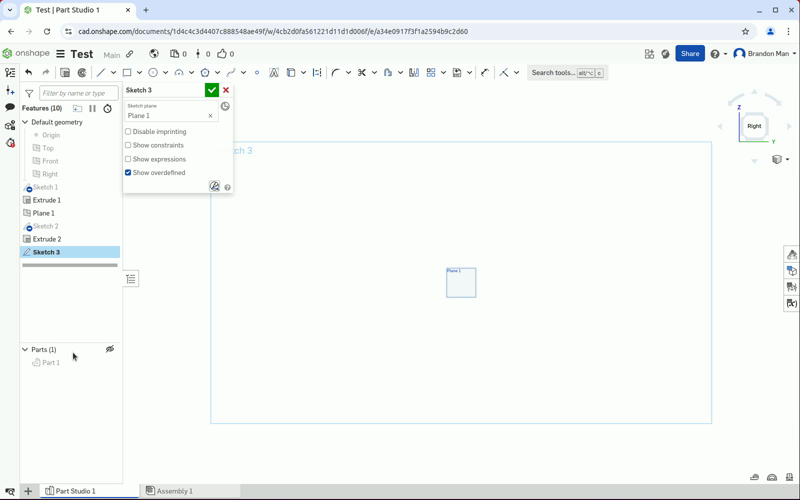
key(l)
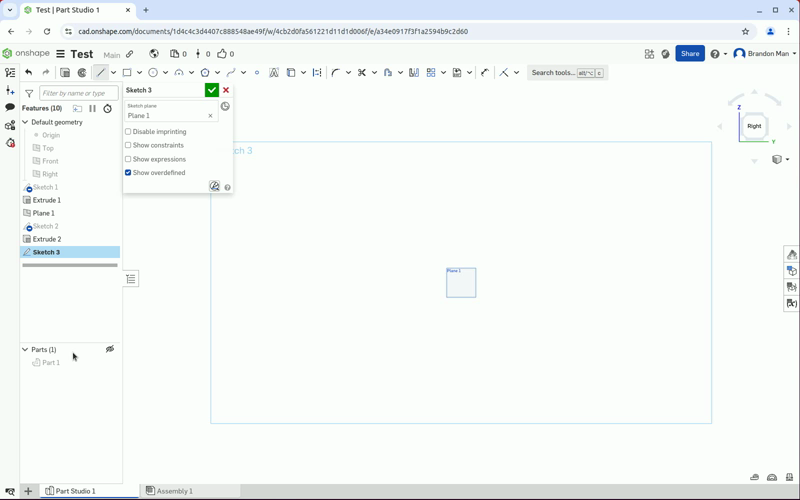
key_down(shift)
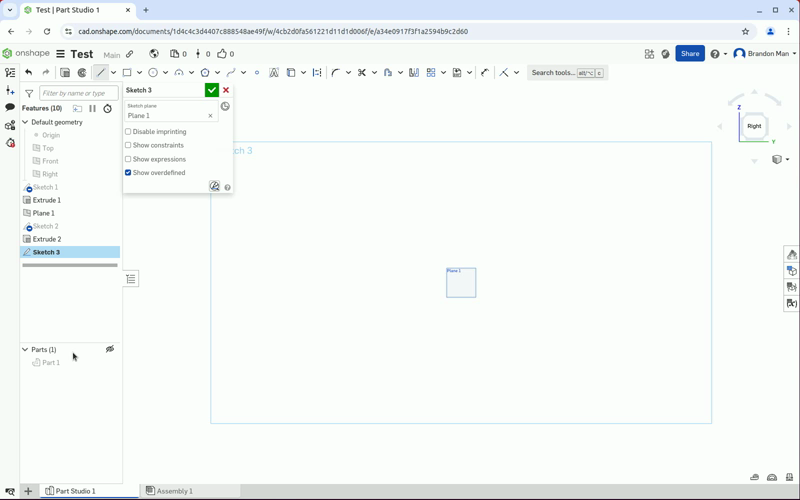
mouse_move(411, 238)
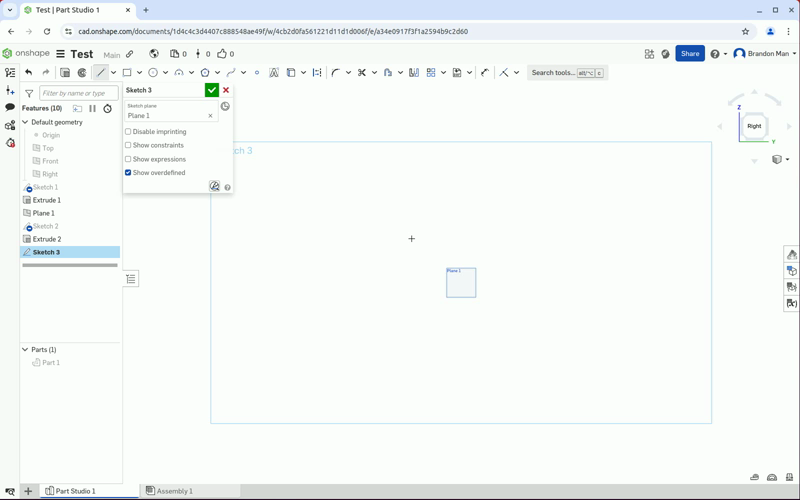
click(411, 238)
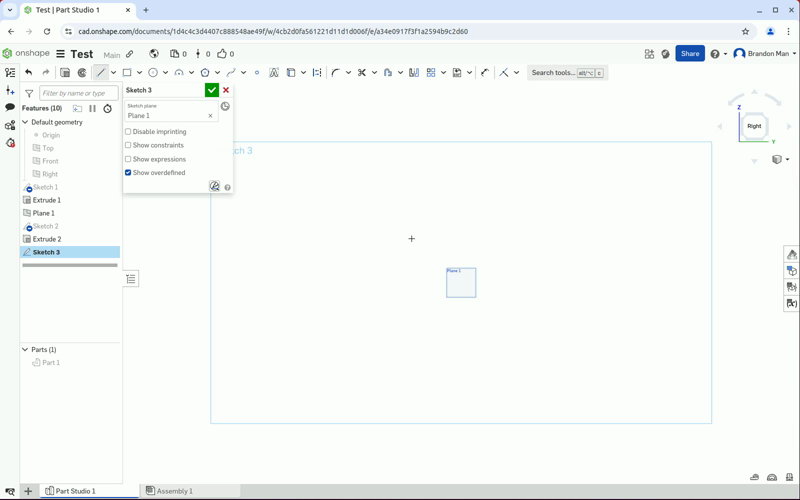
key_up(shift)
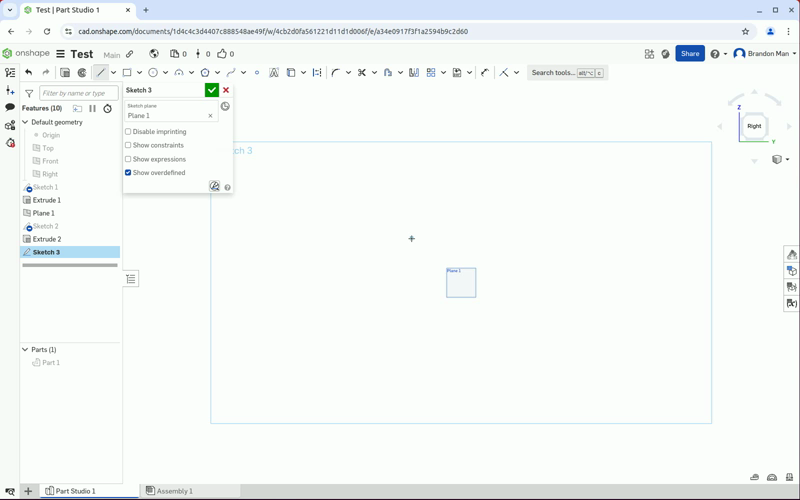
key_down(shift)
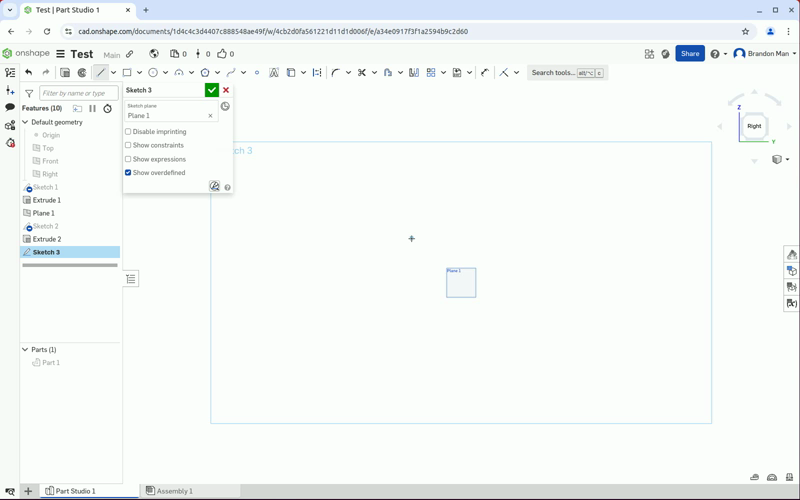
mouse_move(441, 238)
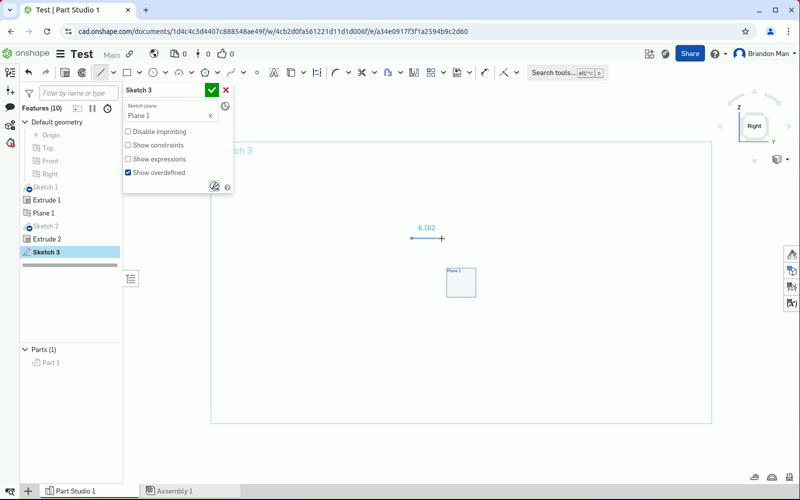
mouse_move(438, 238)
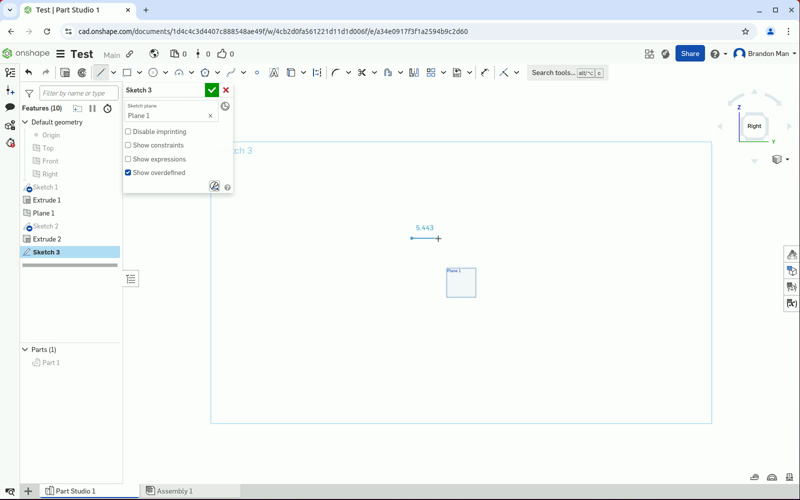
click(438, 238)
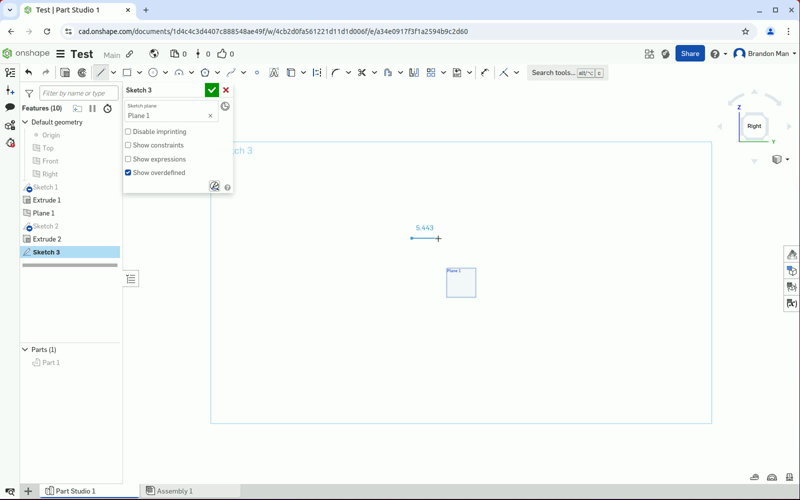
key_up(shift)
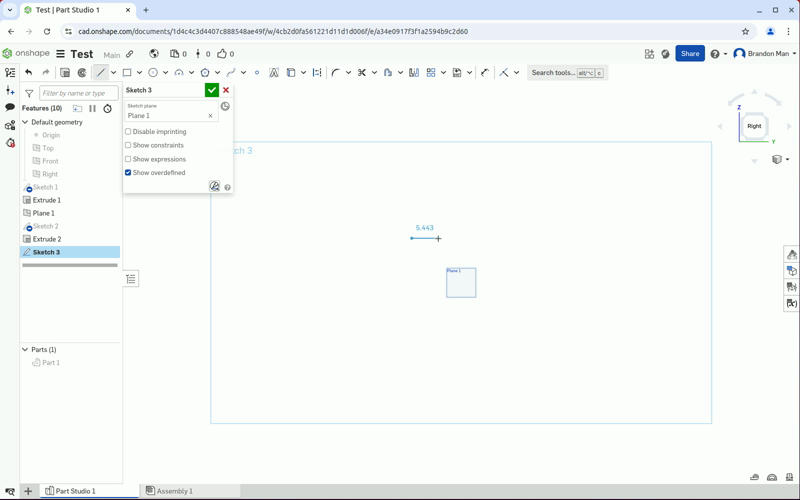
key_down(shift)
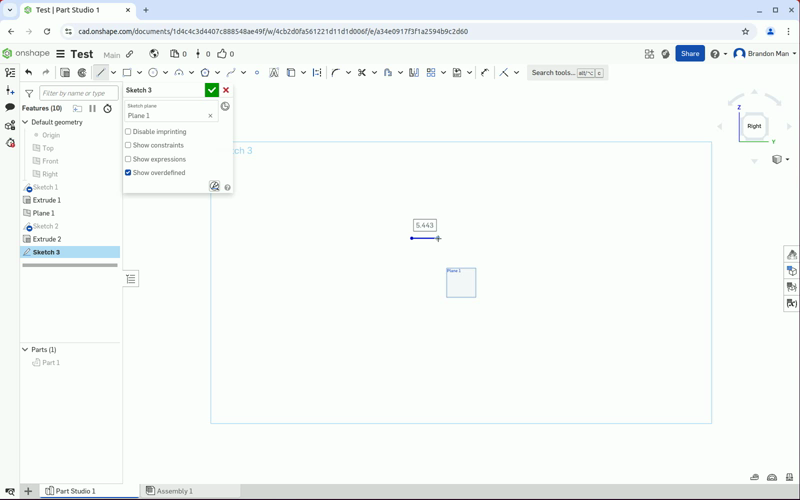
mouse_move(468, 238)
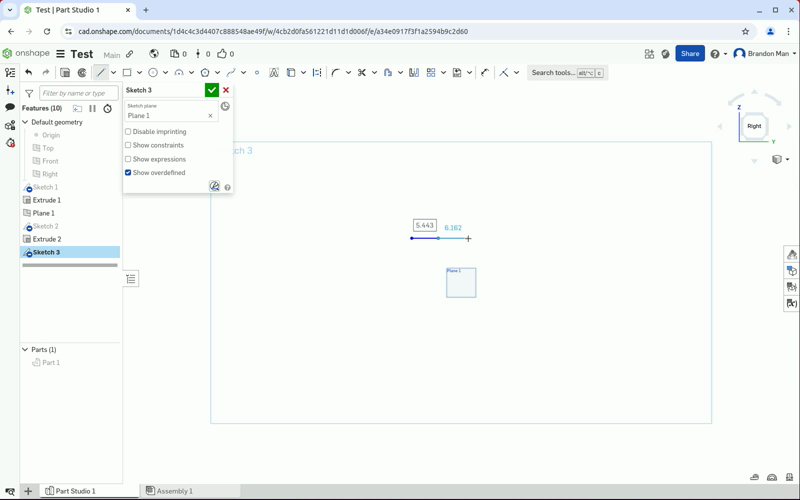
mouse_move(438, 228)
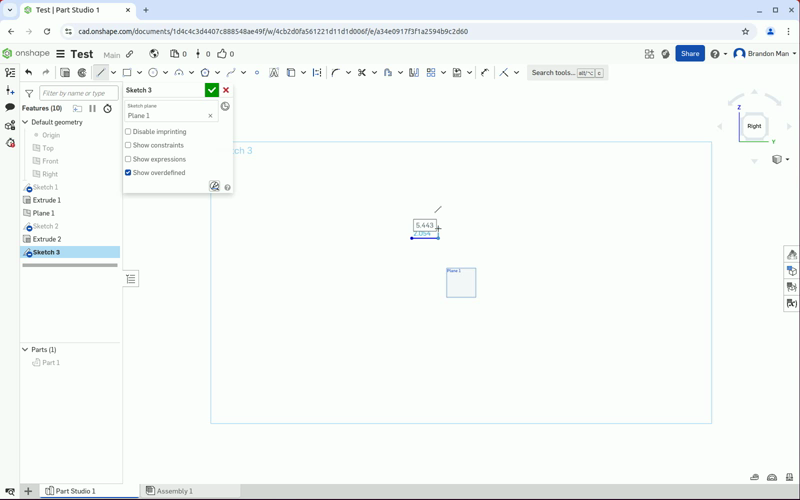
click(438, 228)
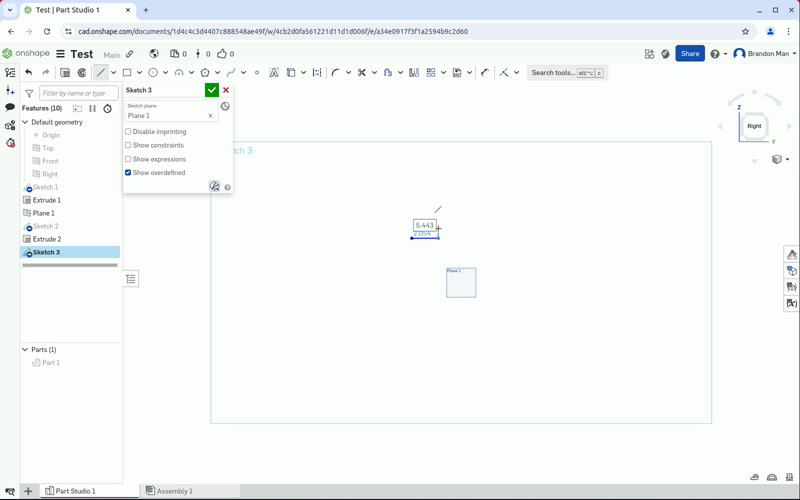
key_up(shift)
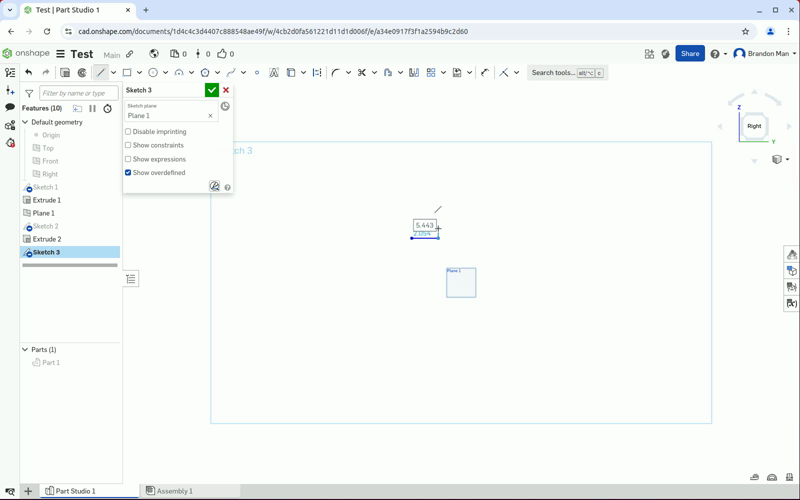
key_down(shift)
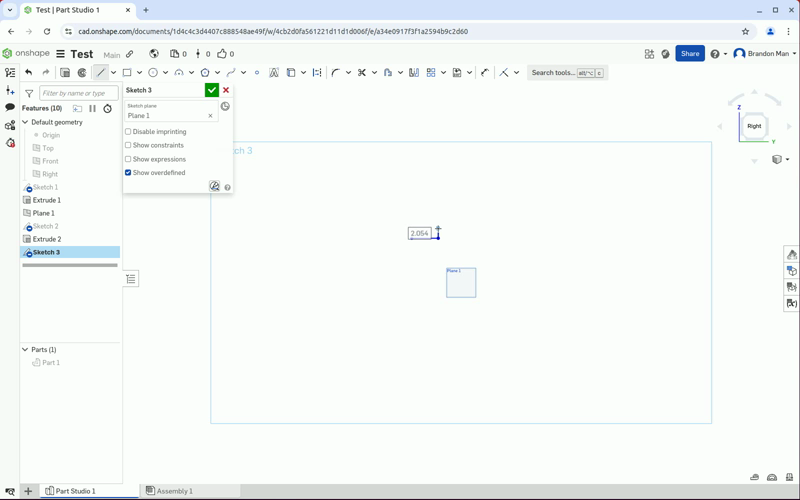
mouse_move(468, 228)
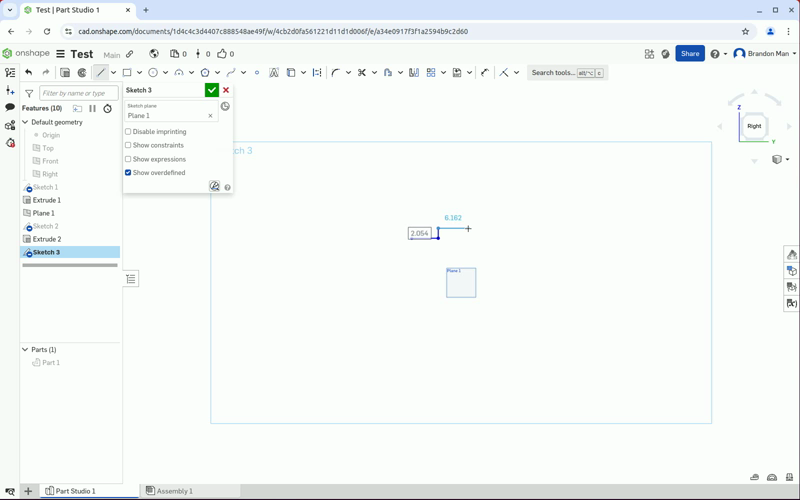
mouse_move(411, 228)
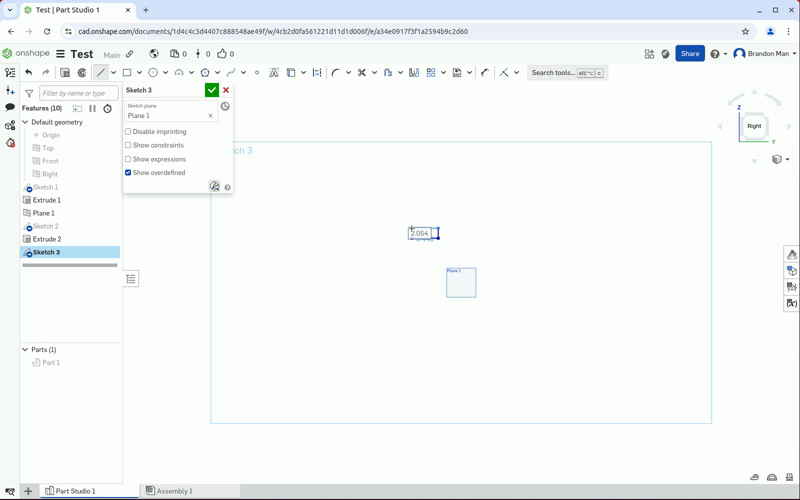
click(411, 228)
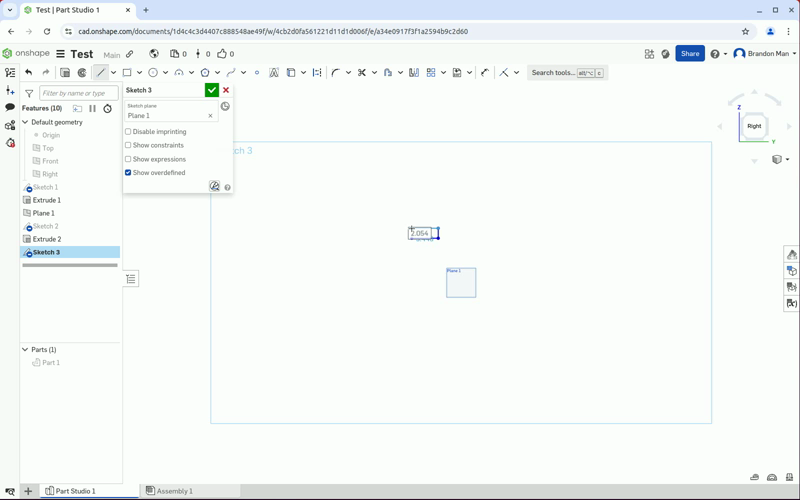
key_up(shift)
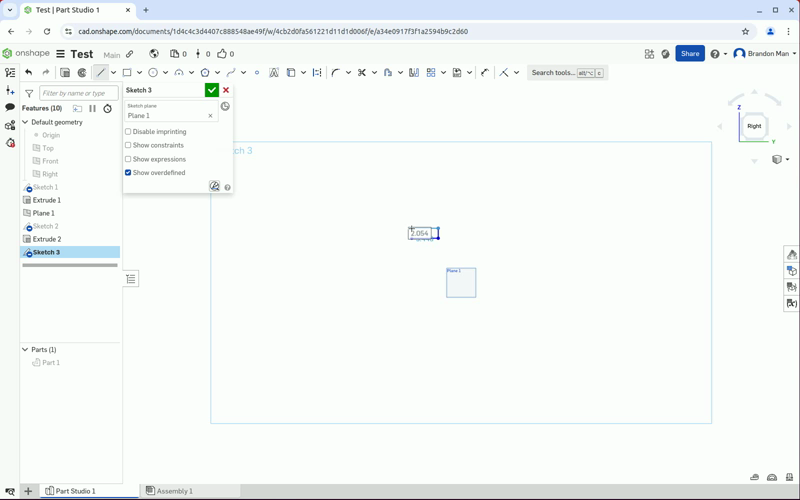
mouse_move(441, 228)
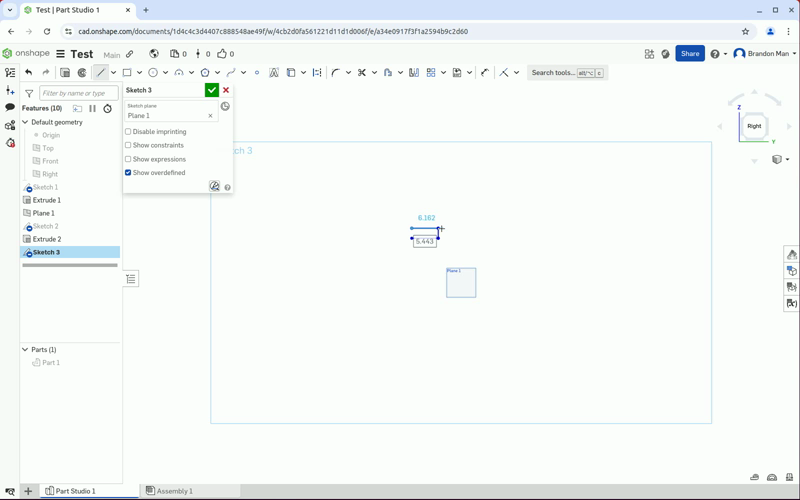
key_down(shift)
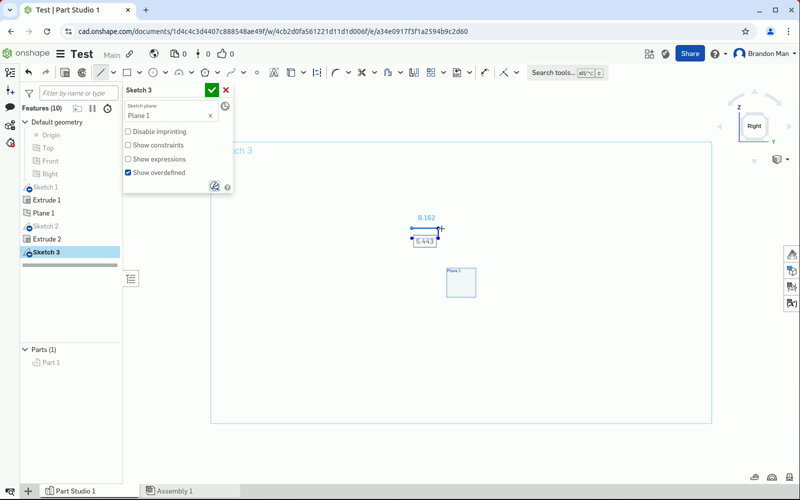
mouse_move(411, 238)
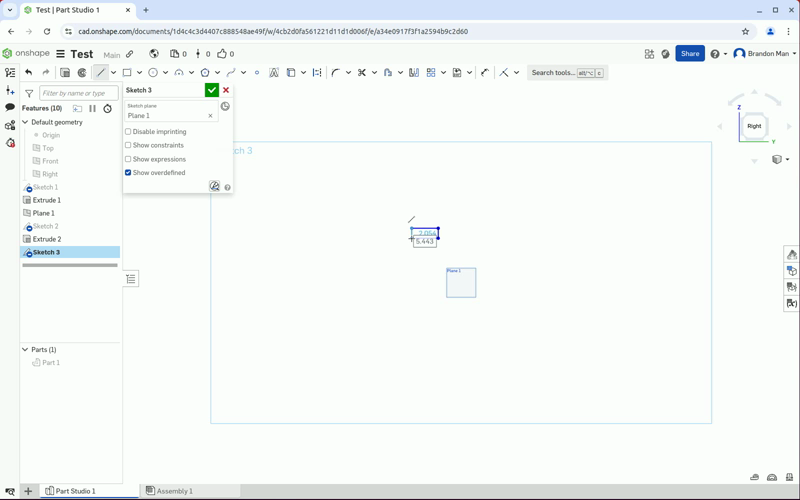
key_up(shift)
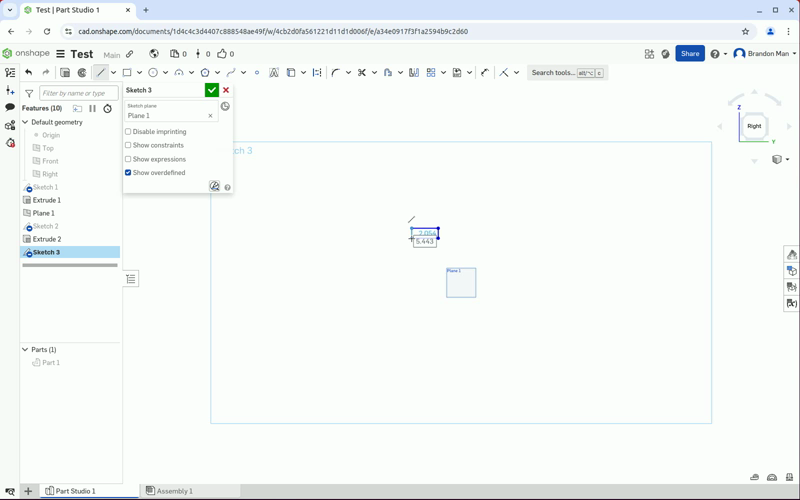
click(411, 238)
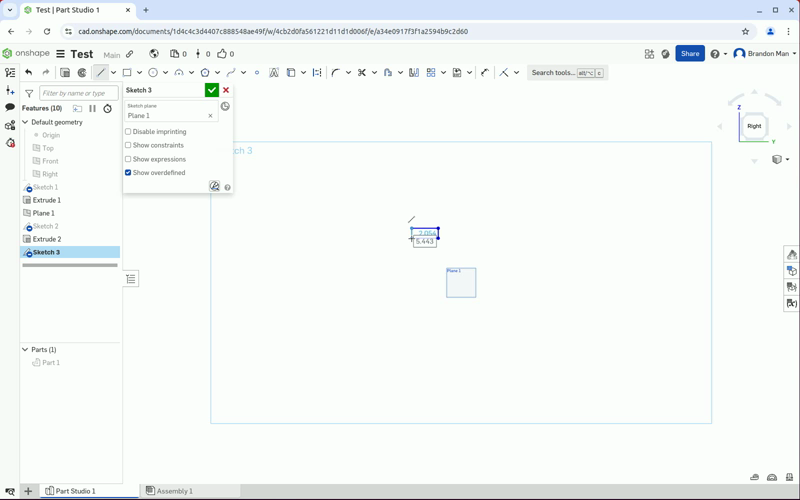
key(esc)
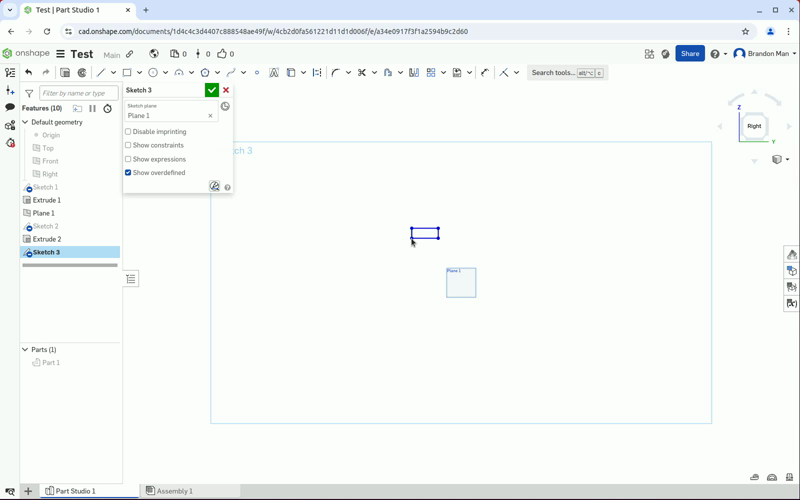
mouse_move(412, 229)
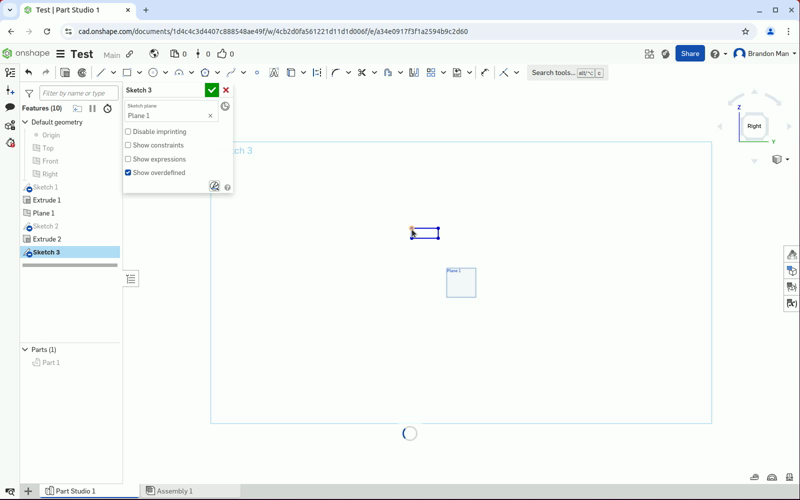
scroll(6)
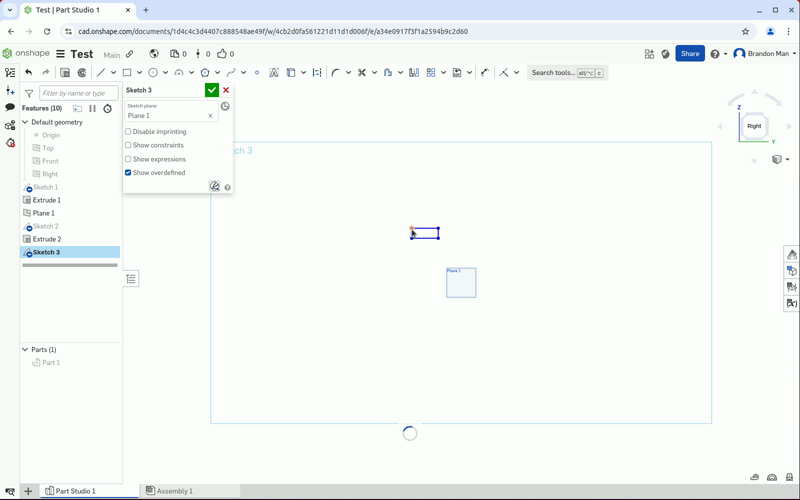
scroll(6)
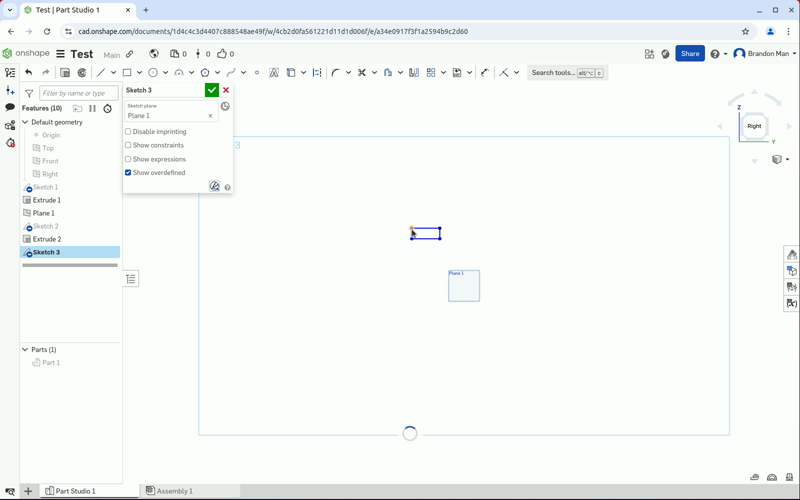
scroll(6)
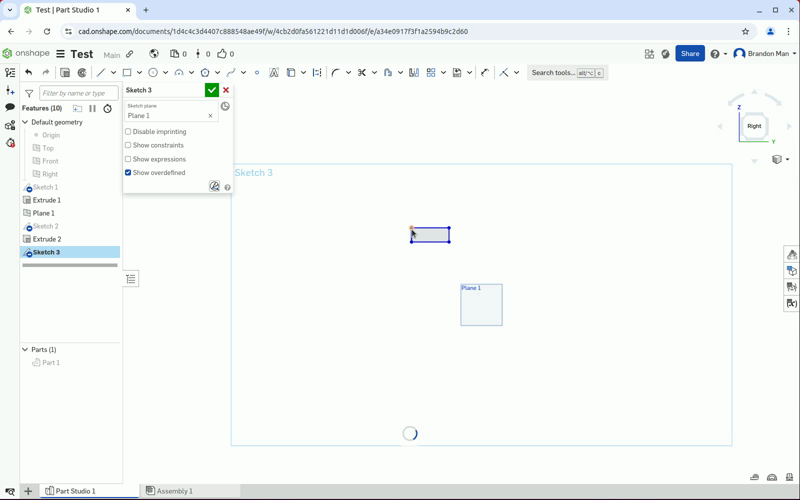
scroll(6)
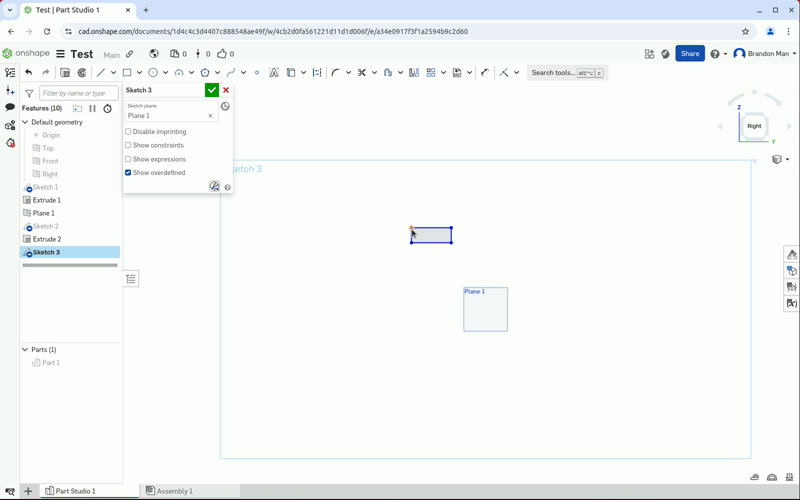
scroll(6)
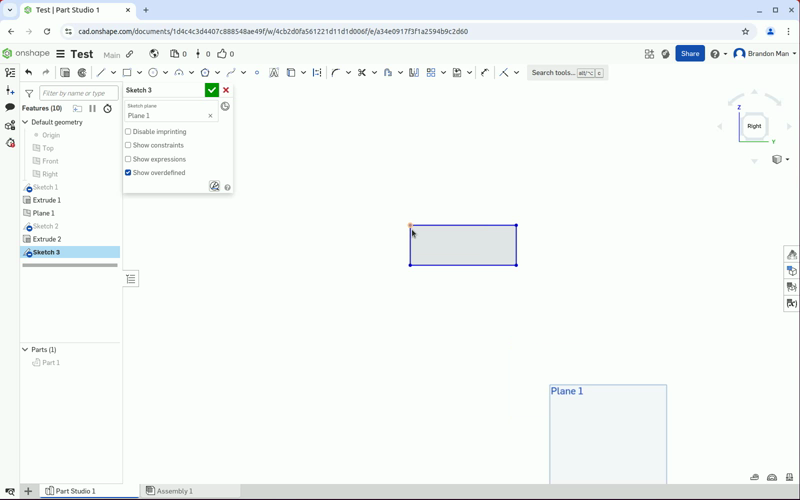
scroll(6)
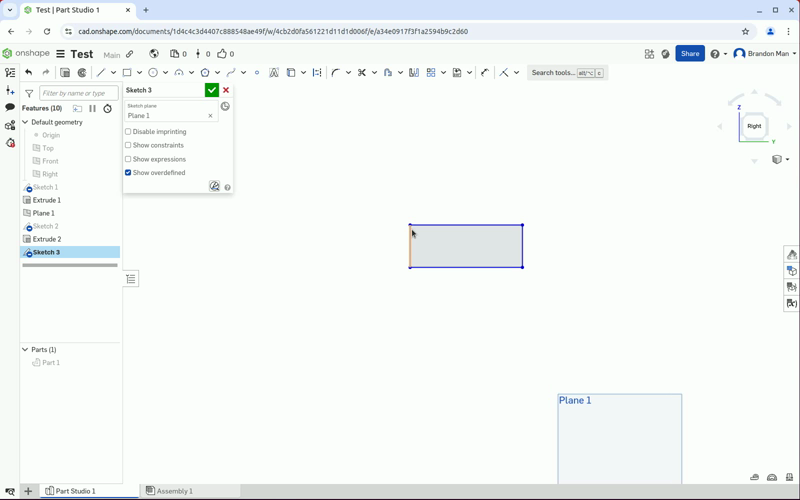
scroll(6)
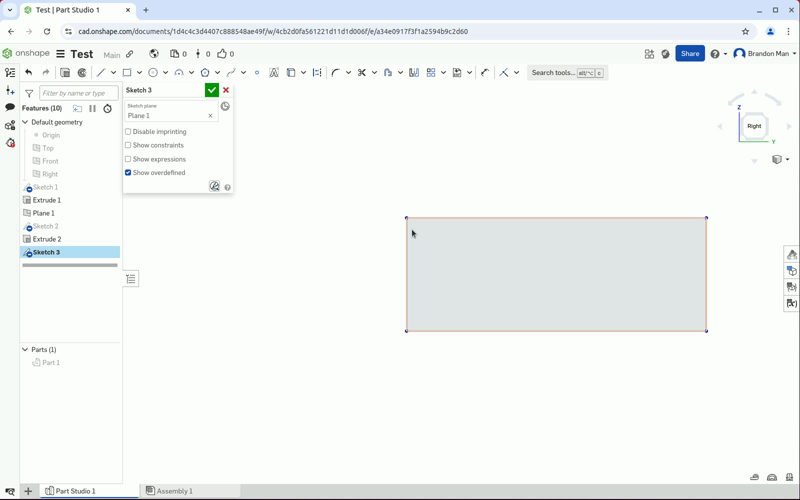
click(412, 229)
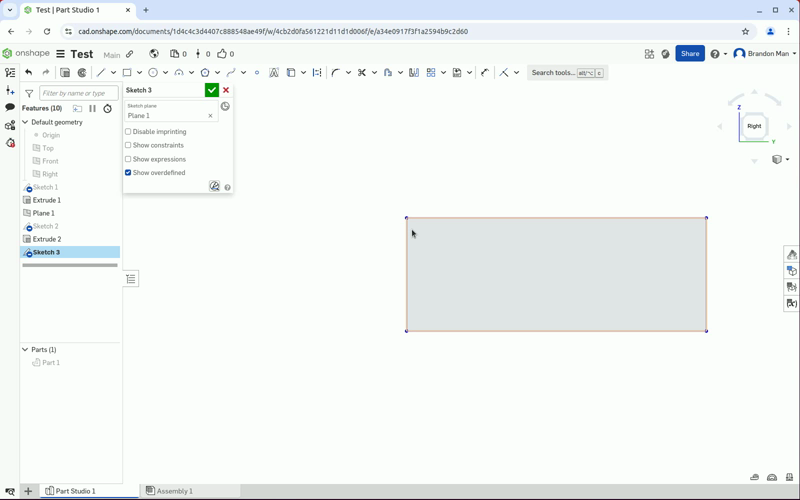
scroll(-6)
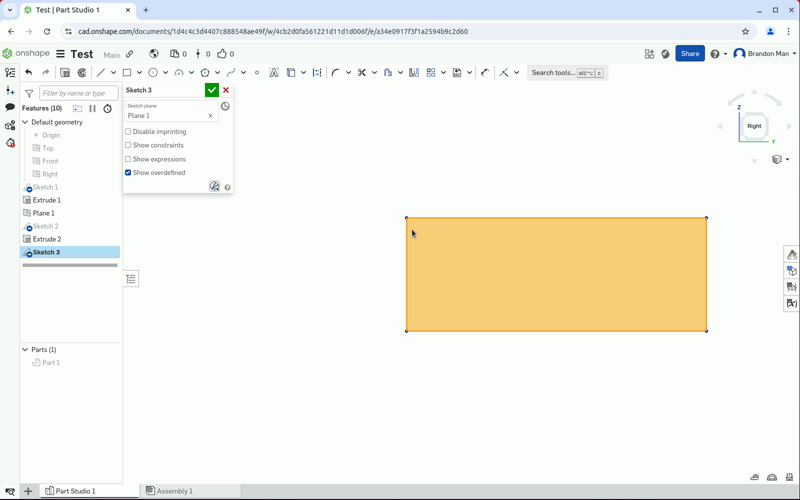
scroll(-6)
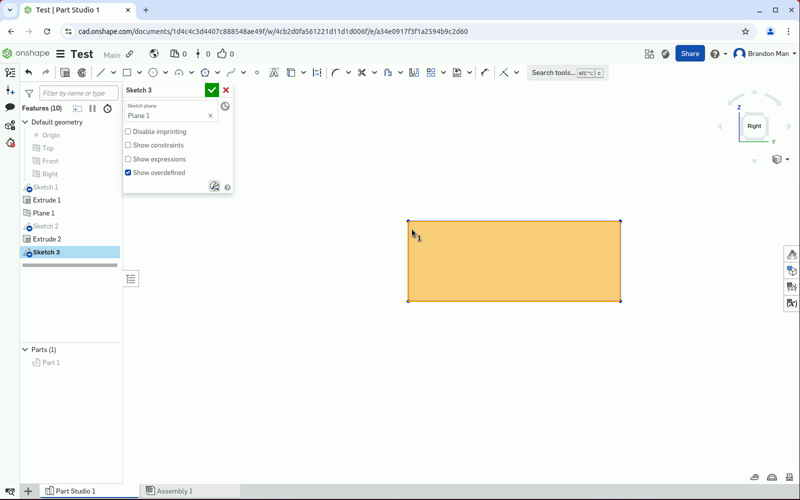
scroll(-6)
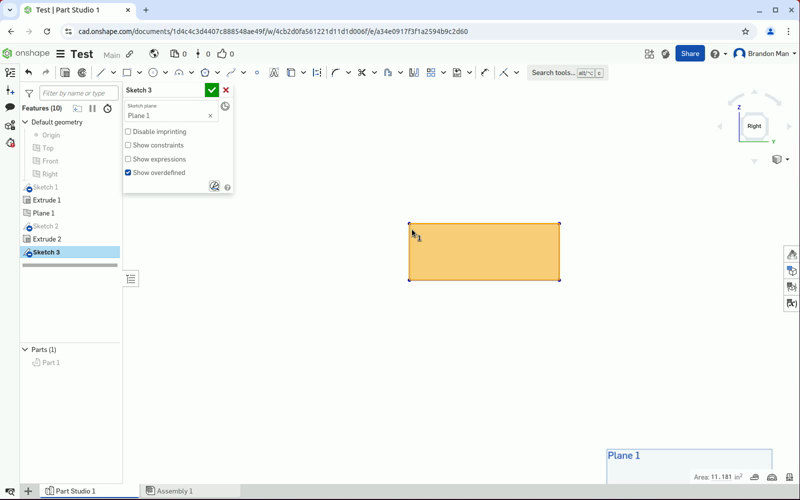
scroll(-6)
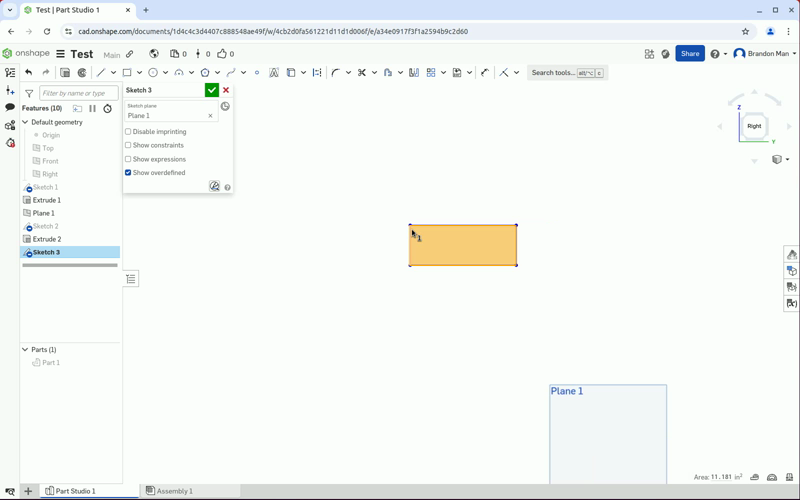
scroll(-6)
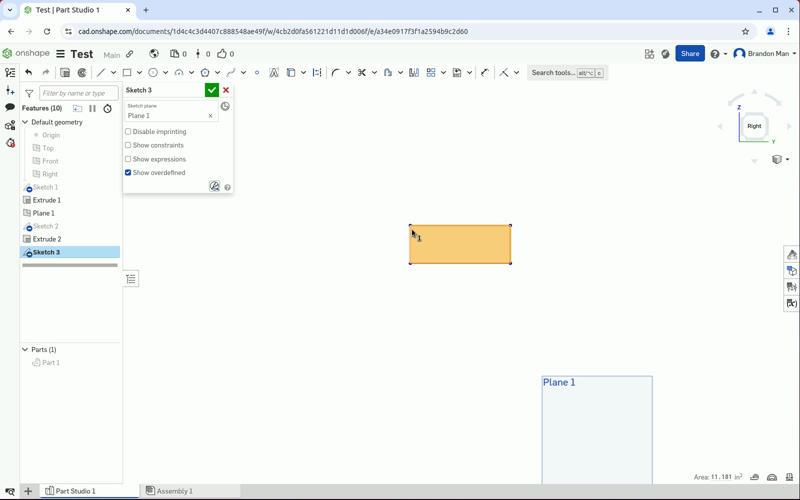
scroll(-6)
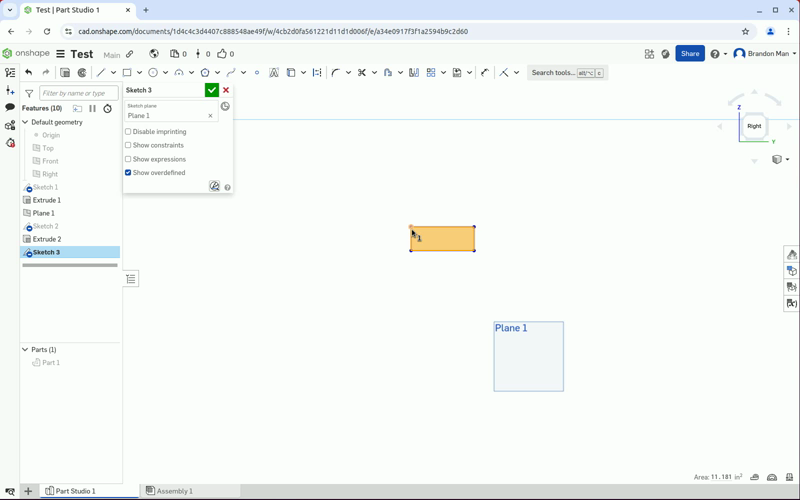
scroll(-6)
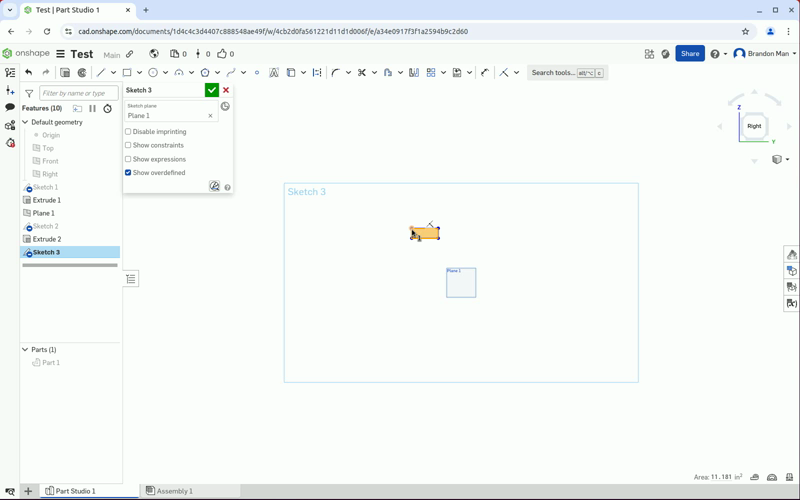
mouse_move(73, 352)
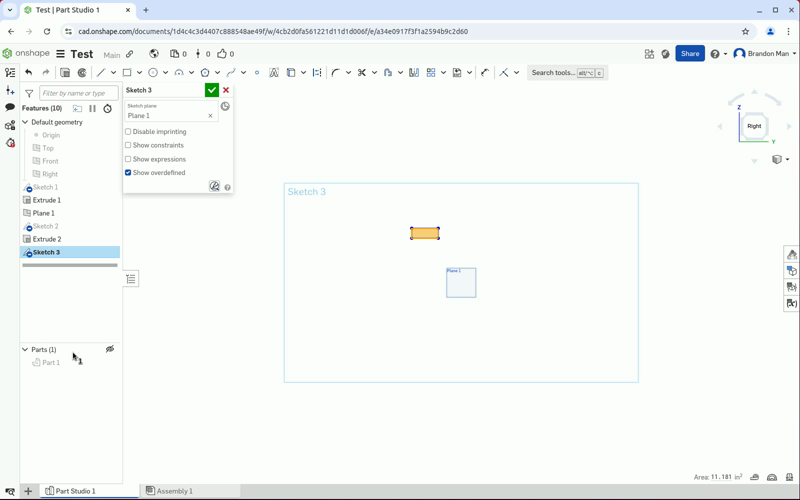
key(shift+y)
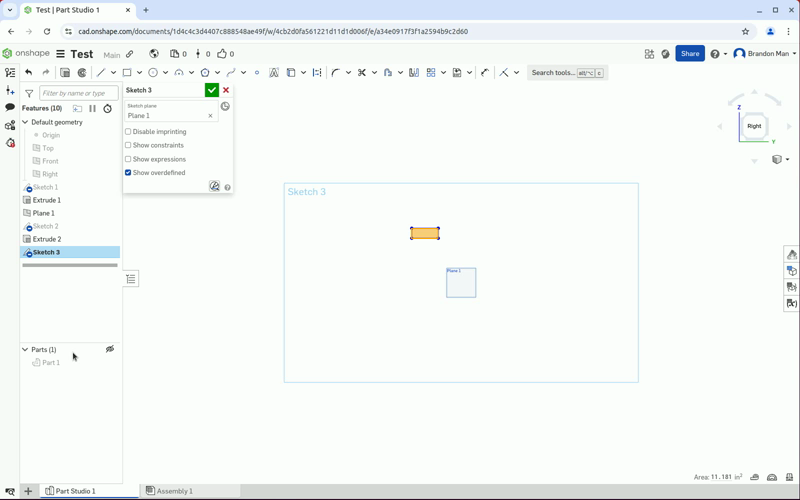
key(shift+e)
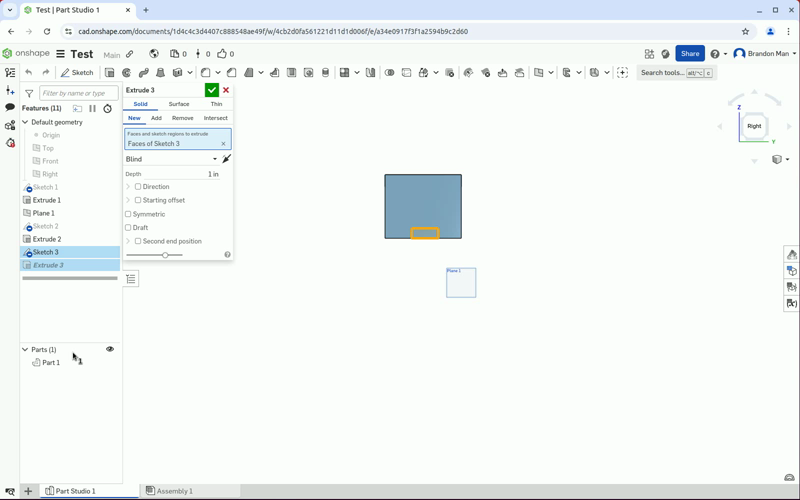
mouse_move(143, 106)
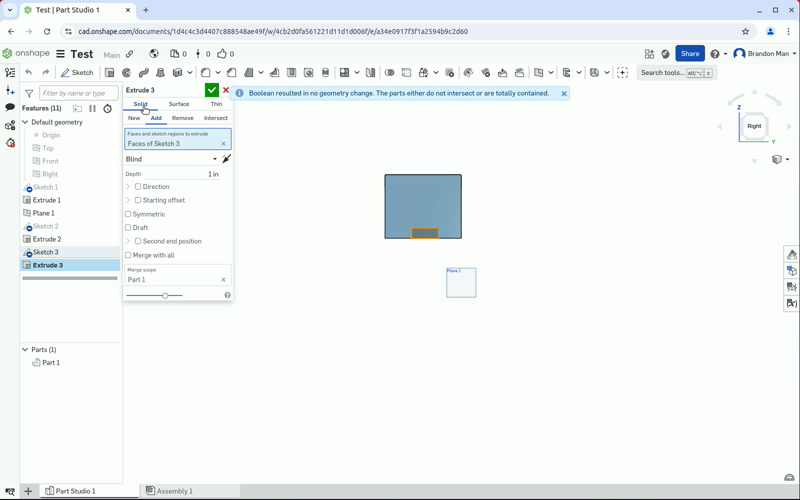
click(143, 106)
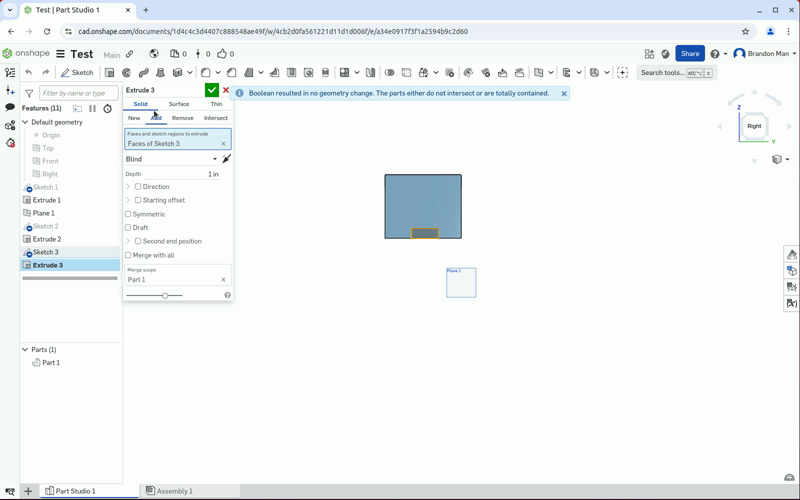
mouse_move(186, 120)
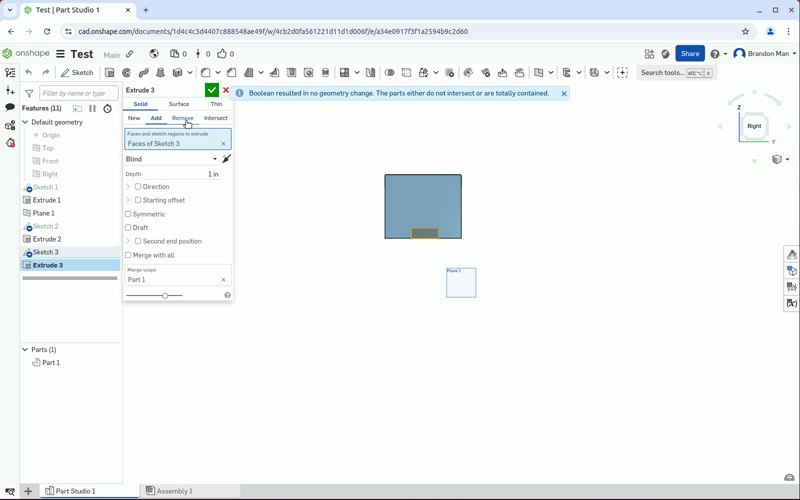
click(186, 120)
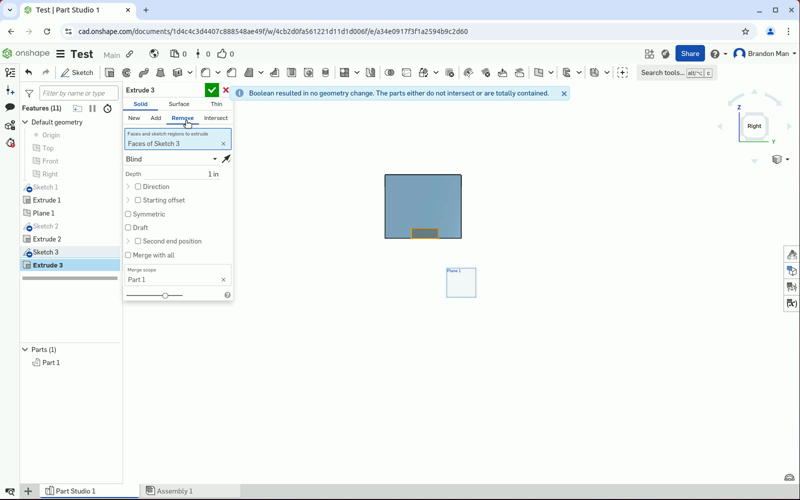
key(tab, 4)
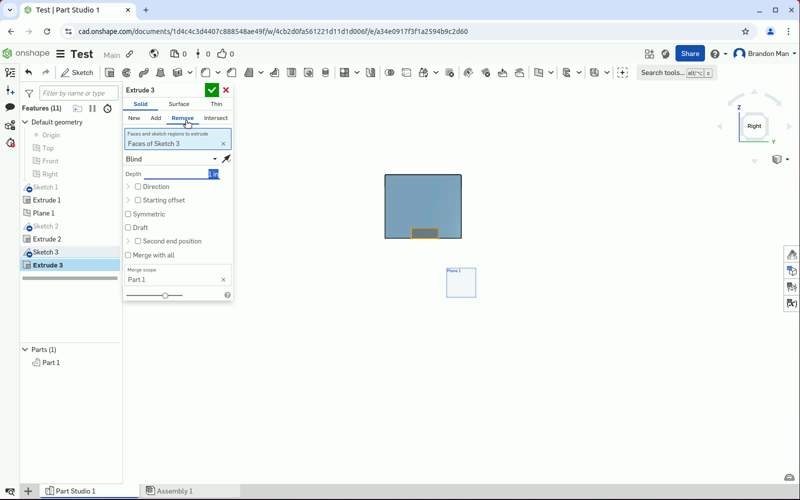
text(10.351)
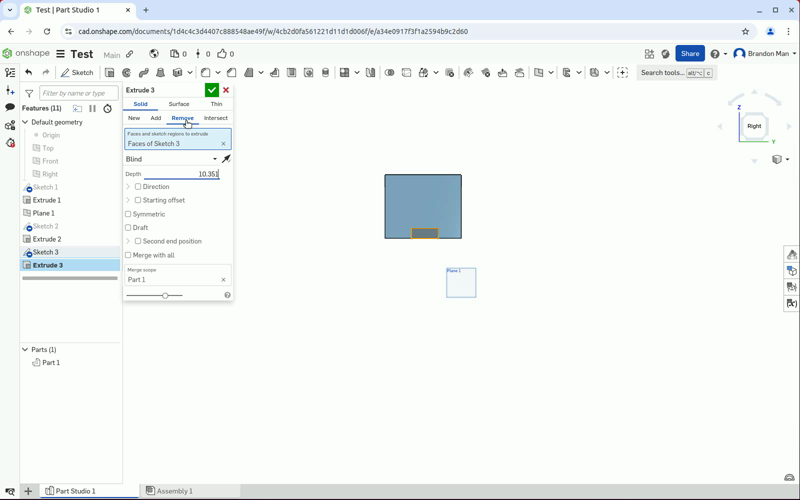
key(tab, 6)
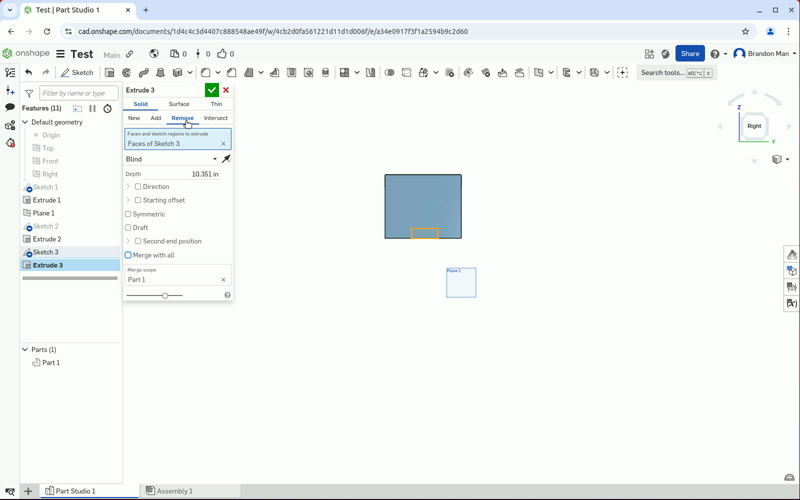
key(space)
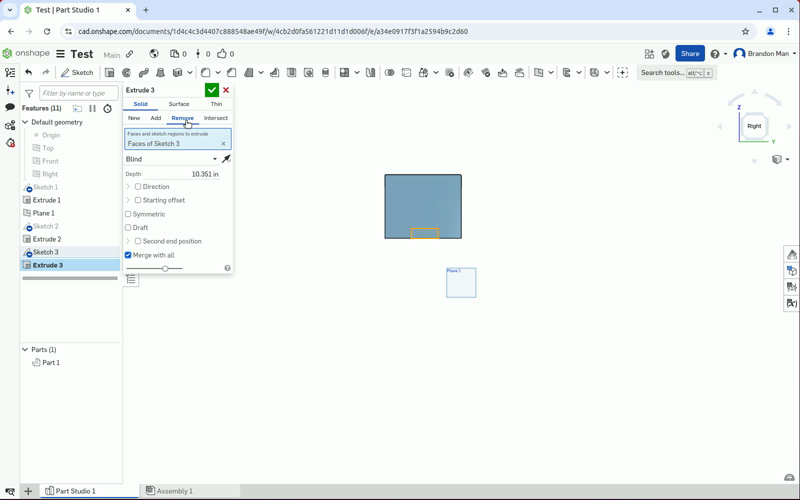
key(enter)
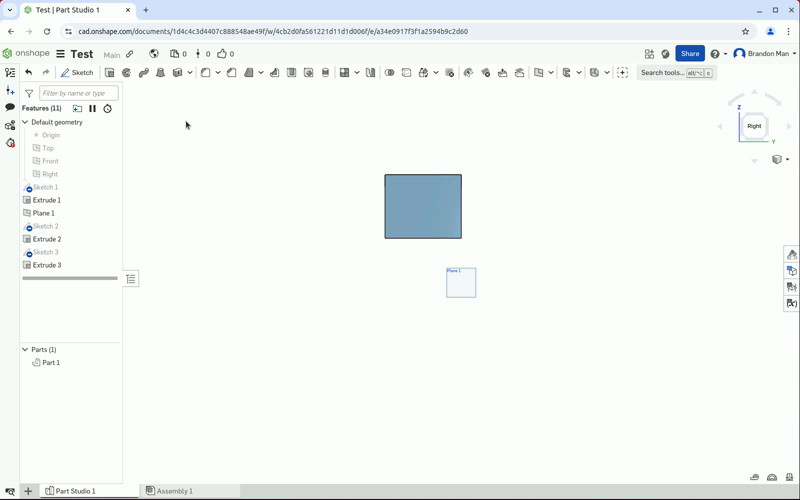
key(shift+h)
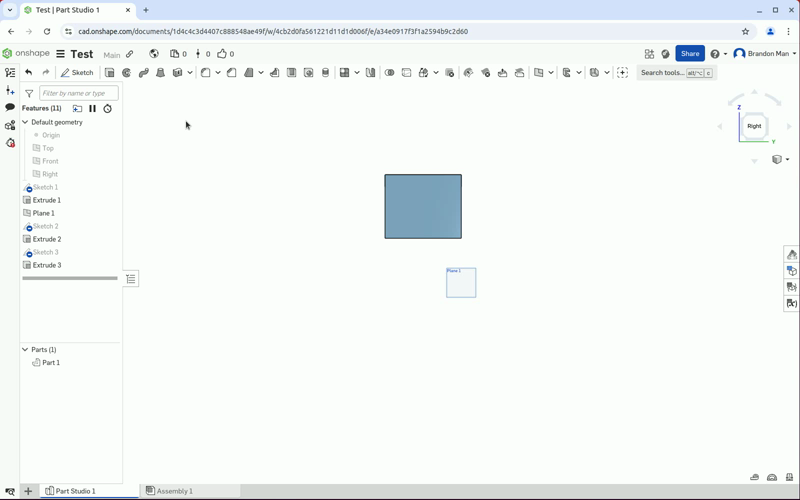
key(shift+h)
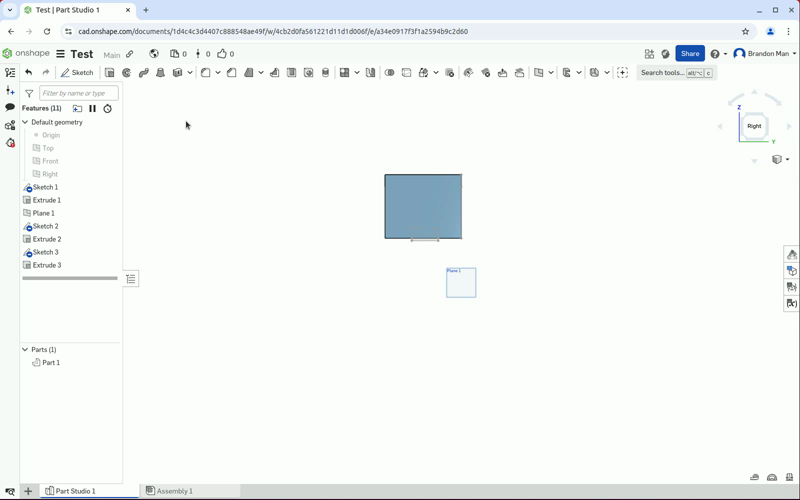
key(shift+7)
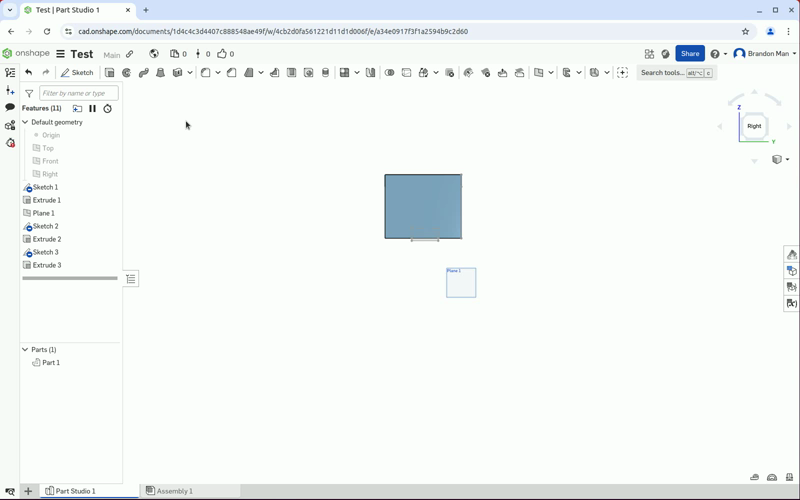
key(right, 2)
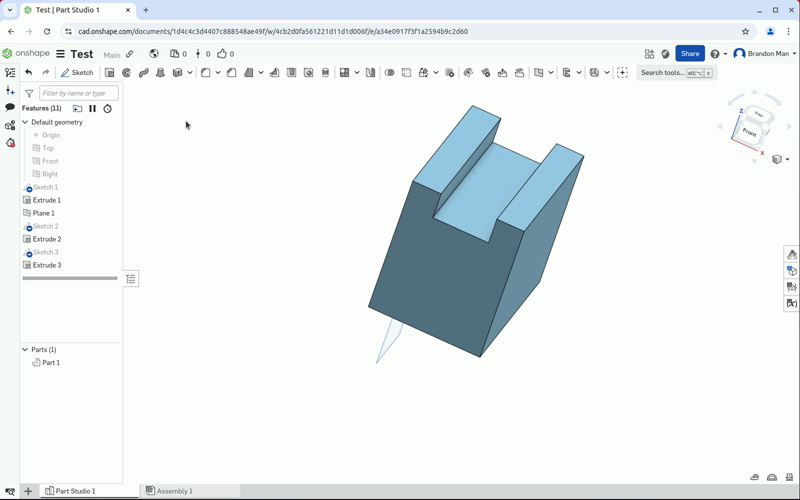
key(down, 2)
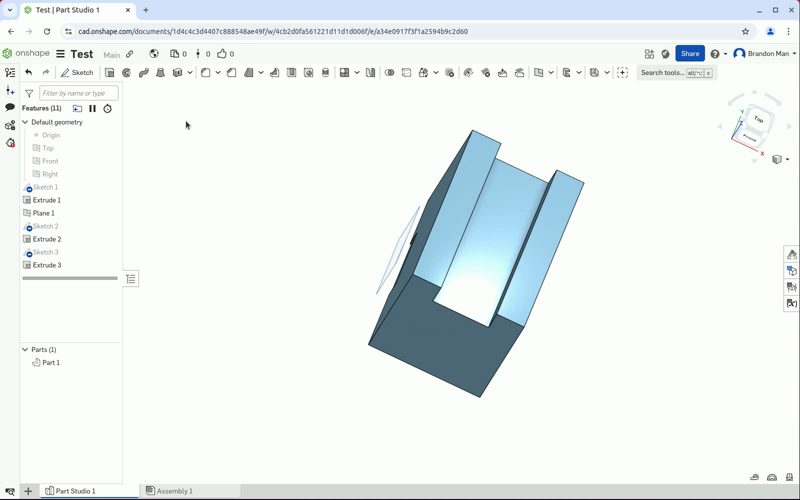
key(up, 2)
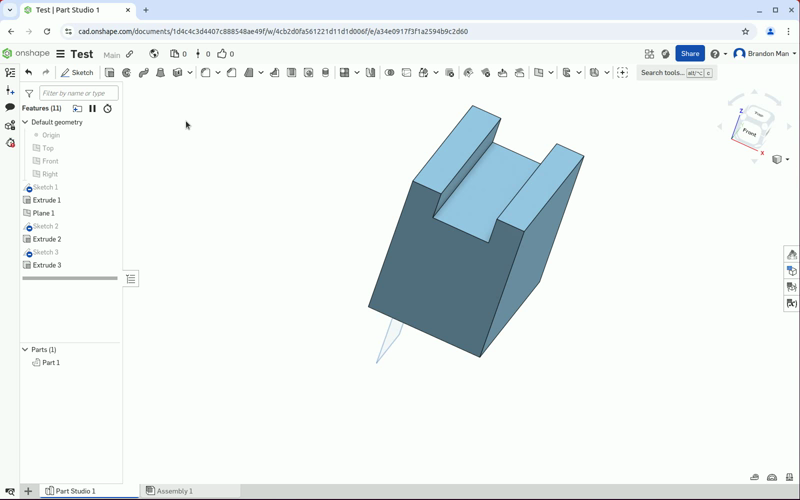
key(left, 2)
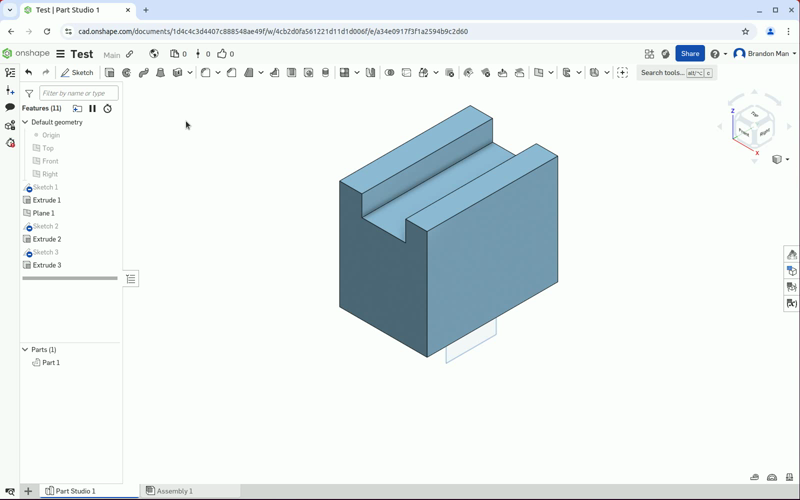
mouse_move(73, 189)
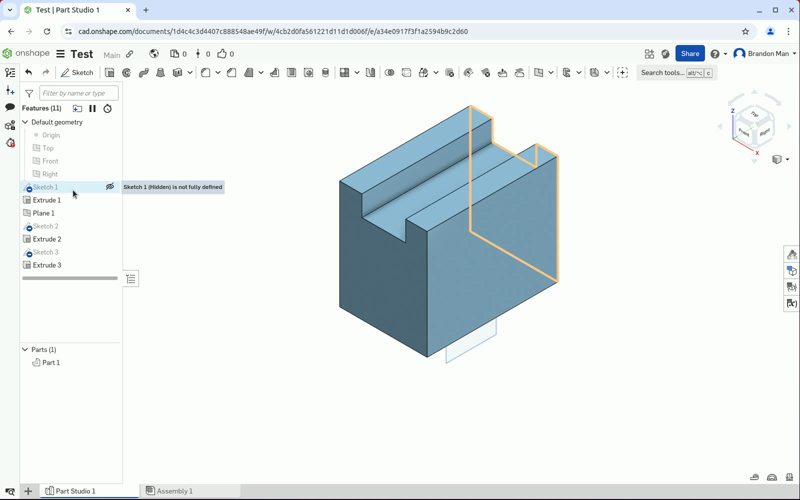
click(73, 189)